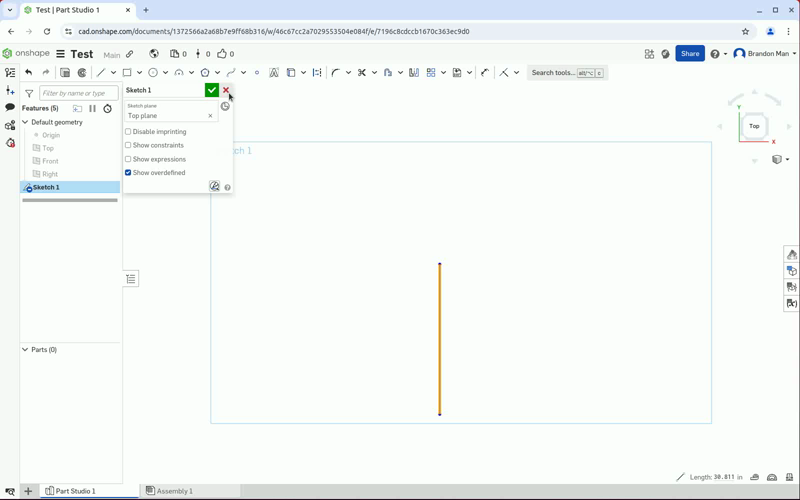
key(shift+h)
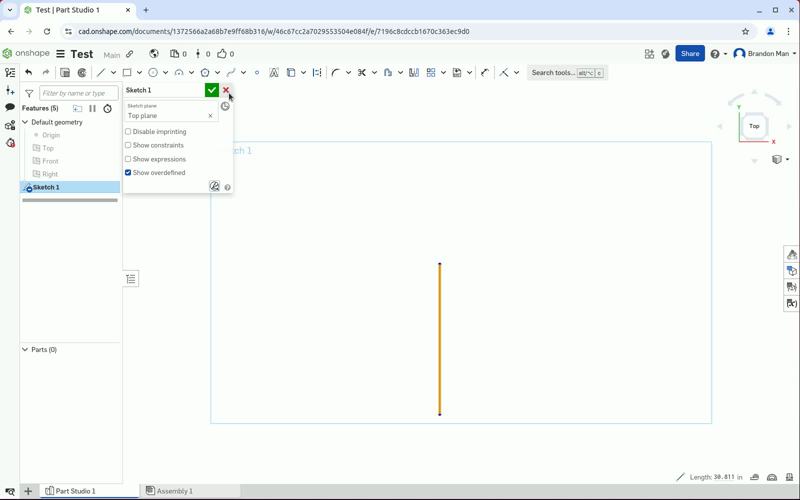
key(shift+s)
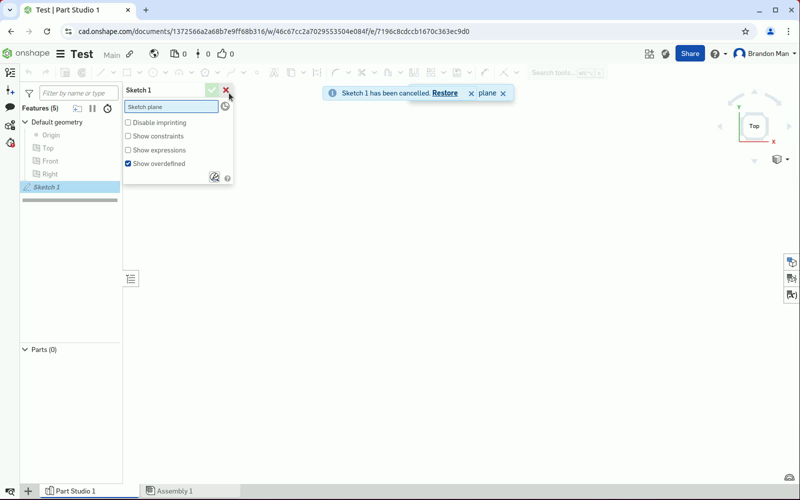
mouse_move(73, 150)
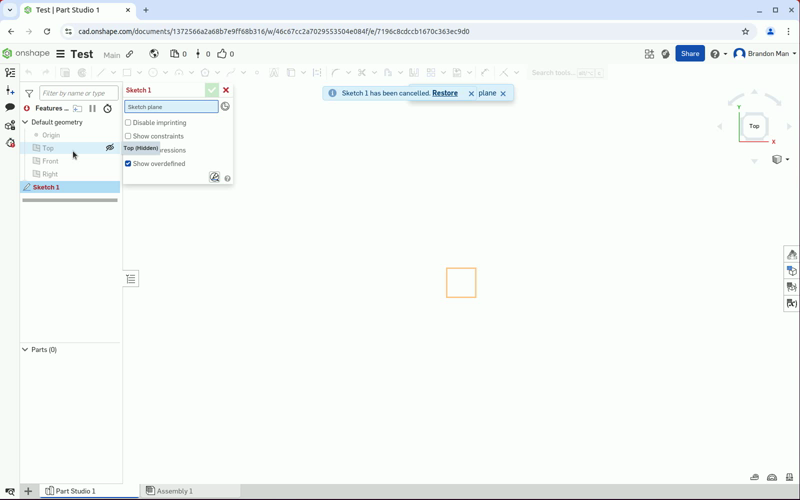
click(73, 150)
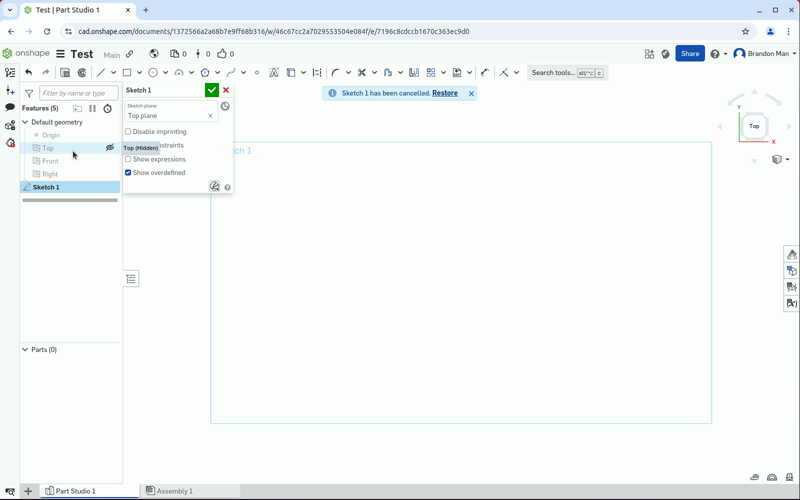
mouse_move(73, 352)
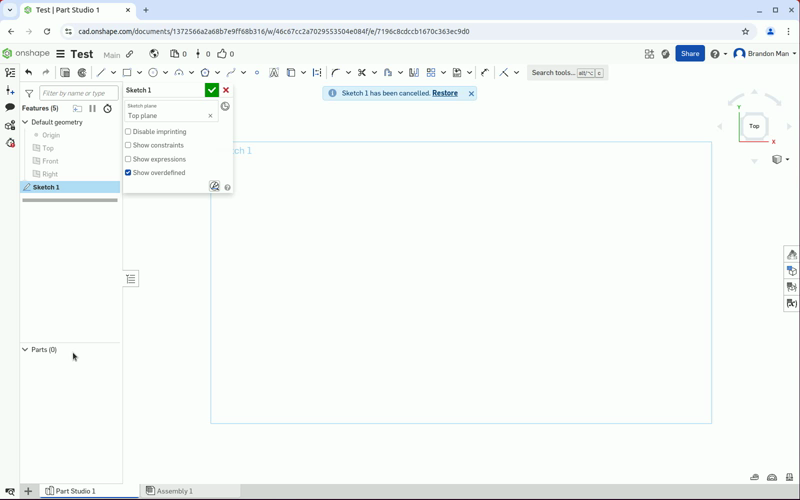
key(y)
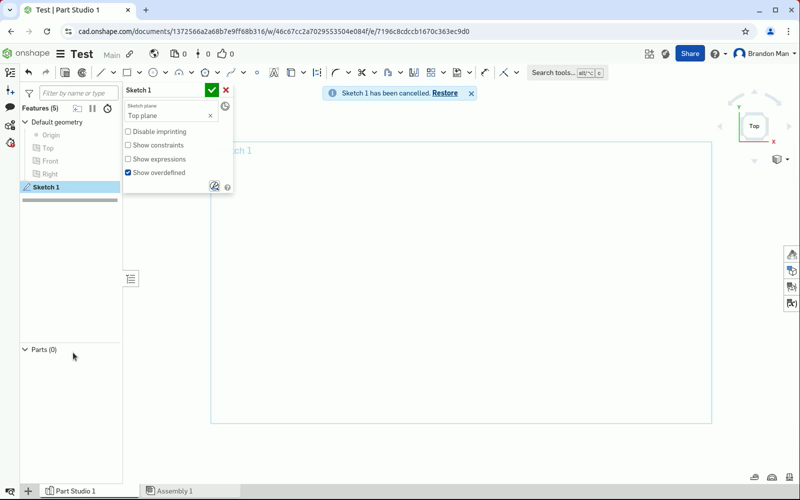
key(c)
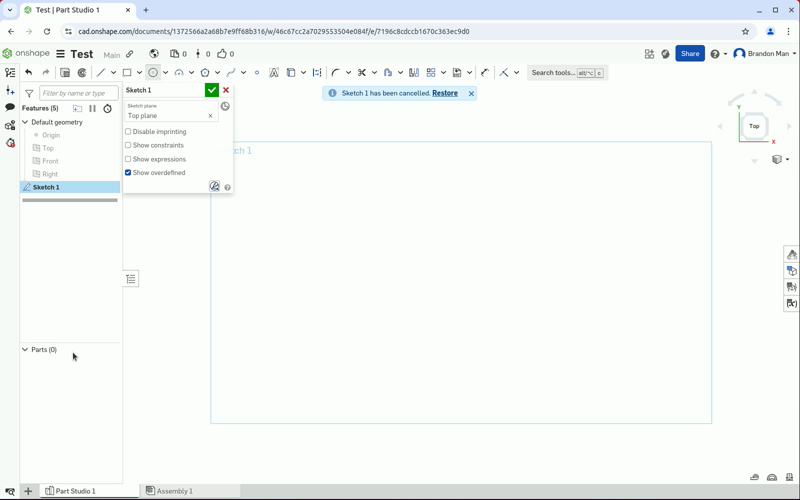
key_down(shift)
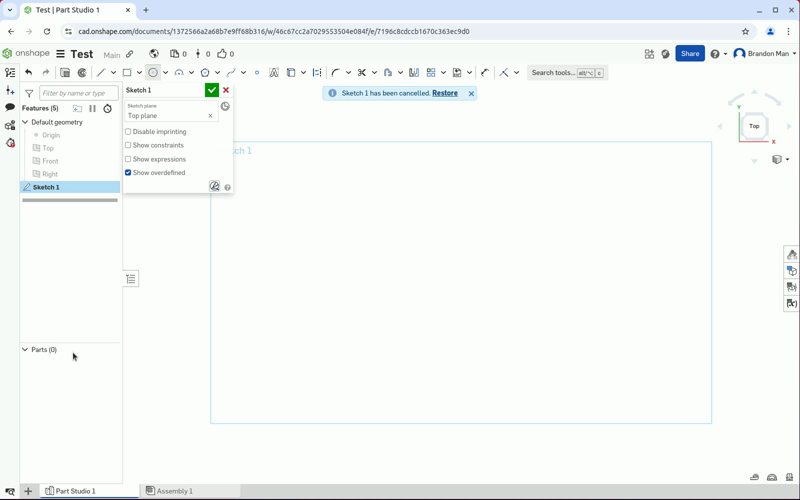
mouse_move(461, 282)
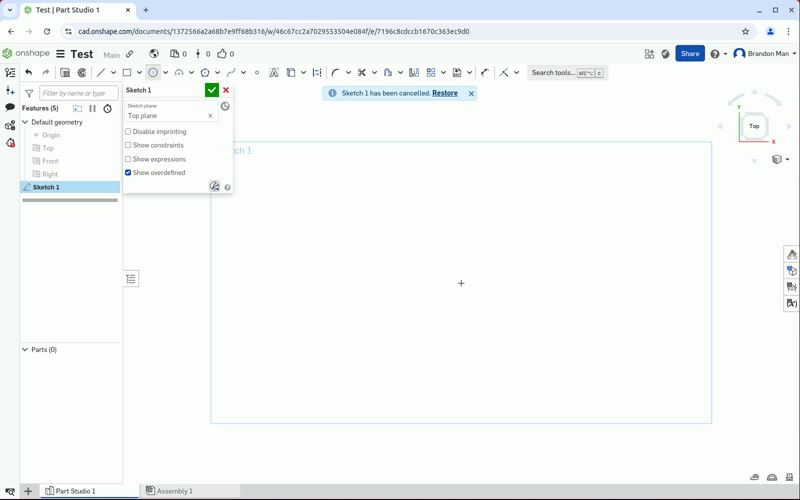
click(461, 282)
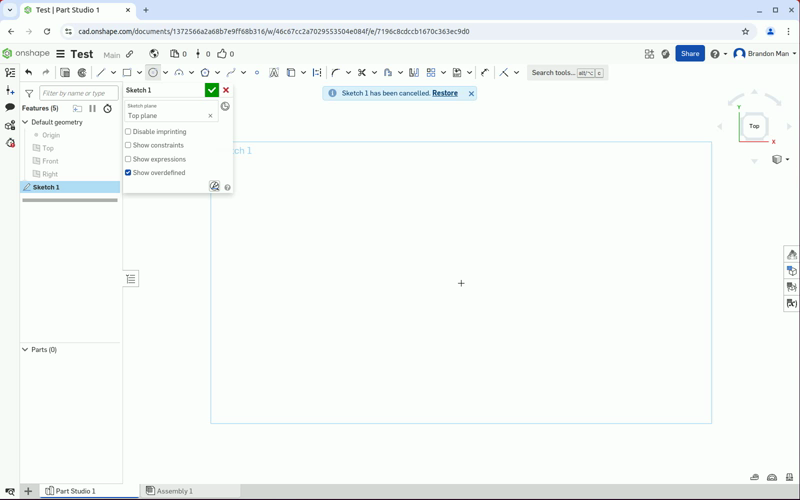
key_up(shift)
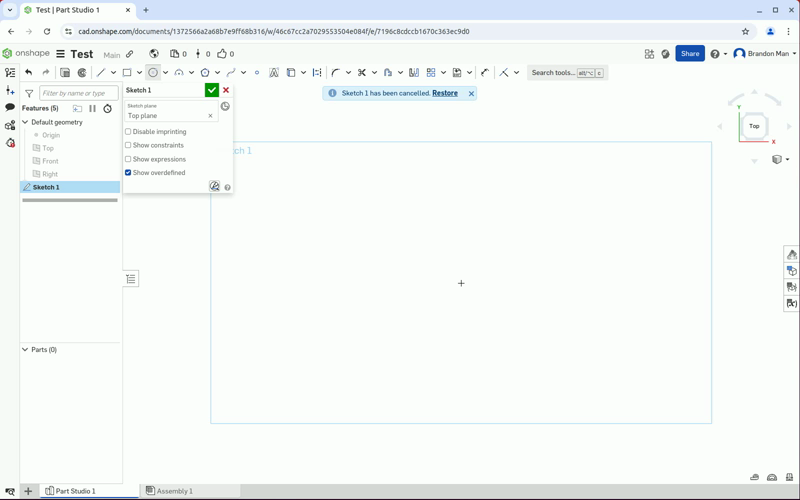
mouse_move(481, 282)
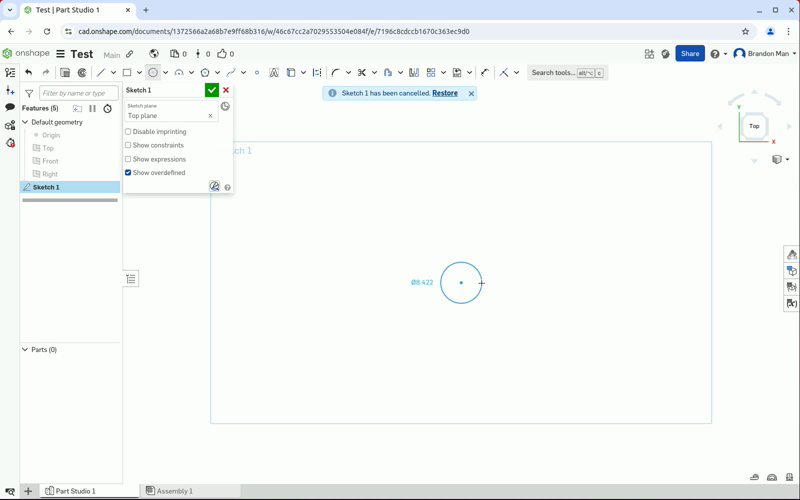
click(481, 282)
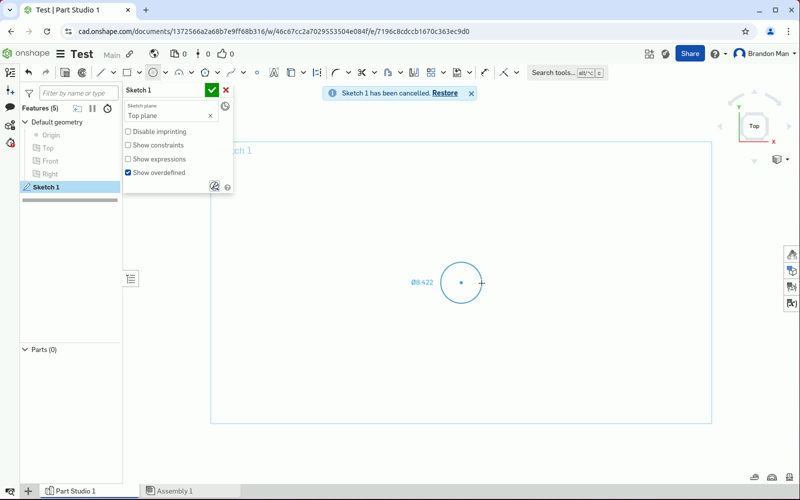
key(esc)
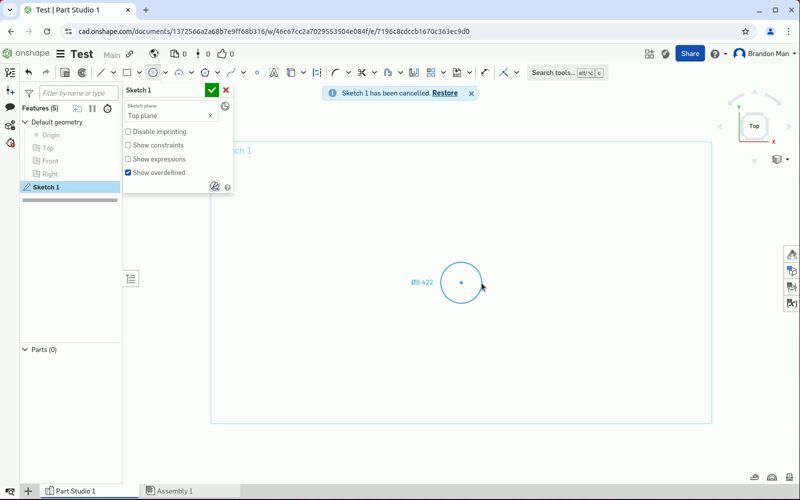
key(c)
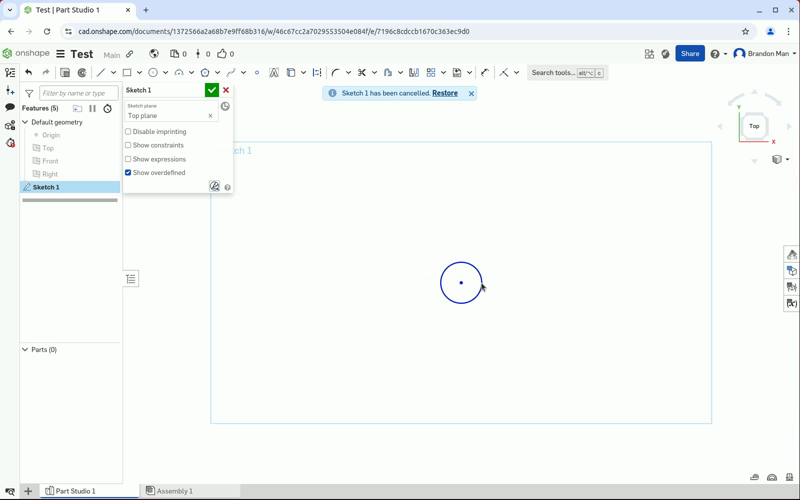
key_down(shift)
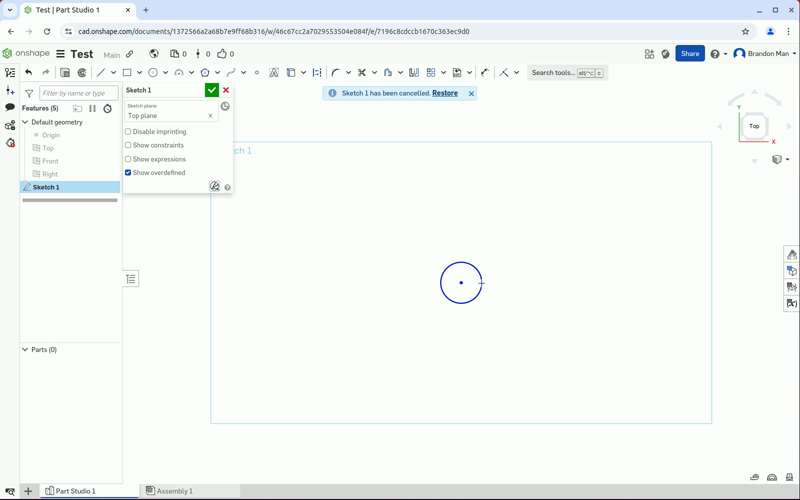
mouse_move(461, 282)
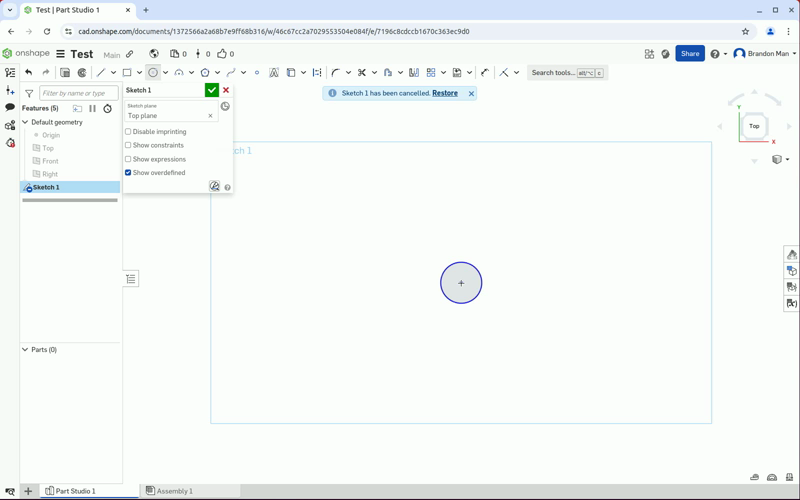
click(461, 282)
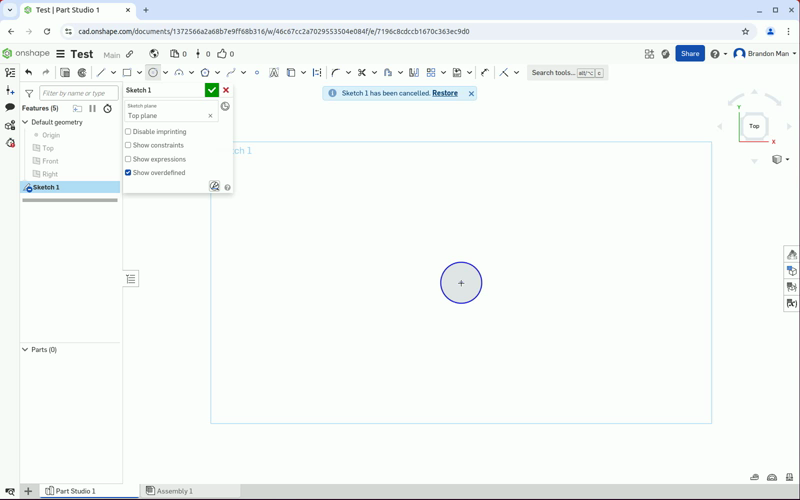
key_up(shift)
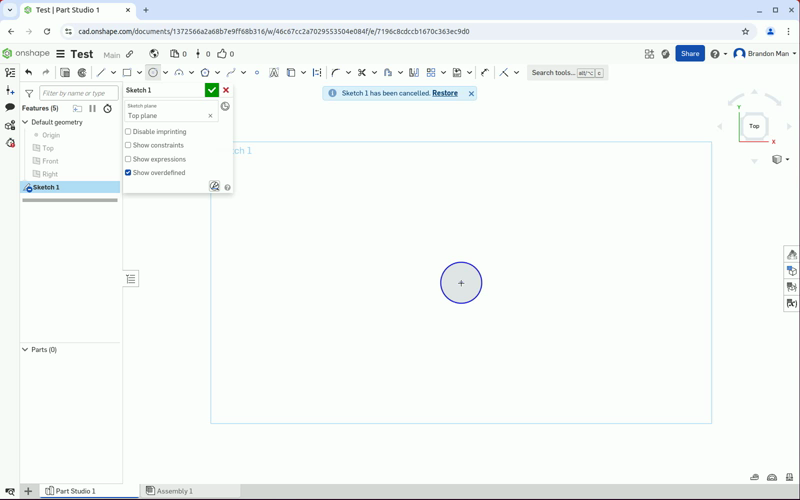
mouse_move(476, 282)
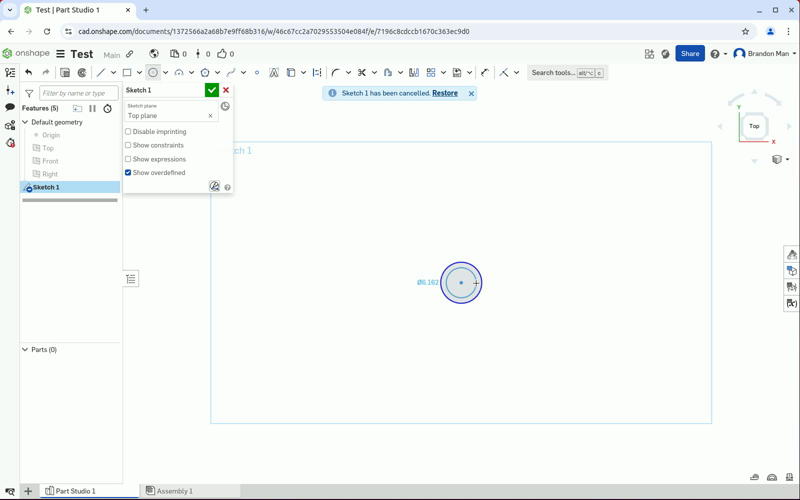
click(476, 282)
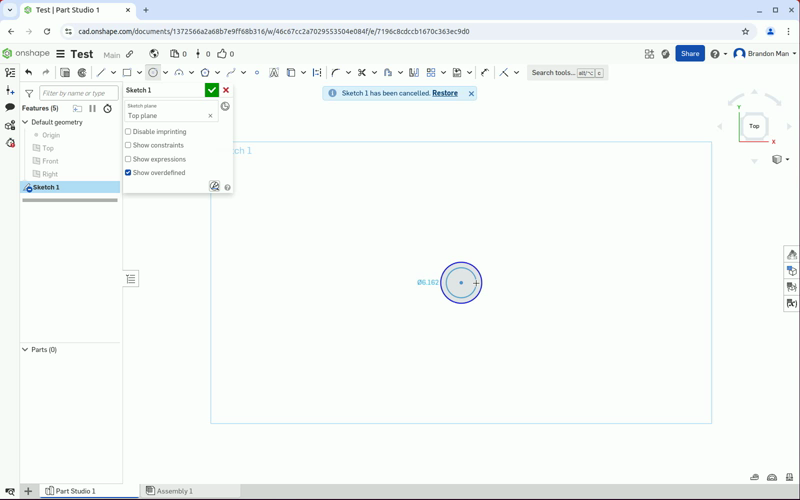
key(esc)
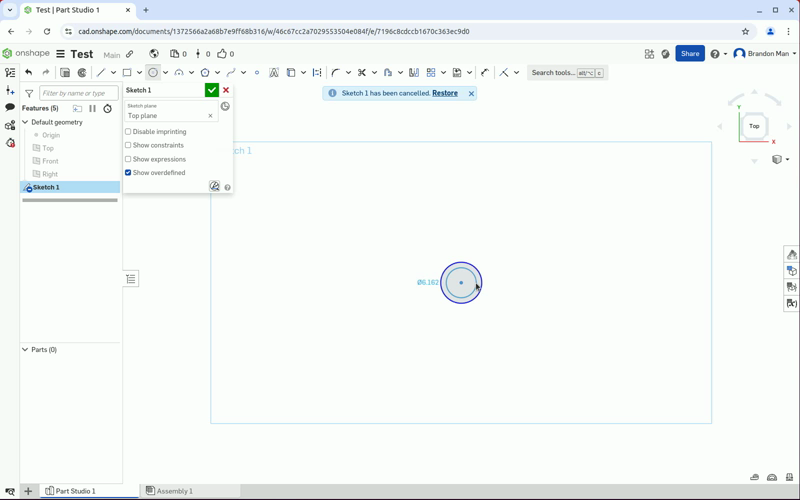
mouse_move(473, 271)
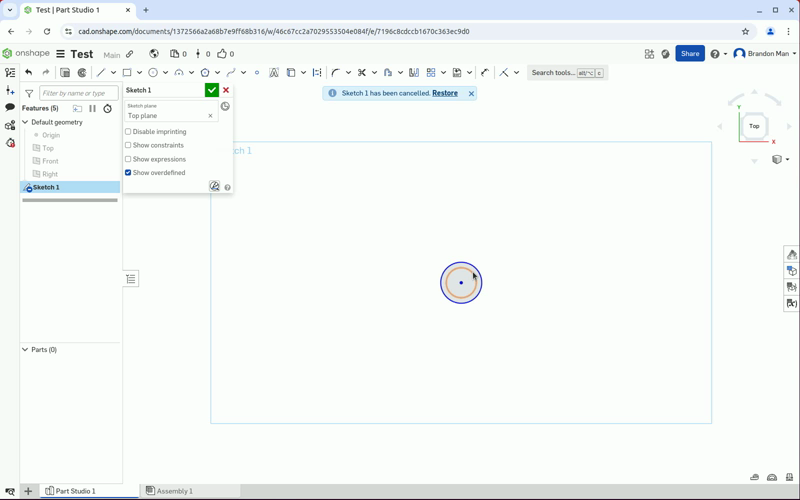
scroll(6)
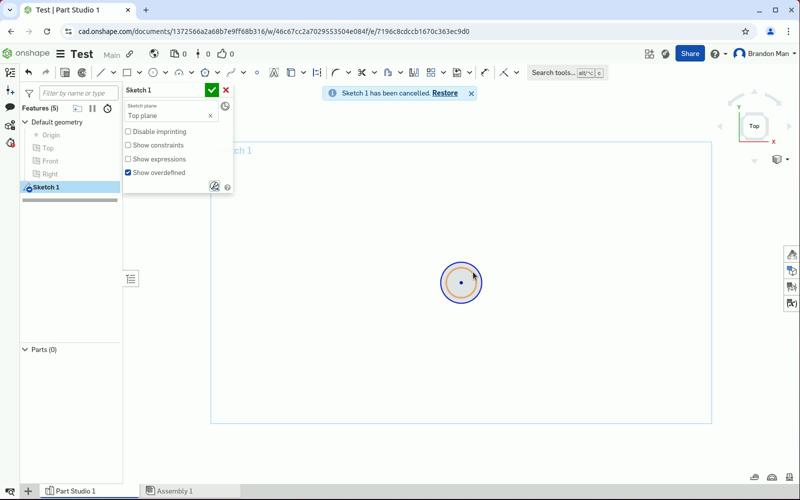
scroll(6)
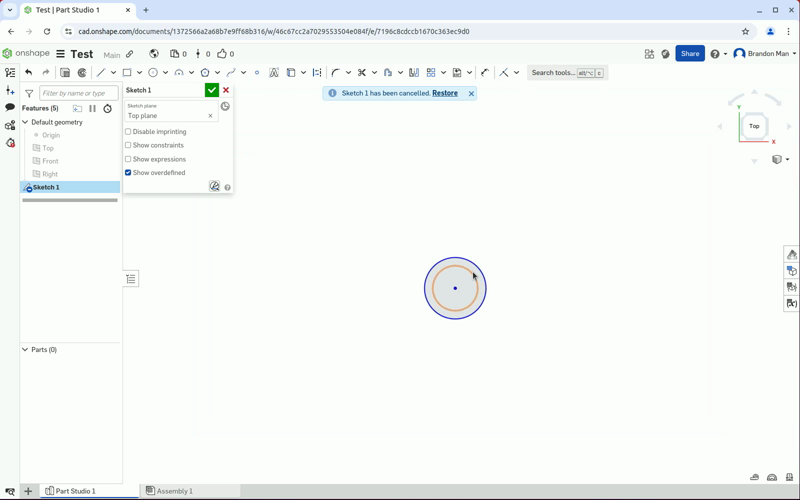
scroll(6)
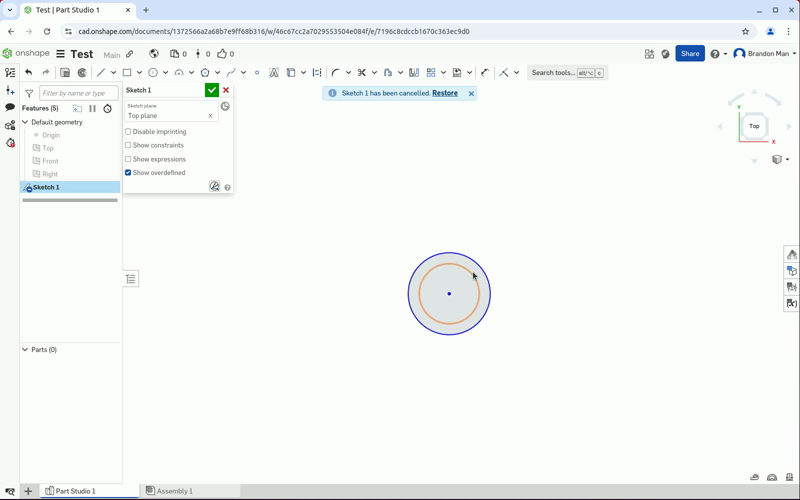
scroll(6)
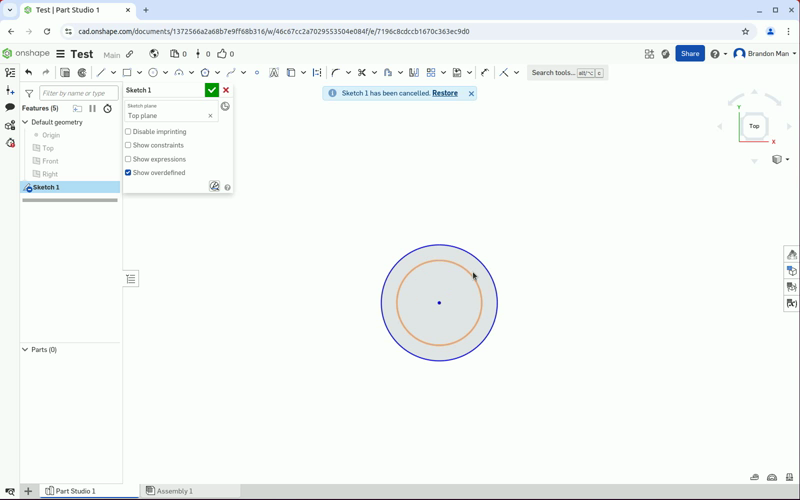
scroll(6)
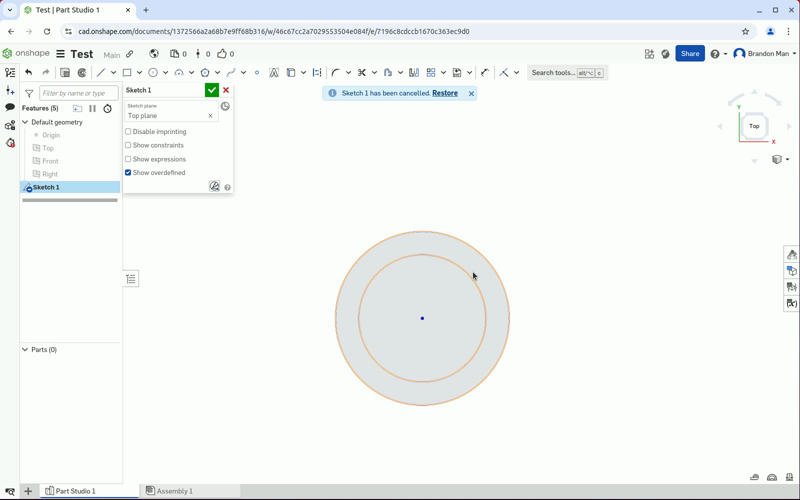
scroll(6)
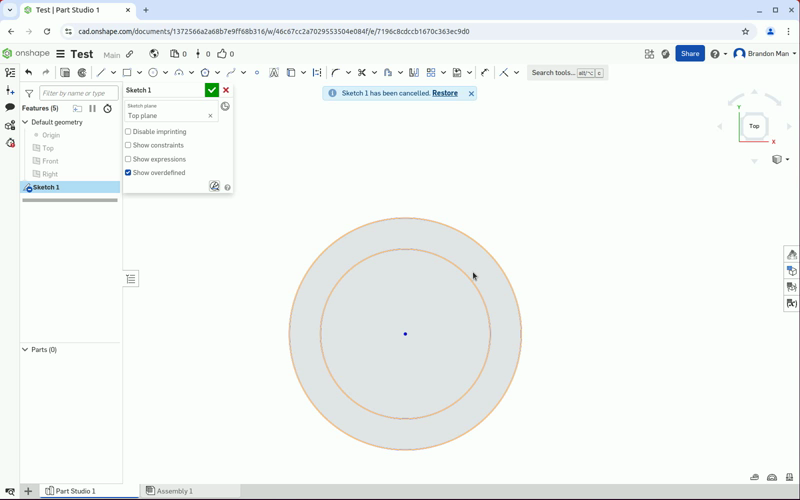
scroll(6)
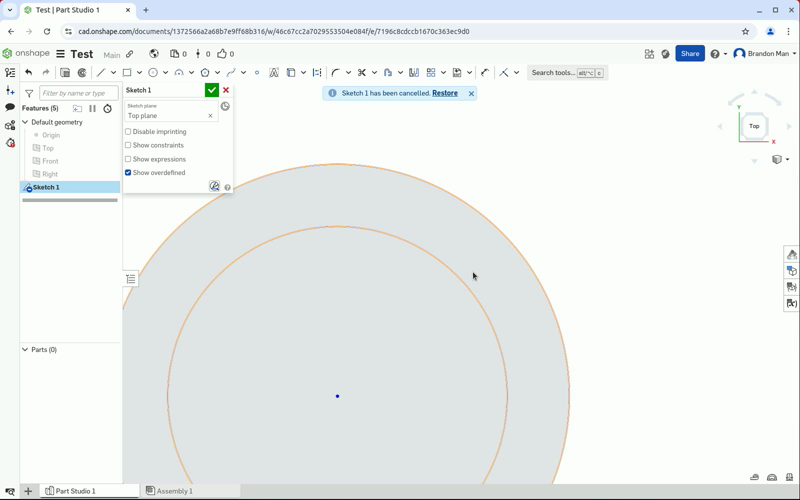
click(473, 271)
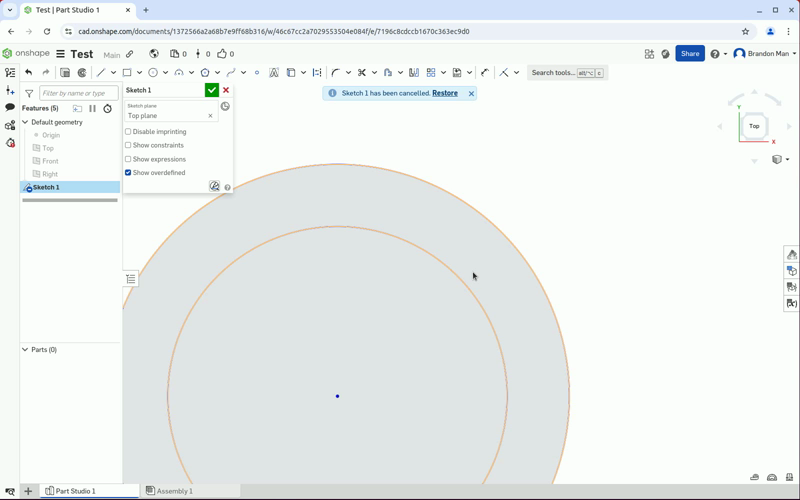
scroll(-6)
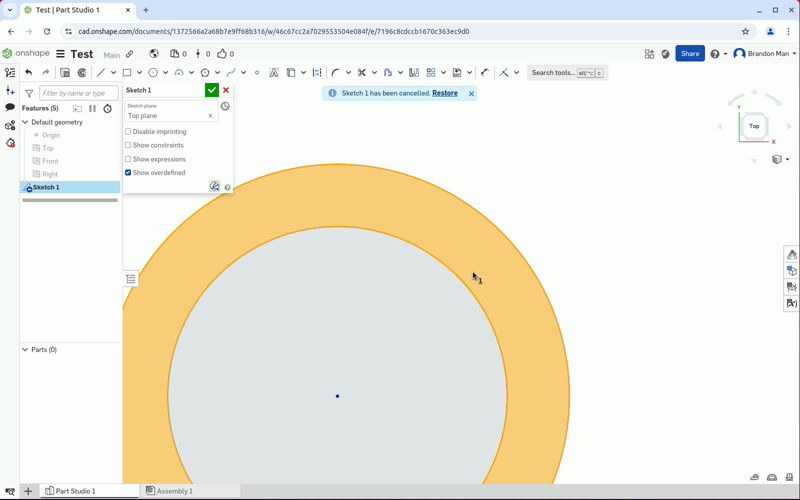
scroll(-6)
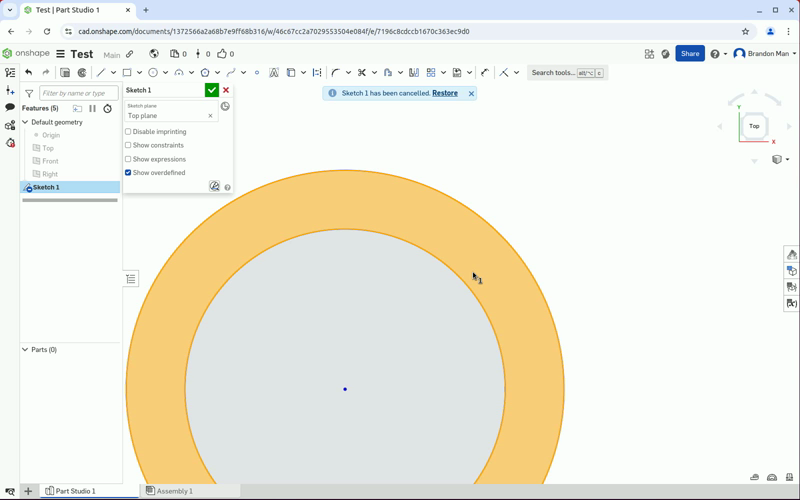
scroll(-6)
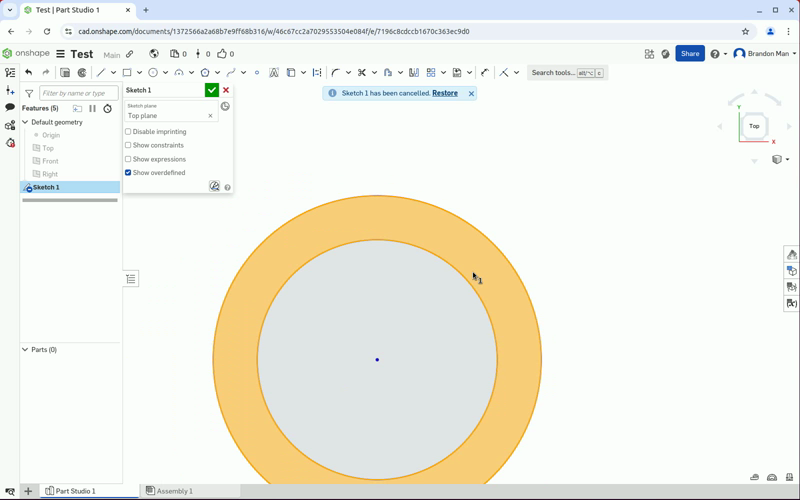
scroll(-6)
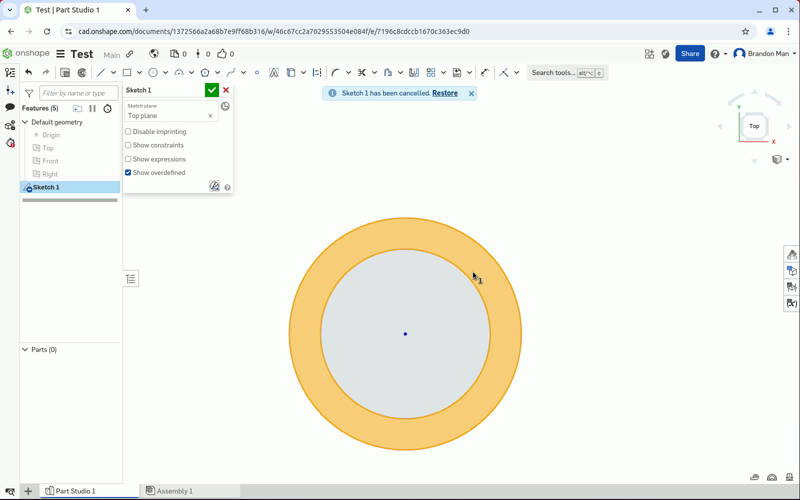
scroll(-6)
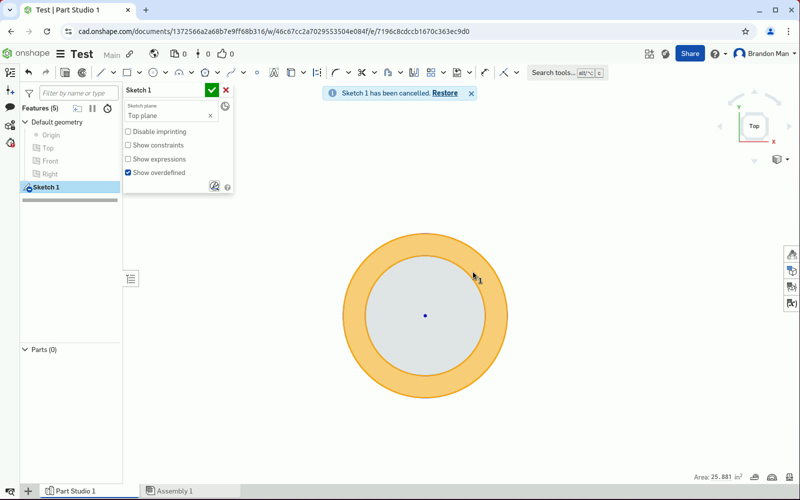
scroll(-6)
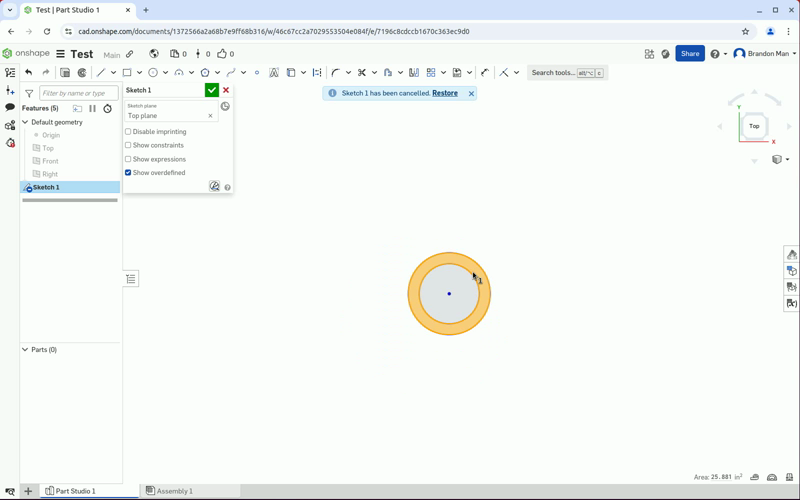
scroll(-6)
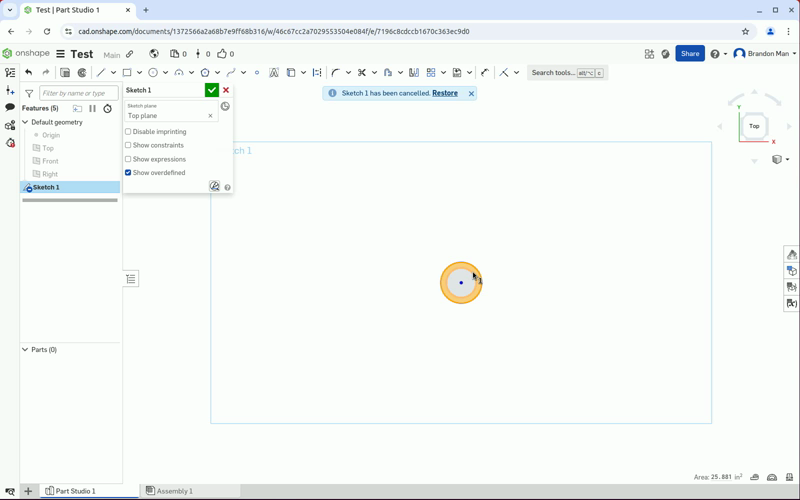
mouse_move(73, 352)
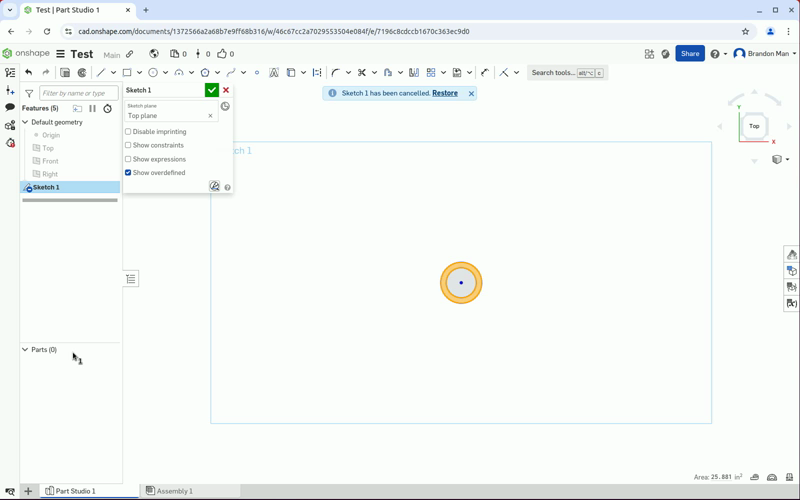
key(shift+y)
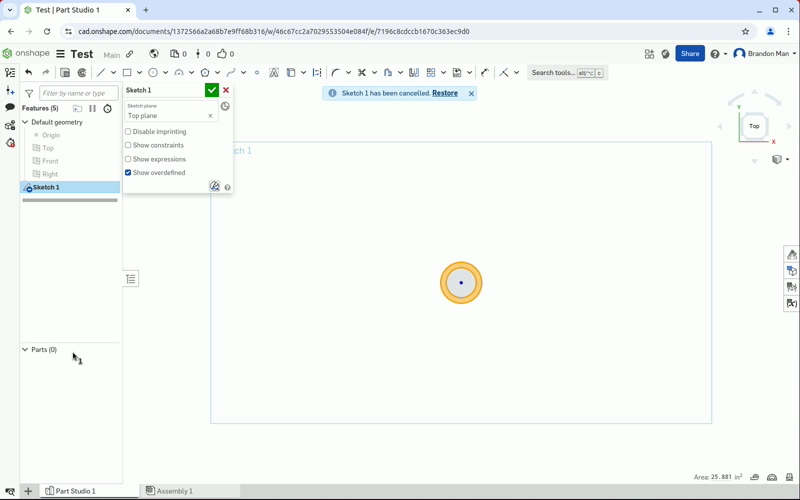
key(shift+e)
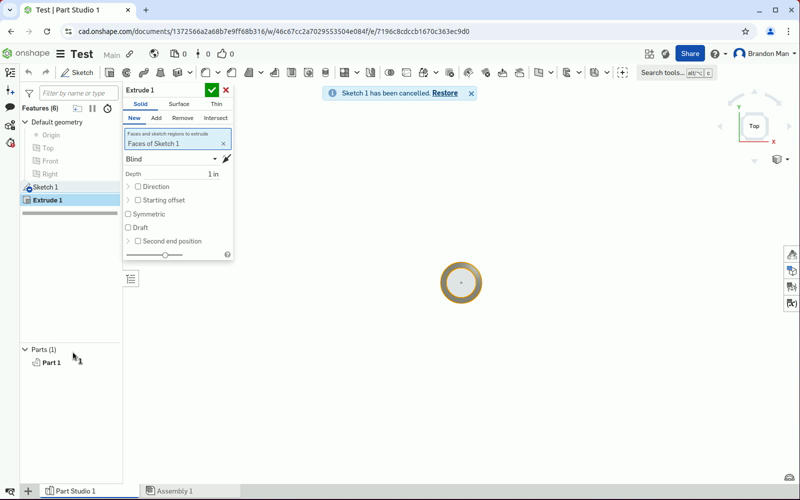
mouse_move(143, 106)
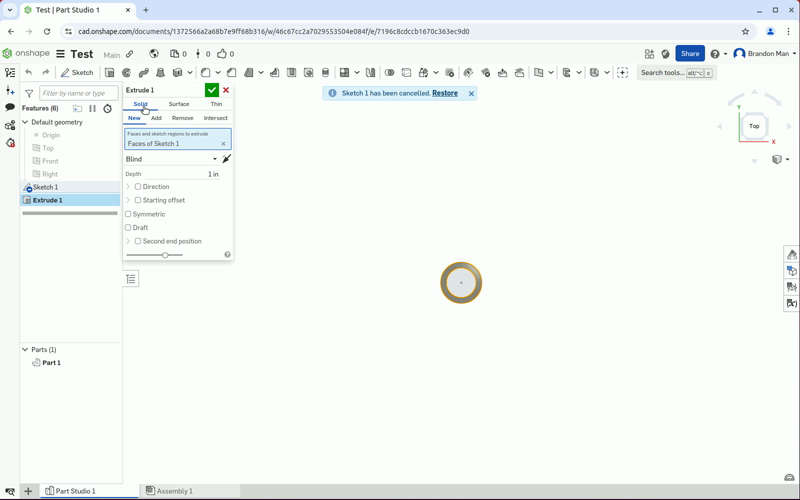
click(143, 106)
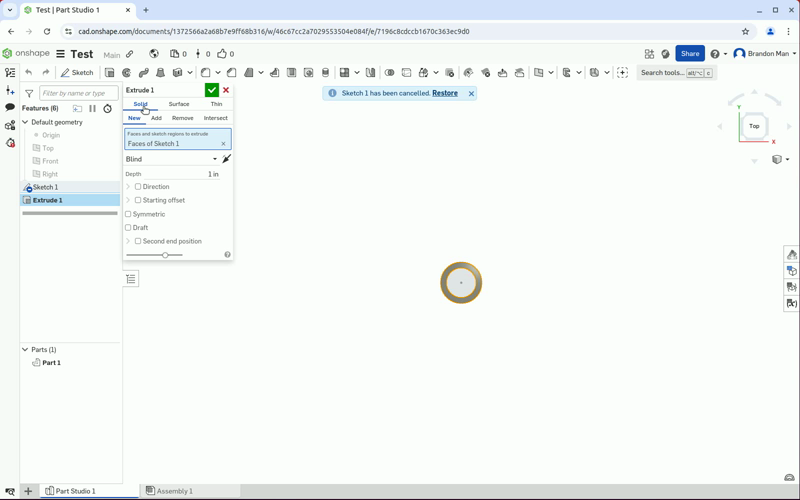
mouse_move(137, 120)
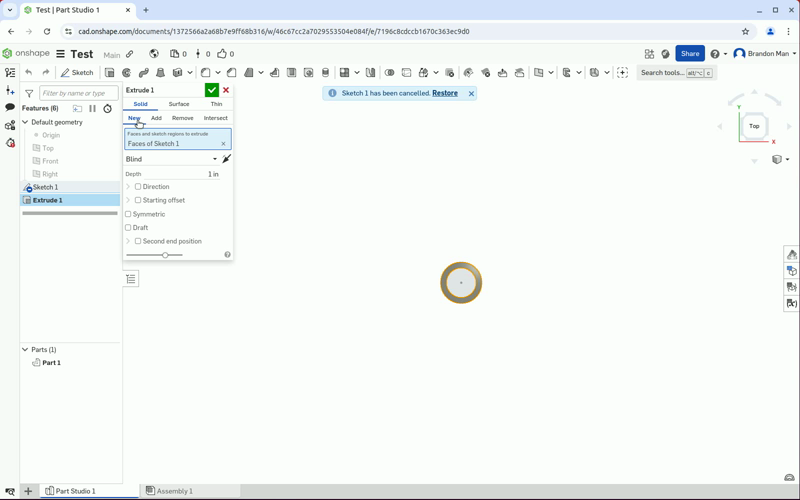
click(137, 120)
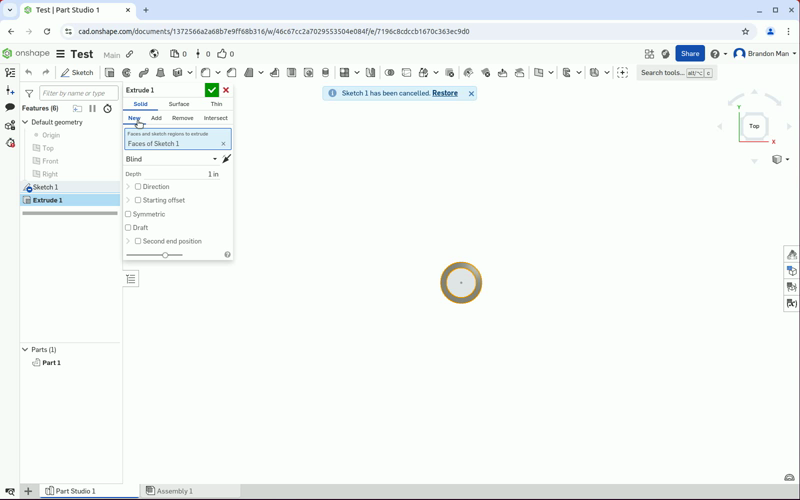
key(tab, 4)
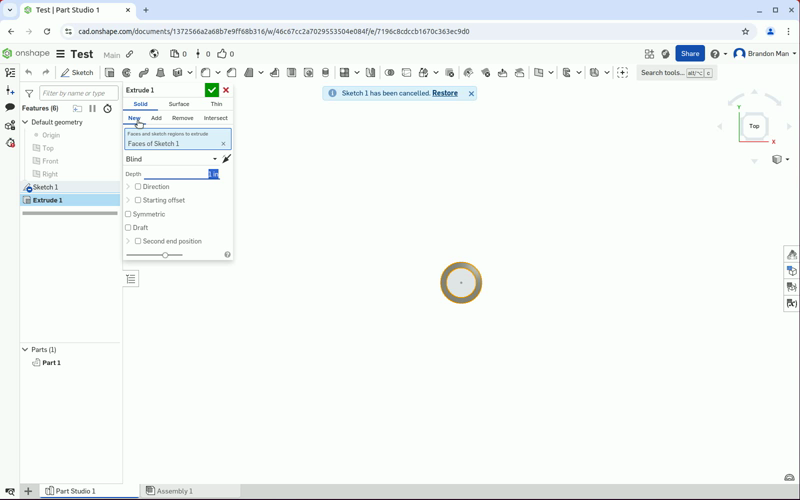
text(17.331)
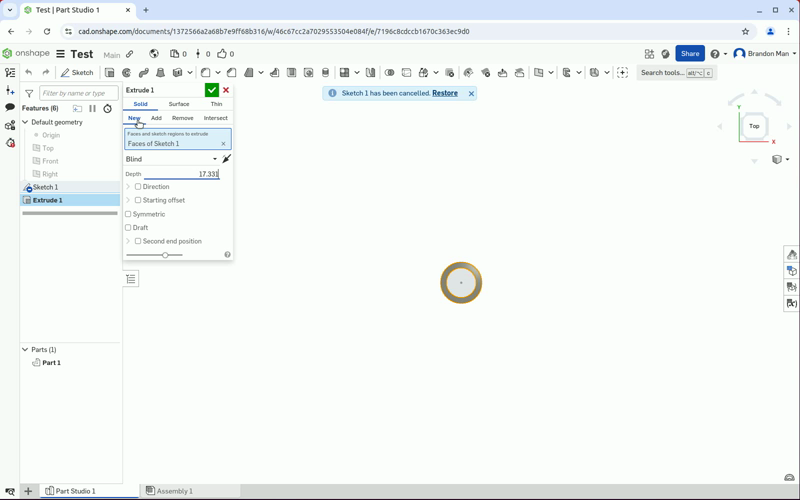
key(enter)
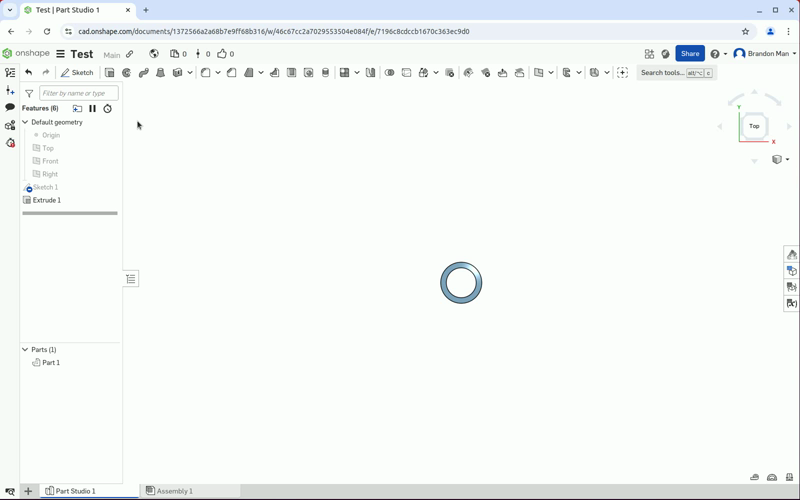
key(shift+h)
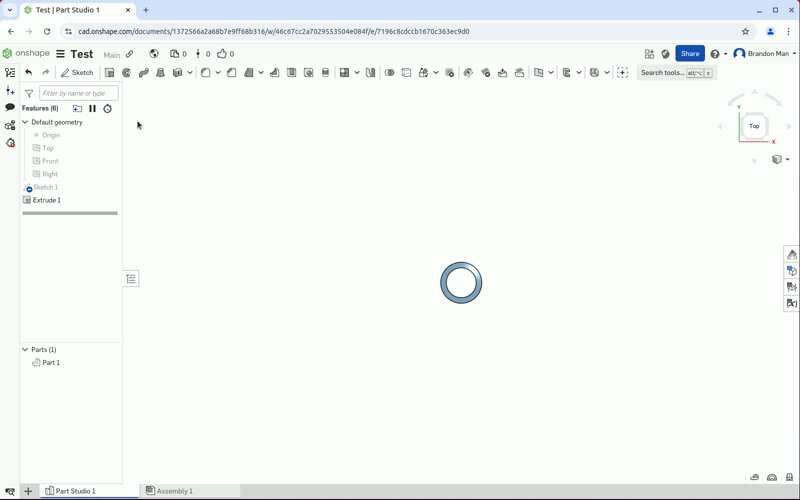
key(shift+h)
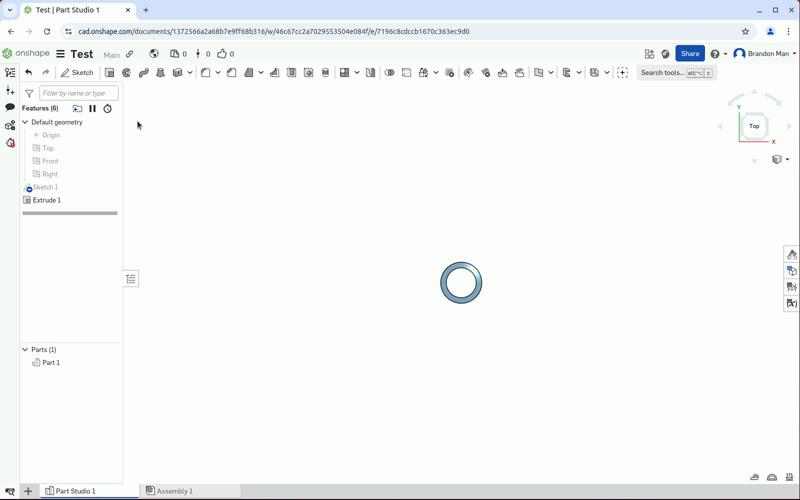
mouse_move(73, 189)
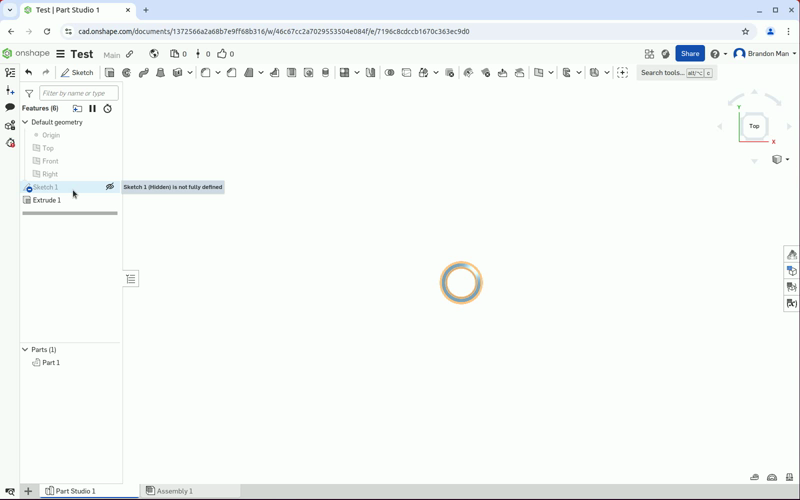
click(73, 189)
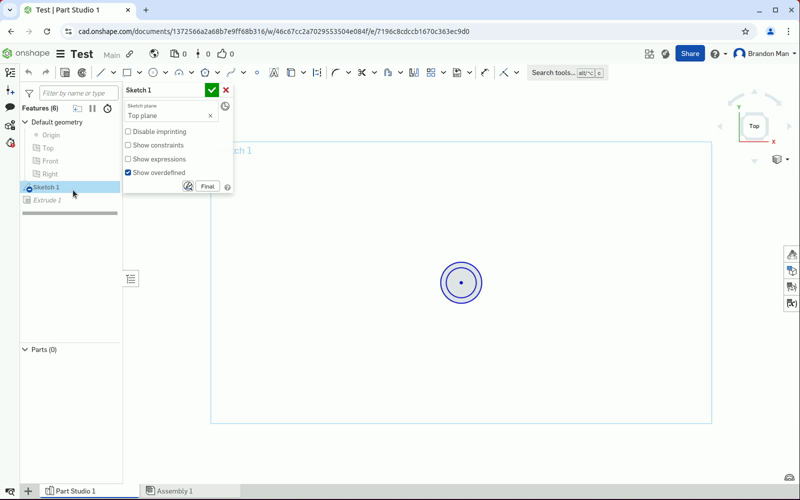
mouse_move(229, 92)
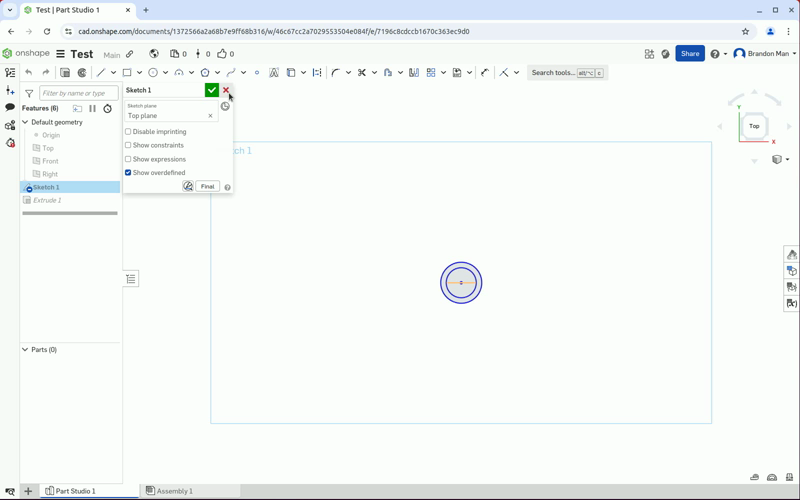
click(229, 92)
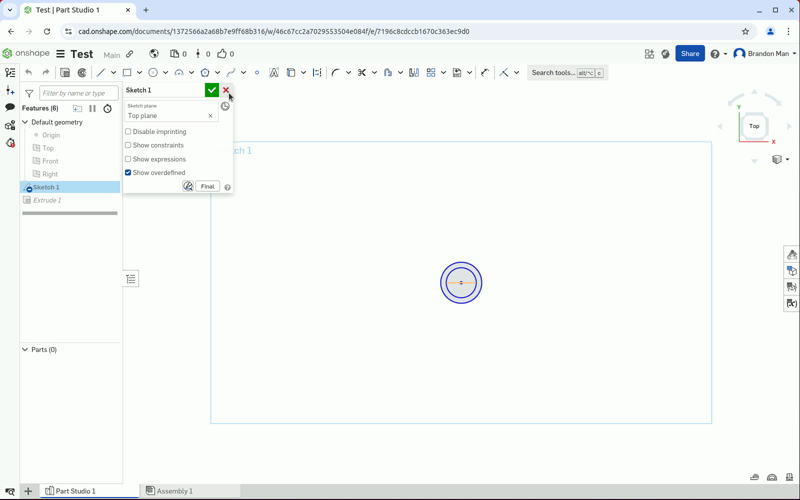
key(shift+s)
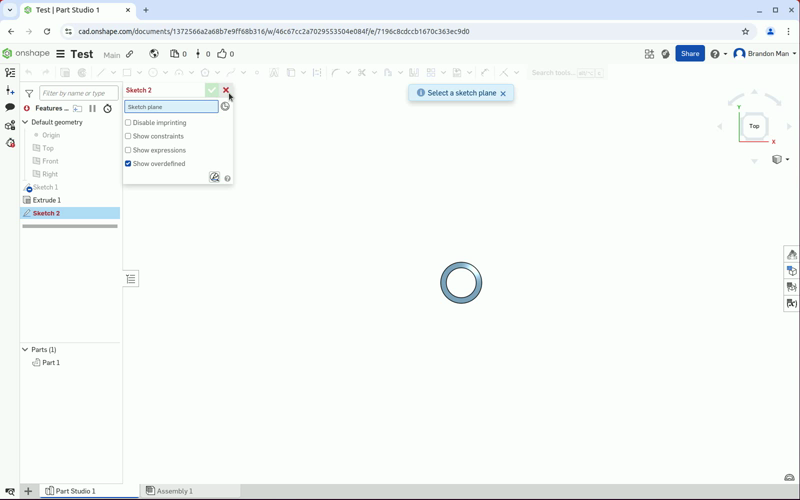
mouse_move(73, 150)
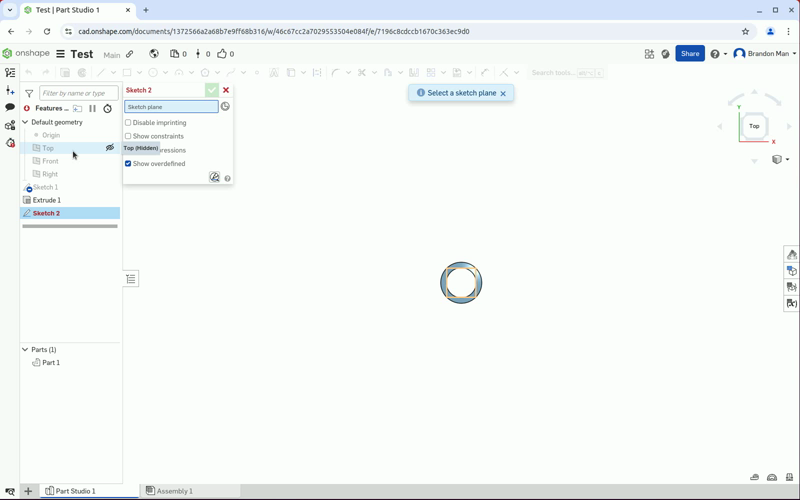
click(73, 150)
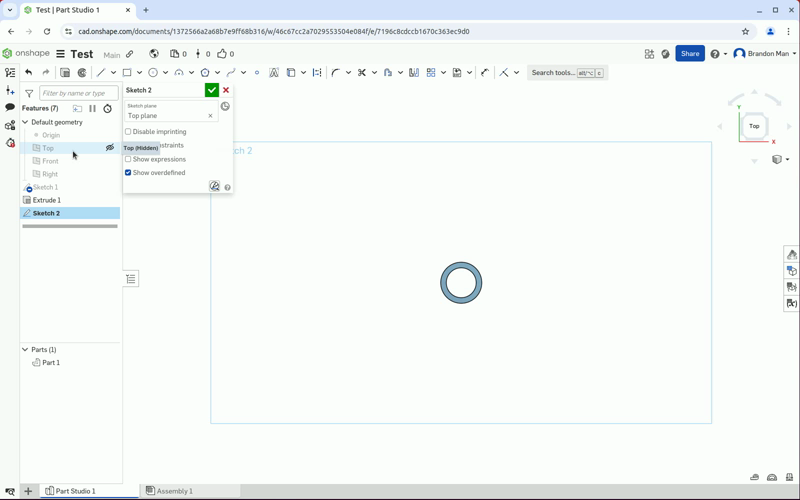
mouse_move(73, 352)
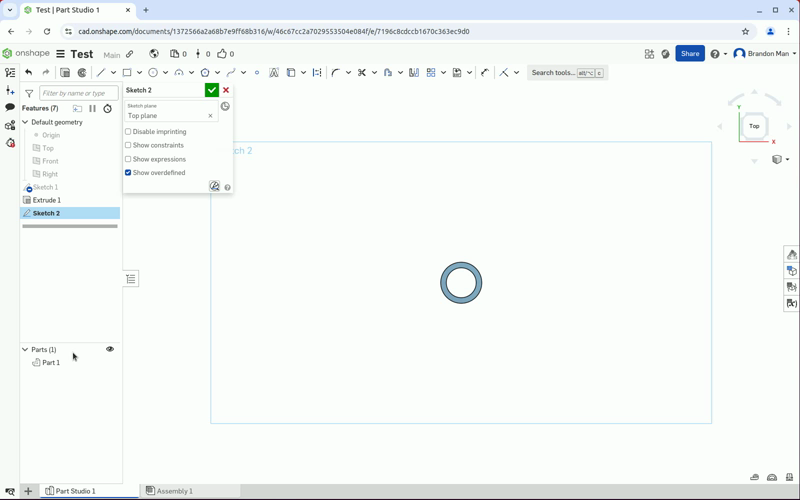
key(y)
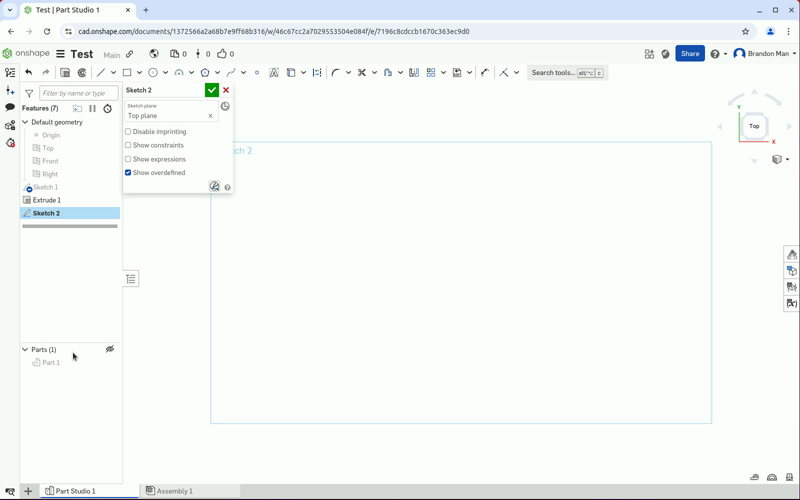
key(c)
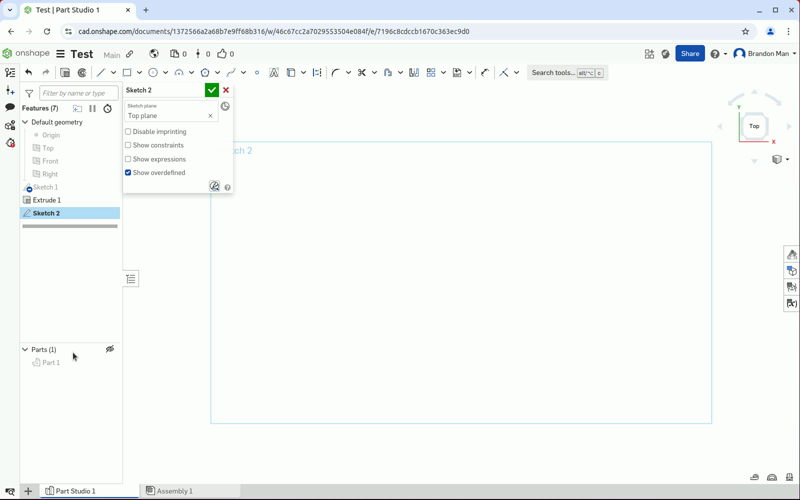
key_down(shift)
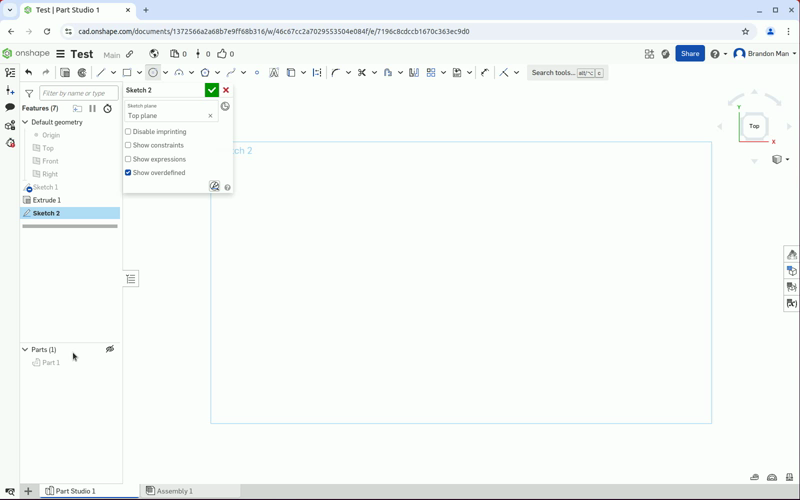
mouse_move(415, 282)
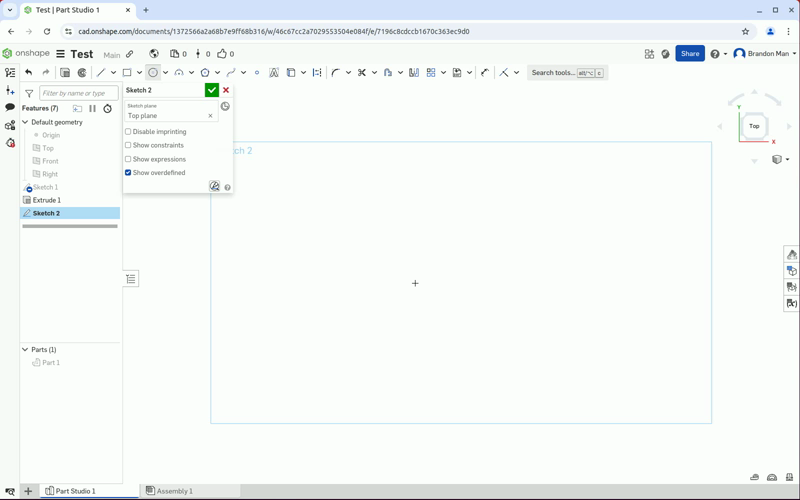
click(415, 282)
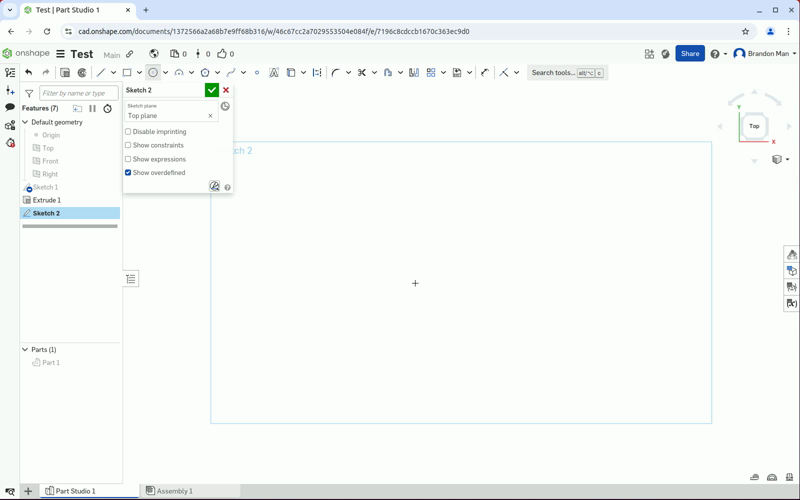
key_up(shift)
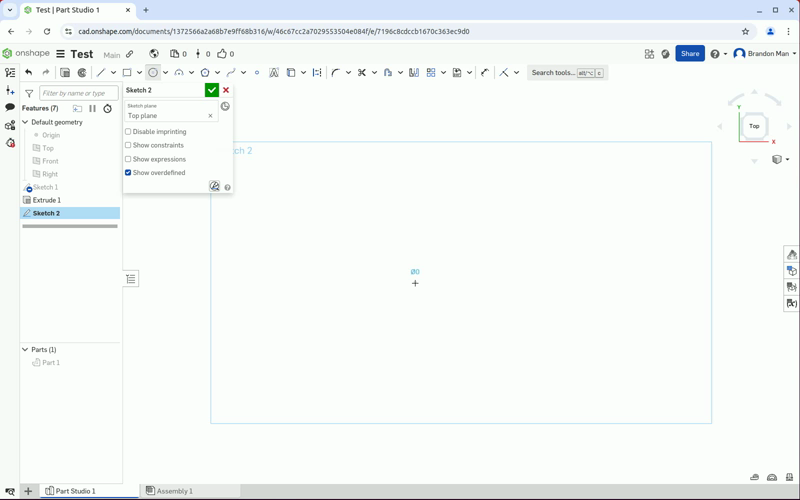
mouse_move(435, 282)
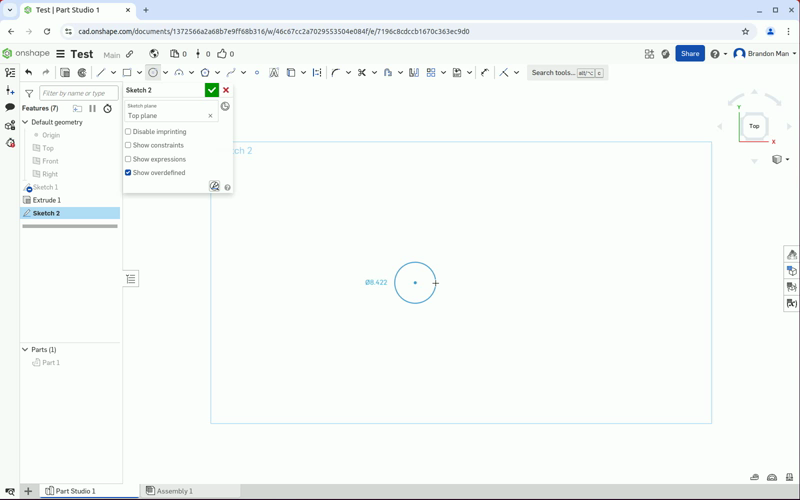
click(435, 282)
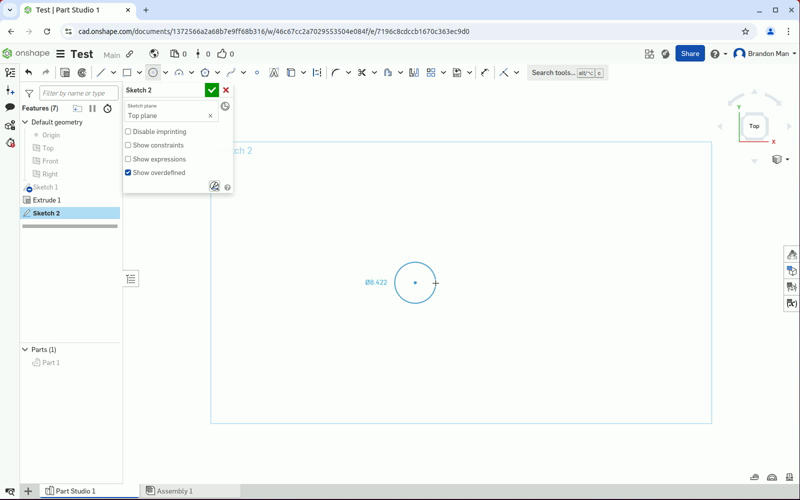
key(esc)
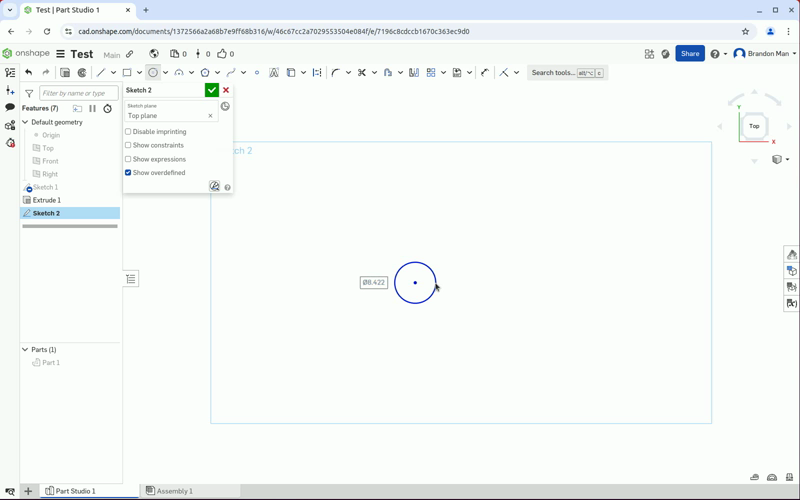
key(c)
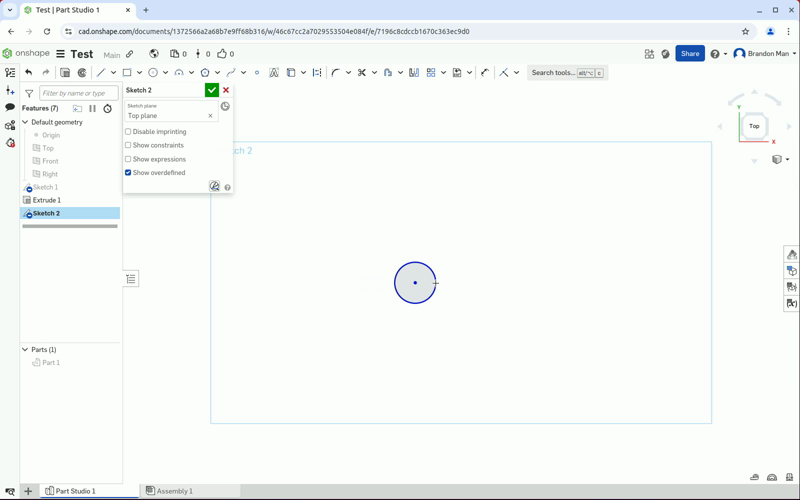
key_down(shift)
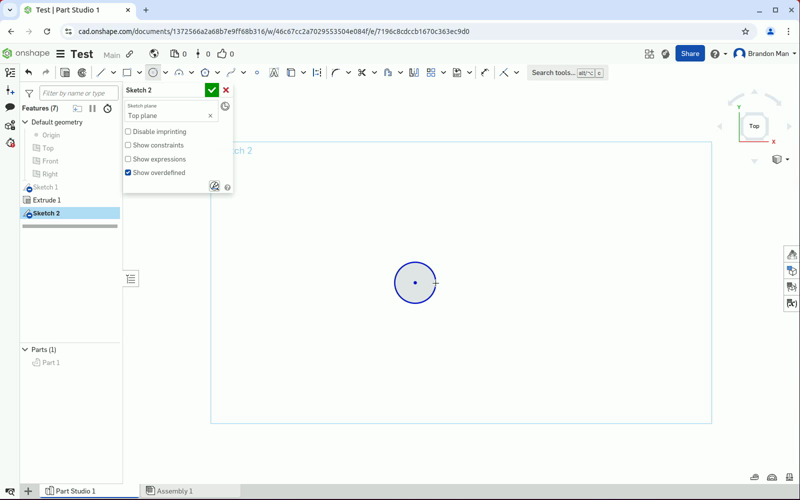
mouse_move(415, 282)
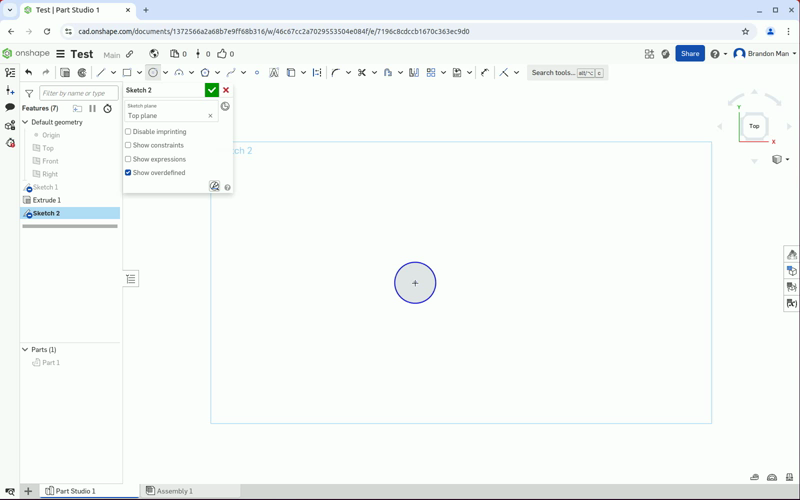
click(415, 282)
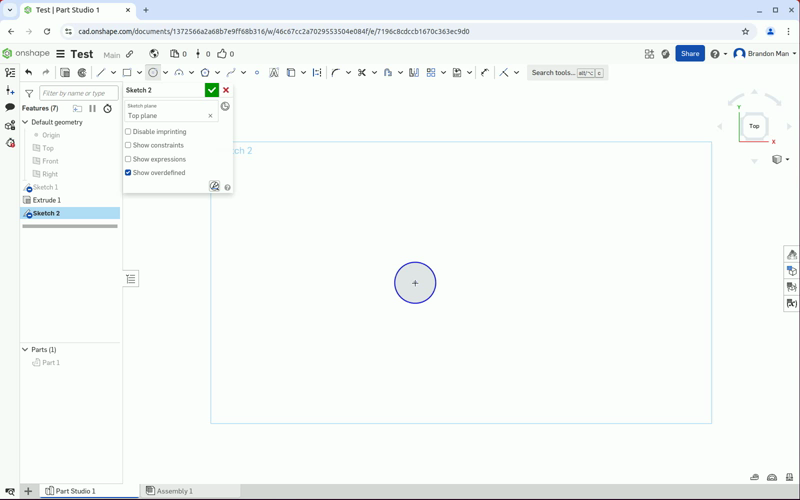
key_up(shift)
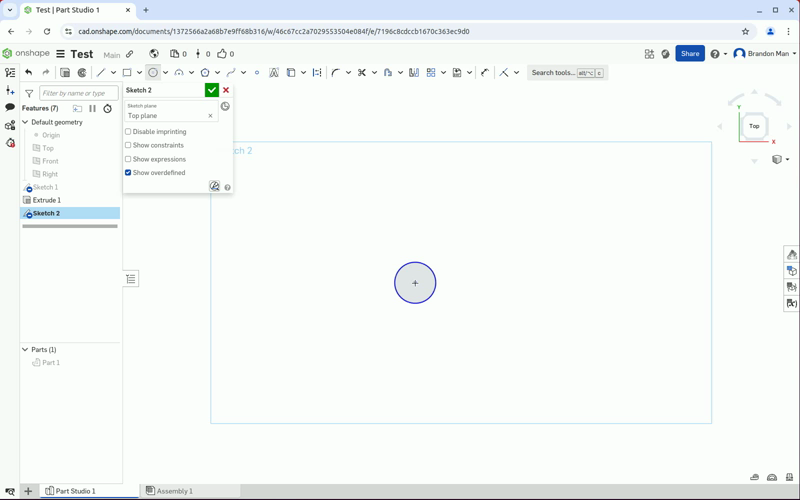
mouse_move(430, 282)
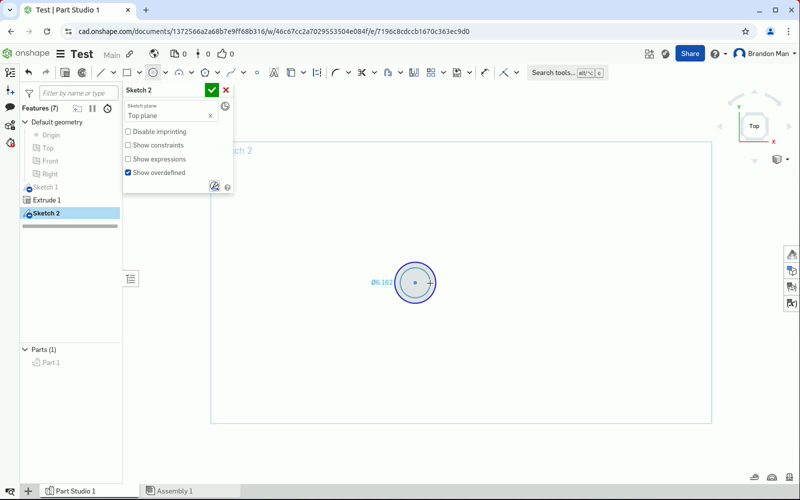
click(430, 282)
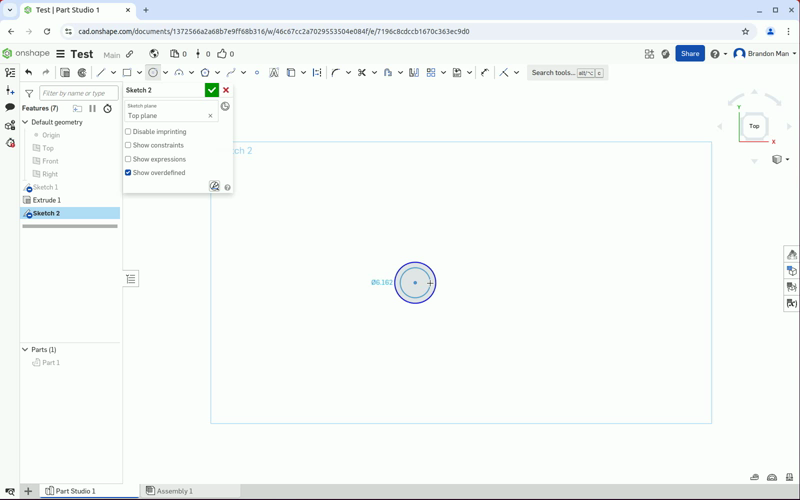
key(esc)
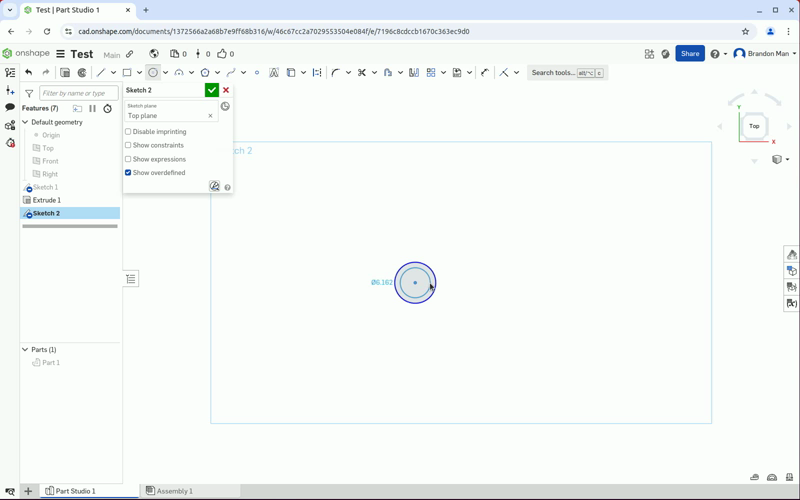
mouse_move(427, 267)
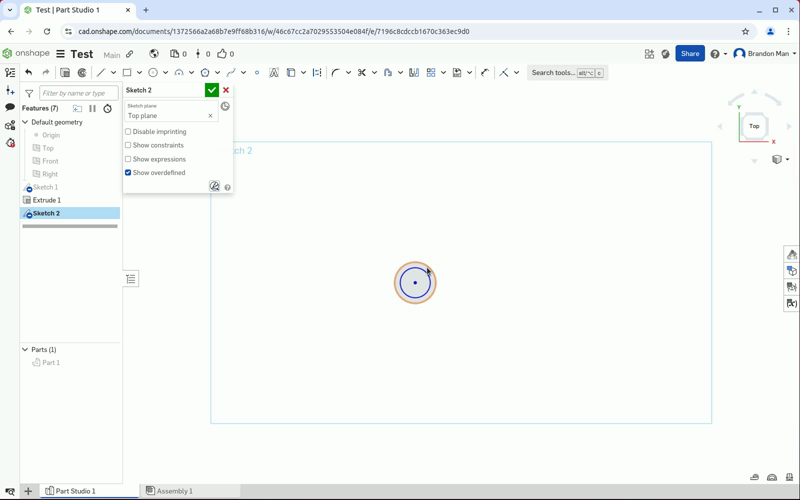
scroll(6)
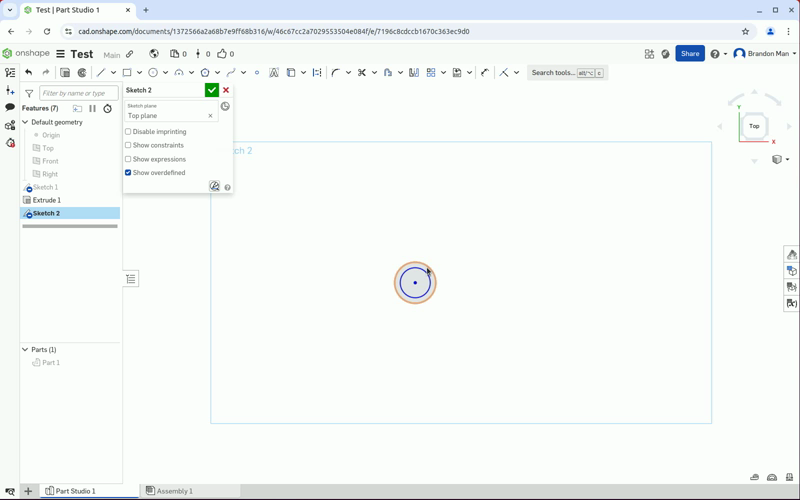
scroll(6)
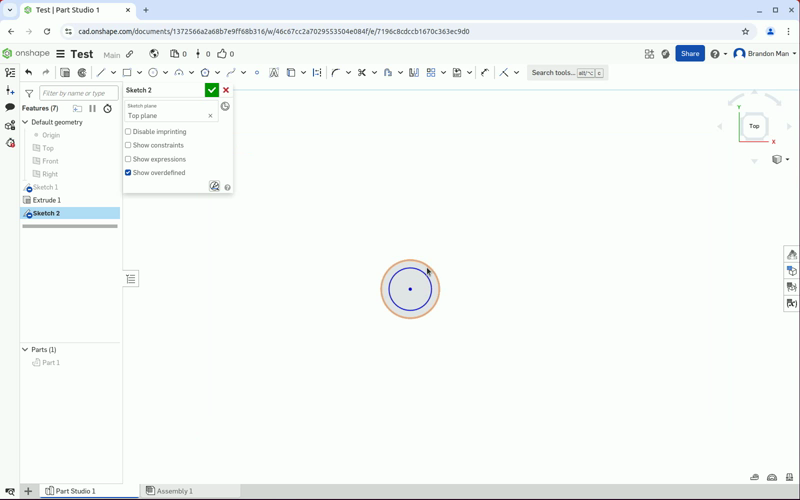
scroll(6)
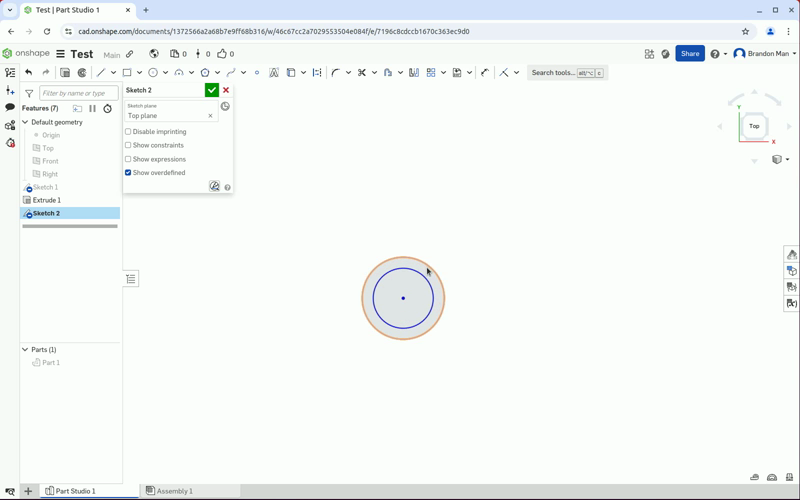
scroll(6)
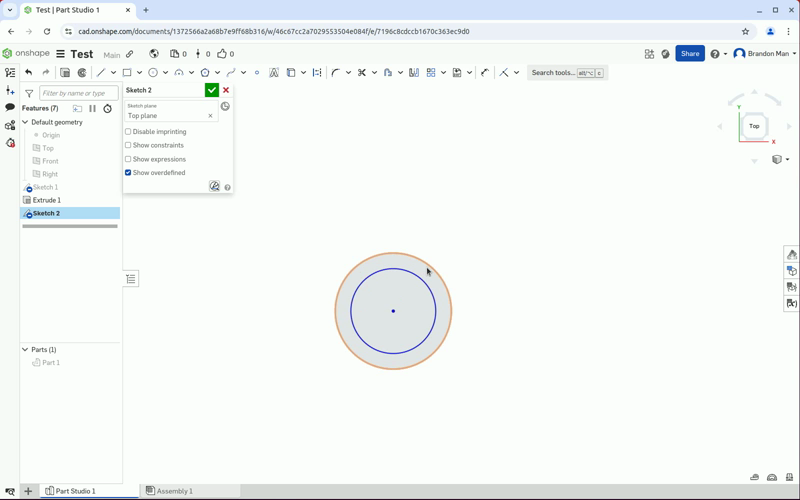
scroll(6)
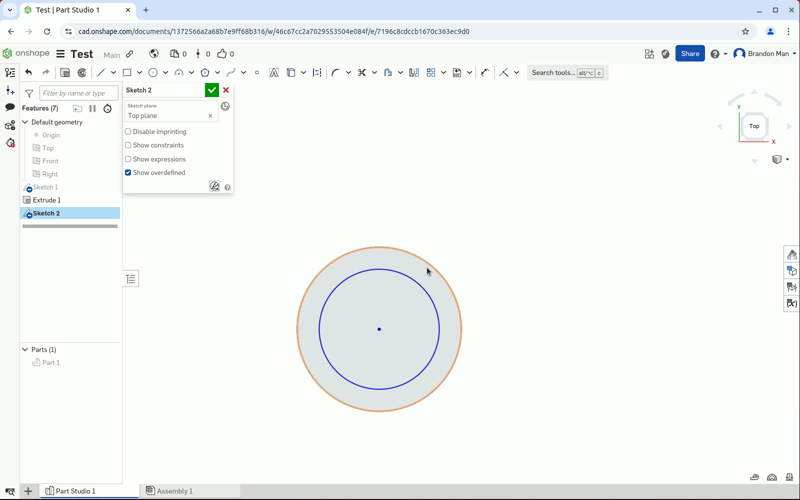
scroll(6)
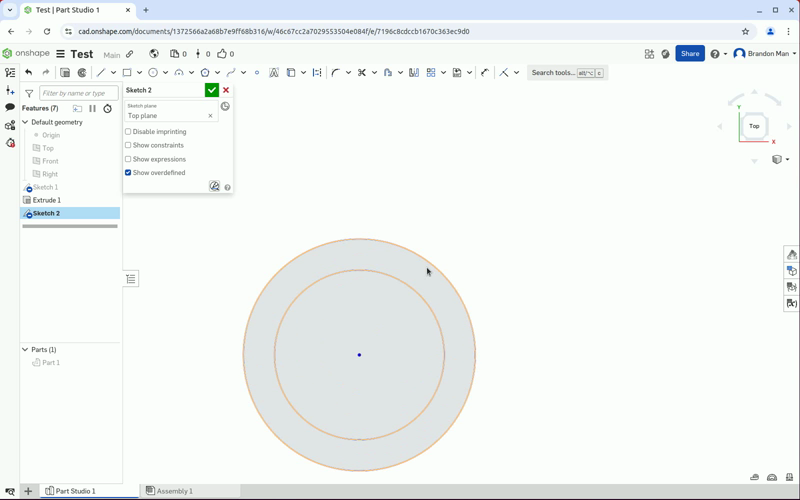
scroll(6)
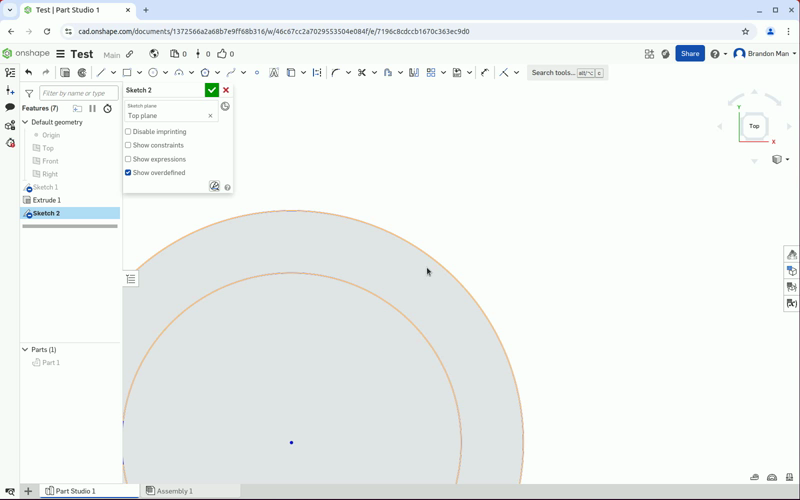
click(427, 267)
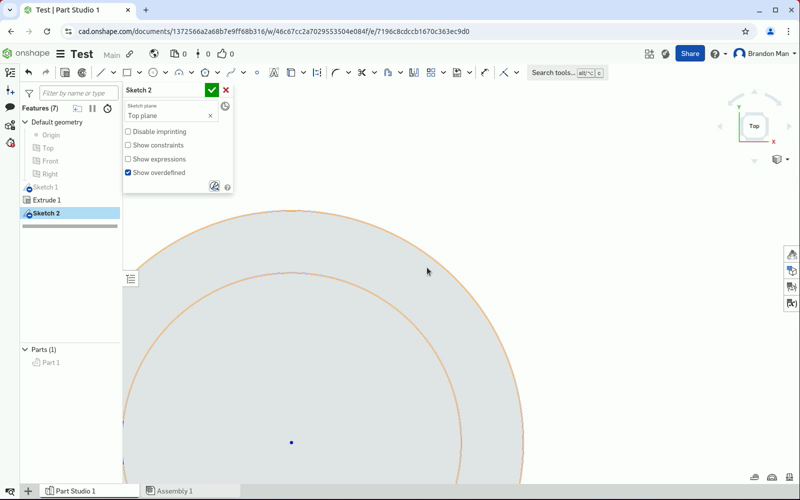
scroll(-6)
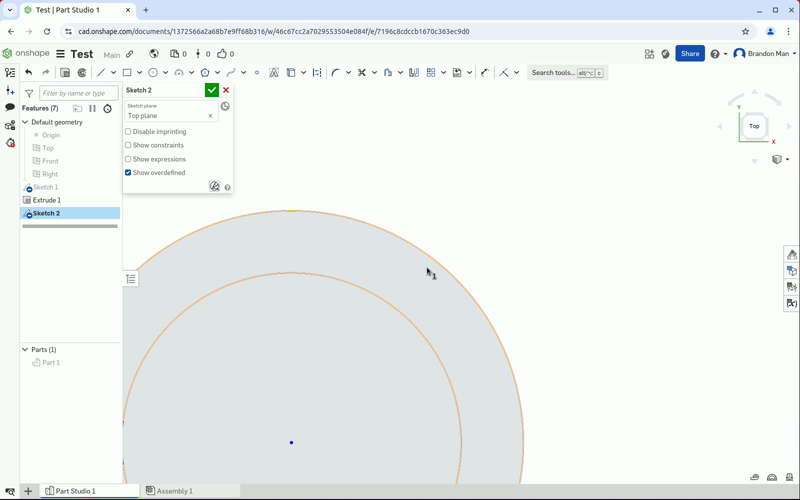
scroll(-6)
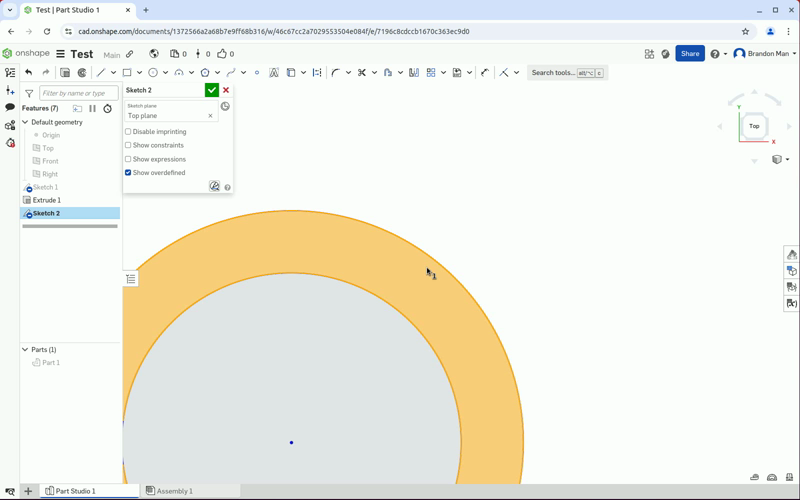
scroll(-6)
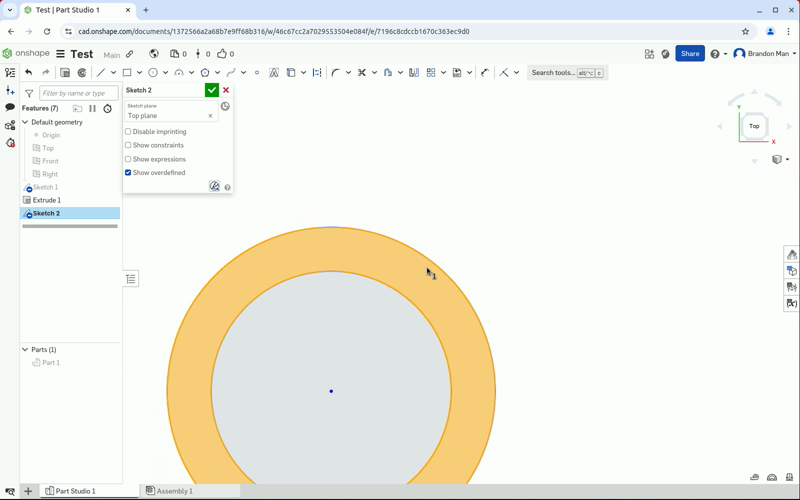
scroll(-6)
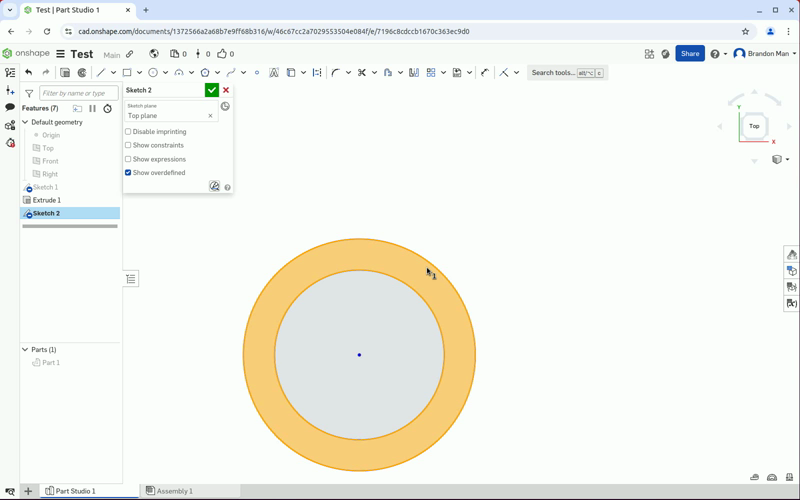
scroll(-6)
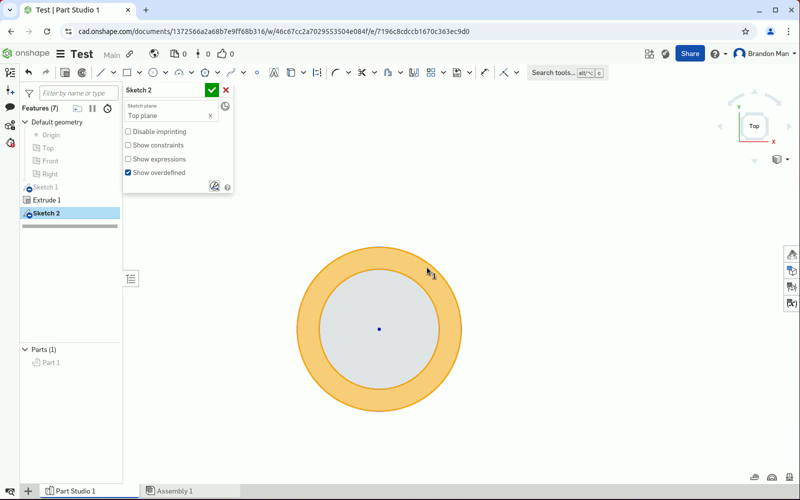
scroll(-6)
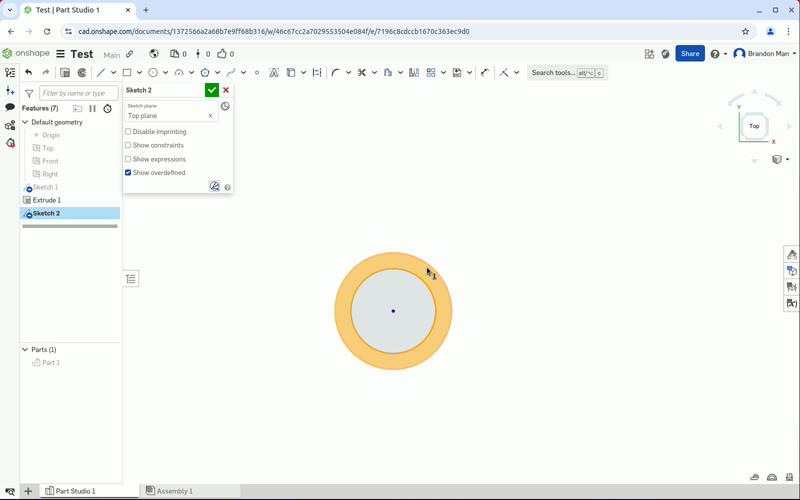
scroll(-6)
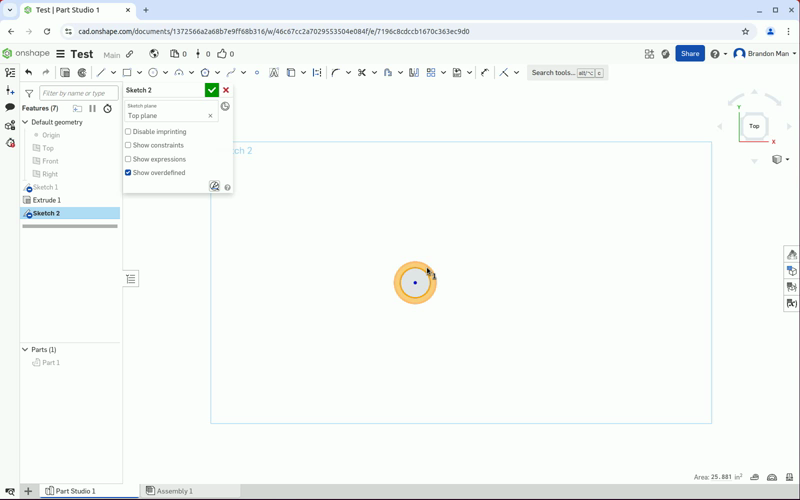
mouse_move(73, 352)
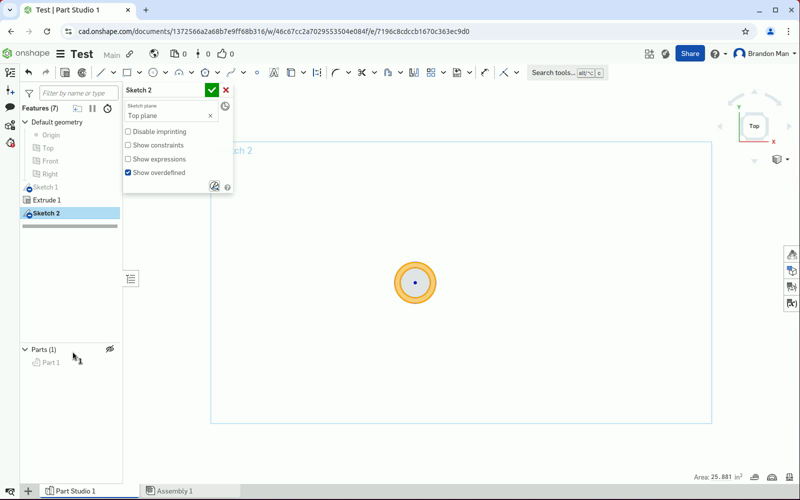
key(shift+y)
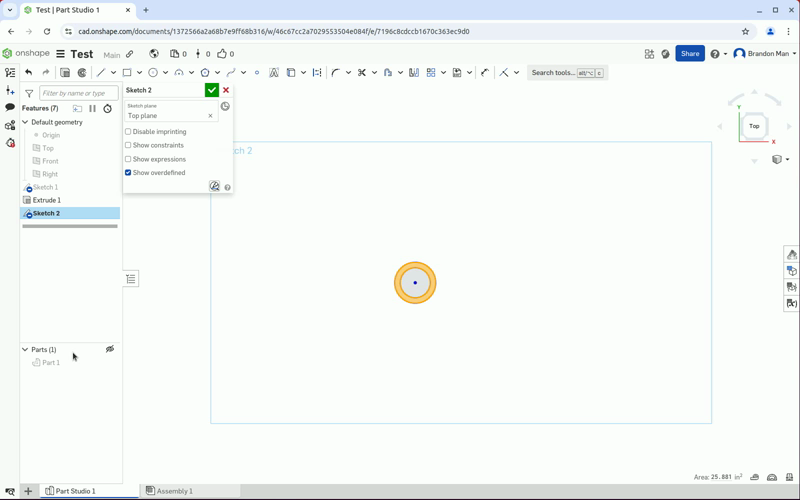
key(shift+e)
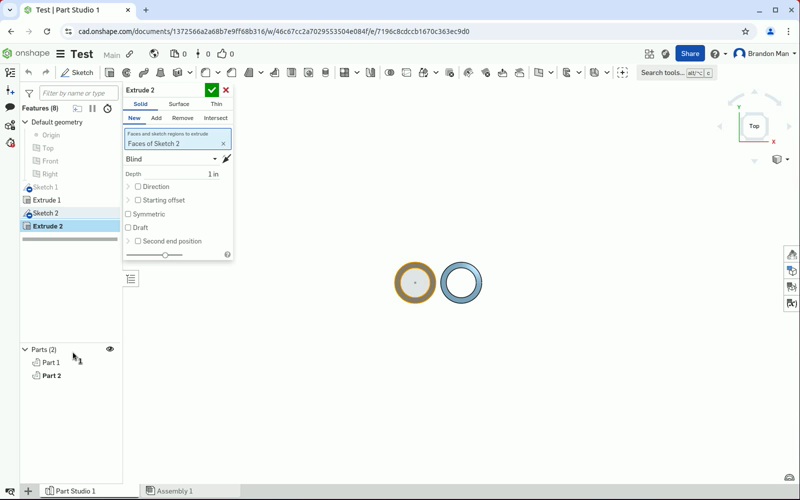
mouse_move(143, 106)
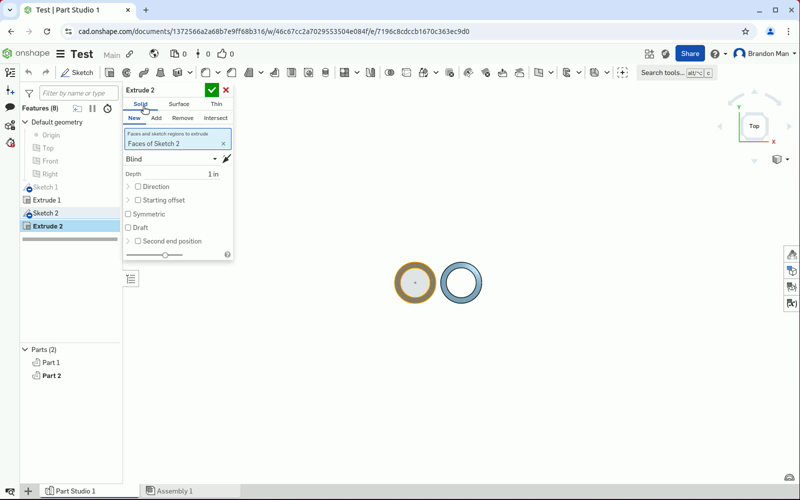
click(143, 106)
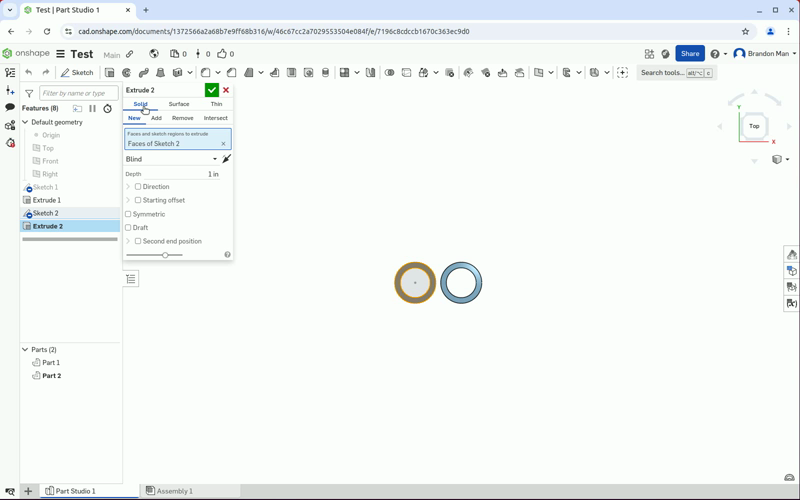
mouse_move(137, 120)
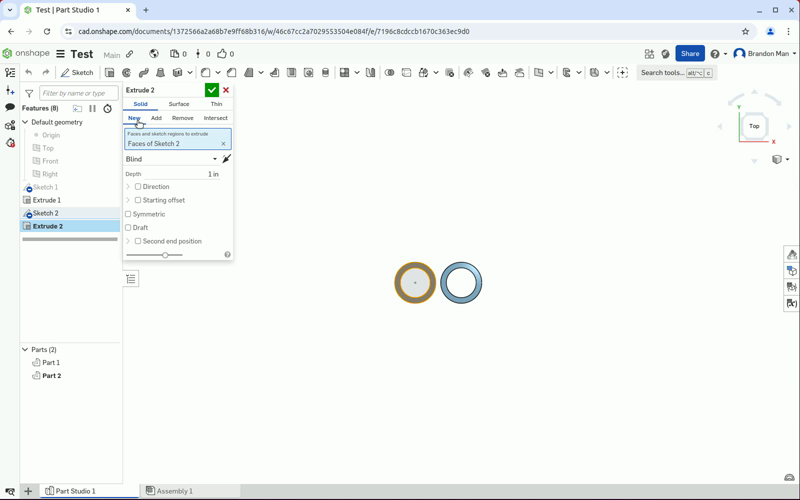
click(137, 120)
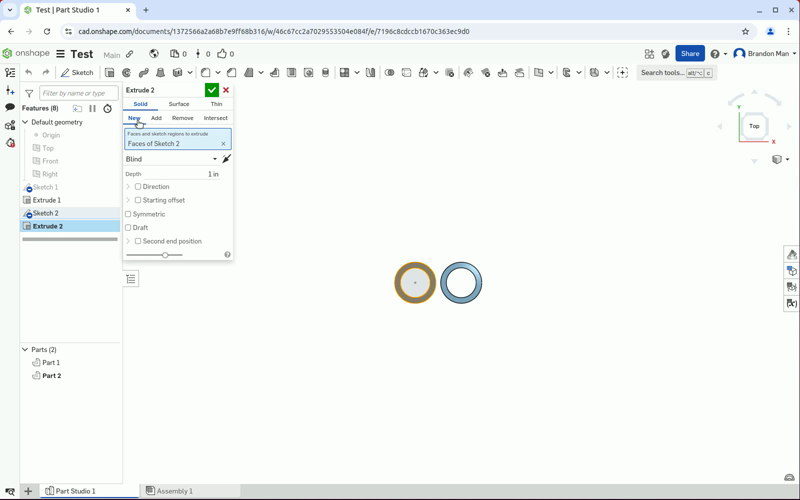
key(tab, 4)
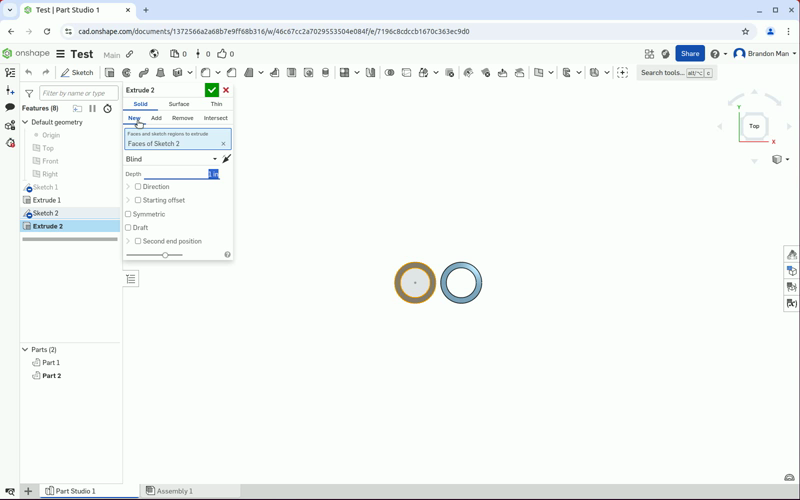
text(12.998)
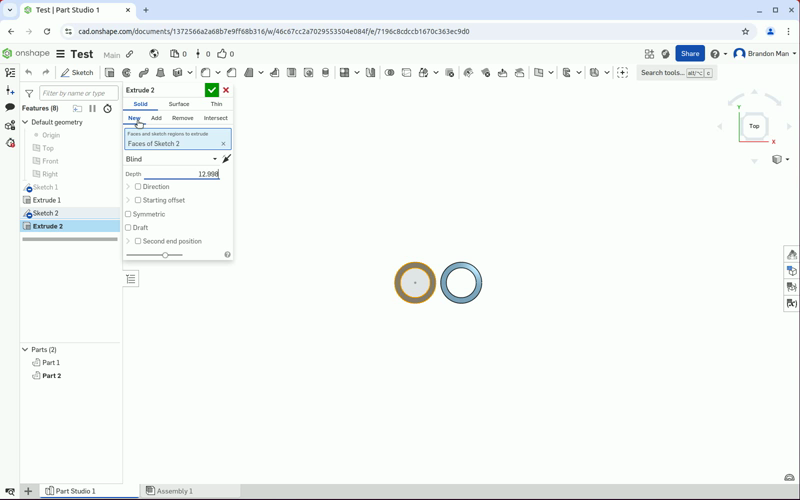
key(enter)
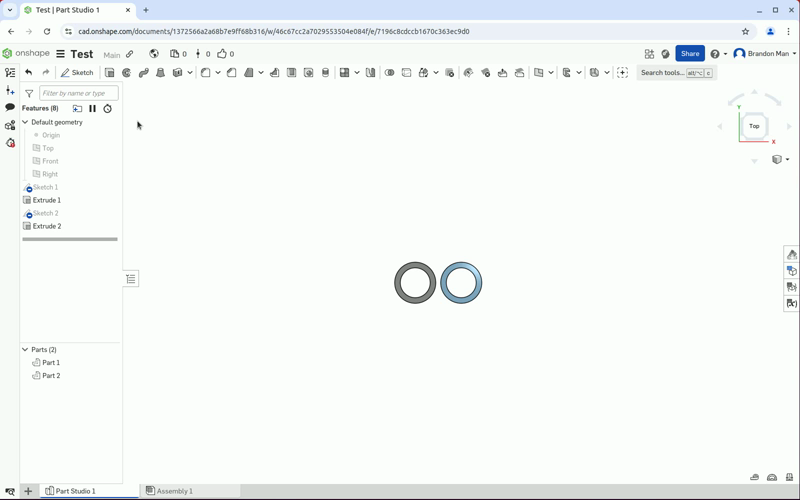
key(shift+h)
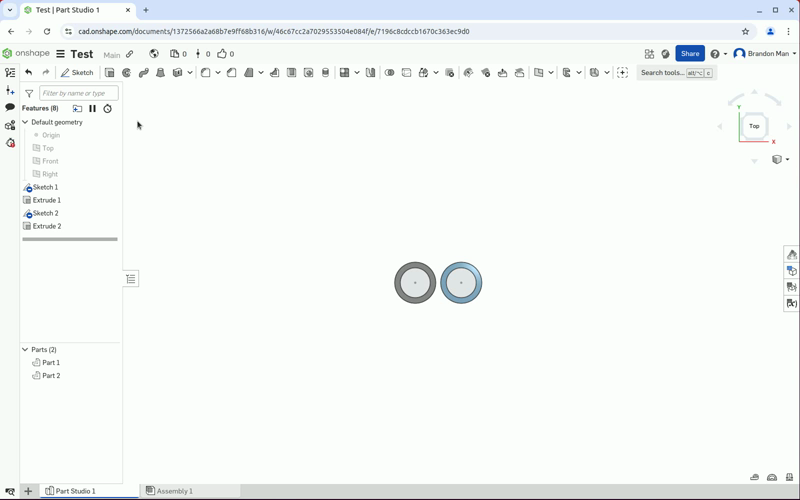
key(shift+h)
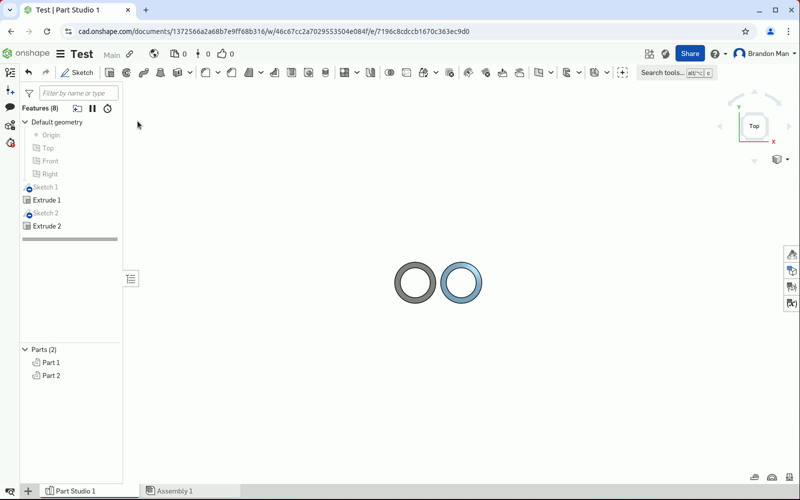
mouse_move(73, 189)
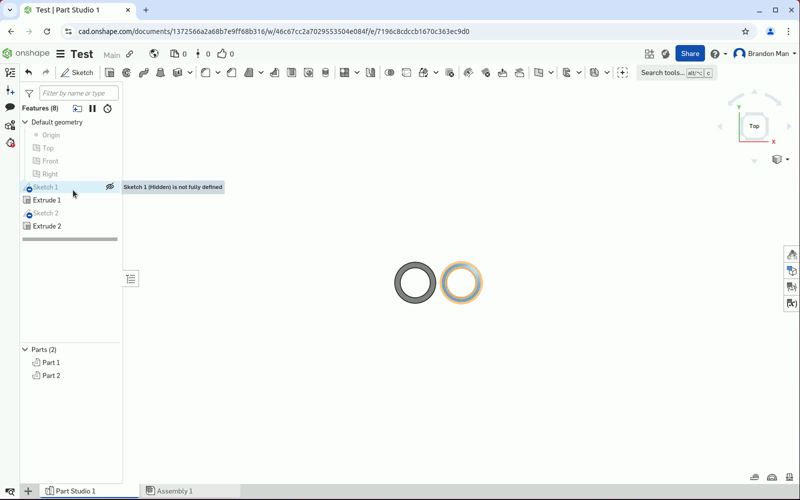
click(73, 189)
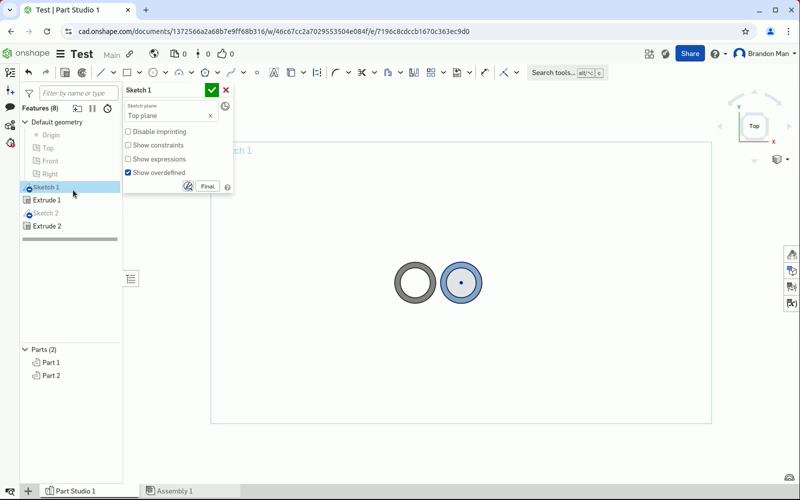
mouse_move(229, 92)
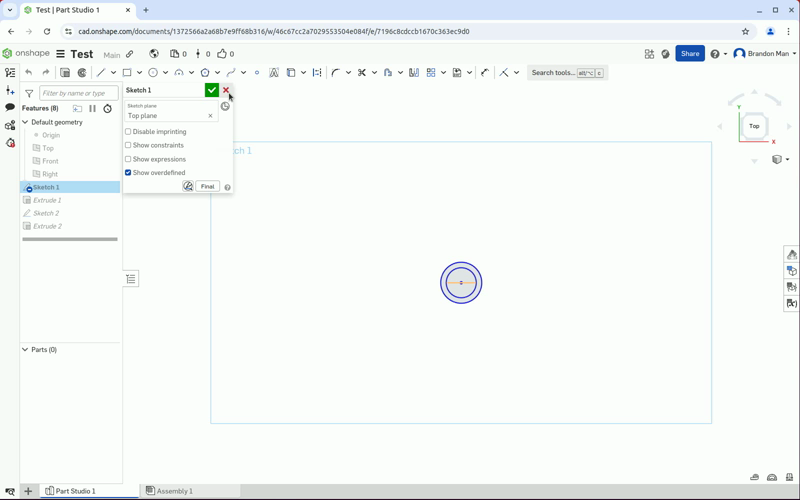
click(229, 92)
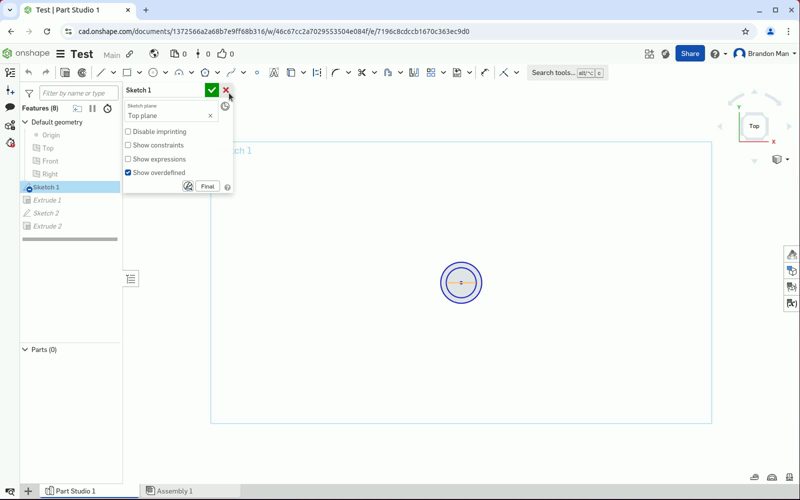
key(shift+s)
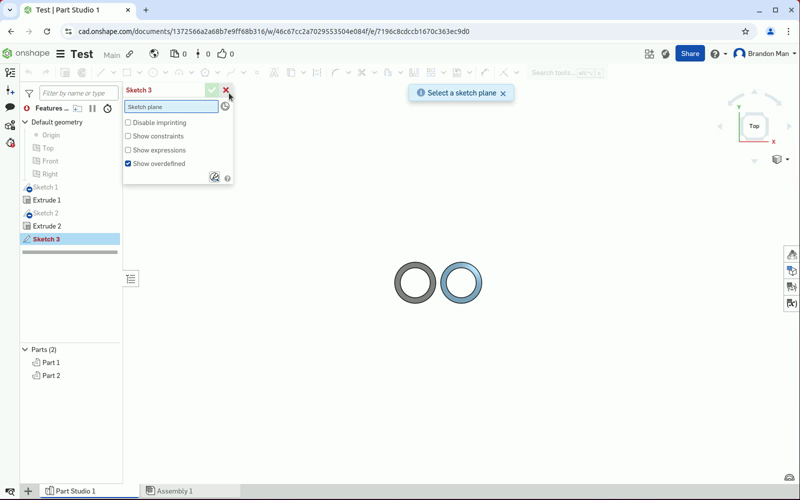
mouse_move(73, 150)
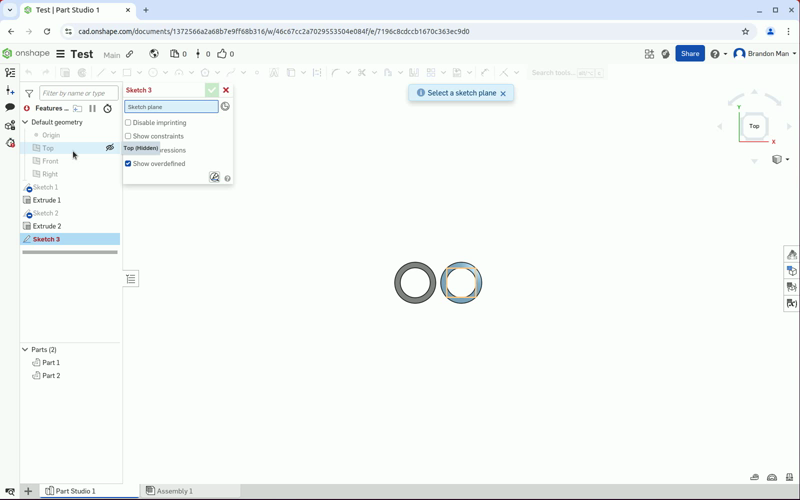
click(73, 150)
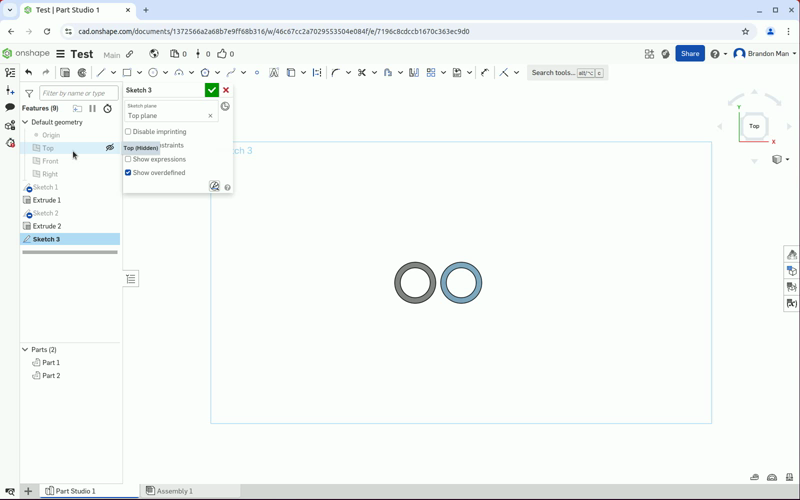
mouse_move(73, 352)
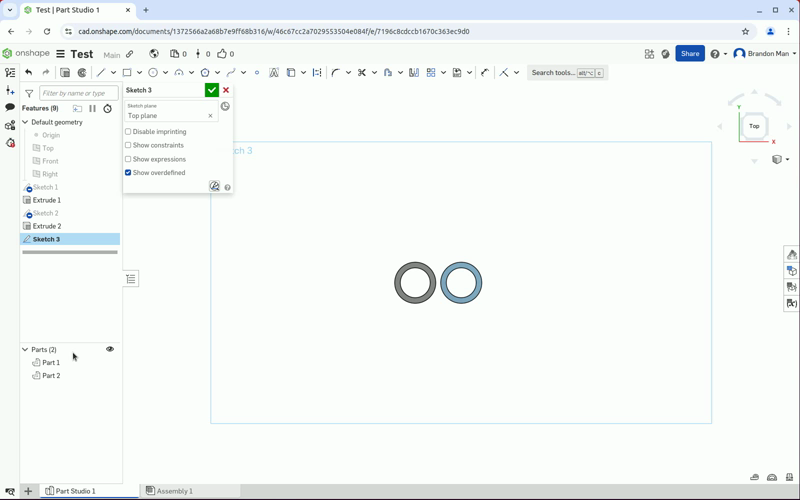
key(y)
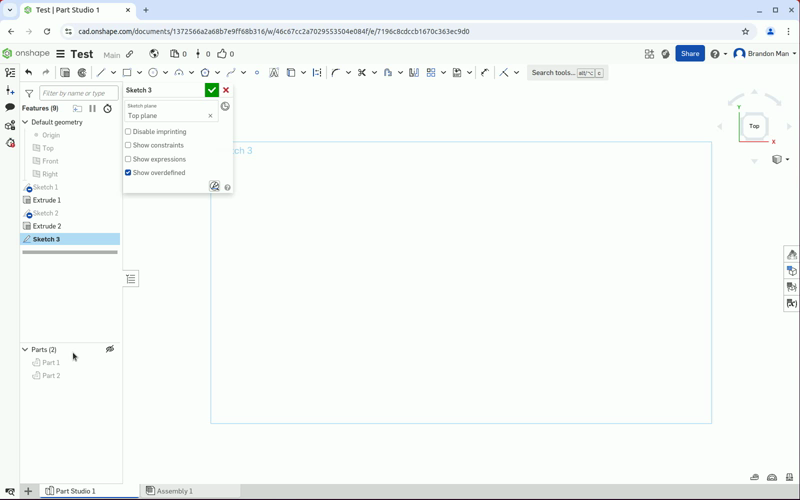
key(c)
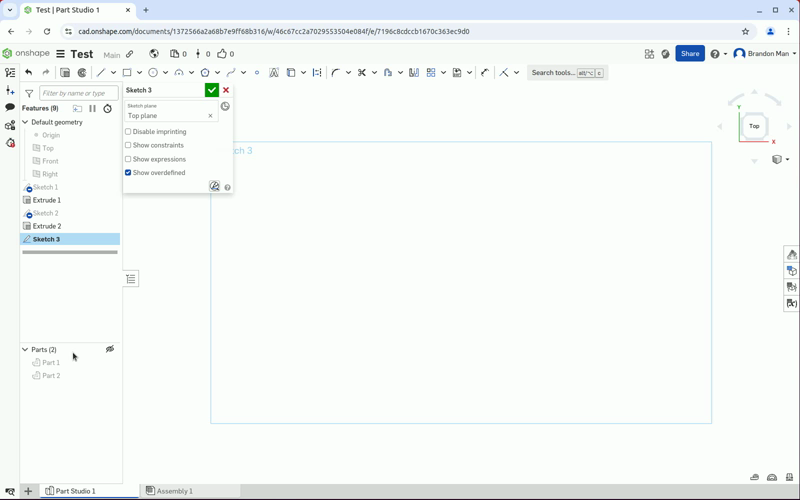
key_down(shift)
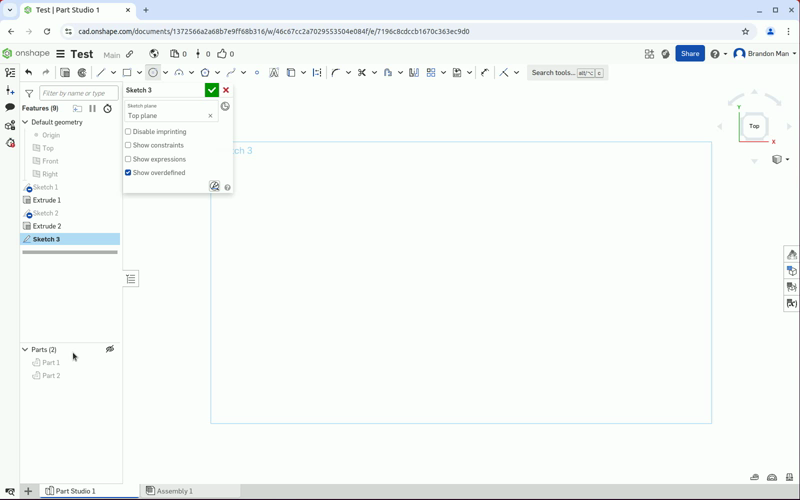
mouse_move(509, 282)
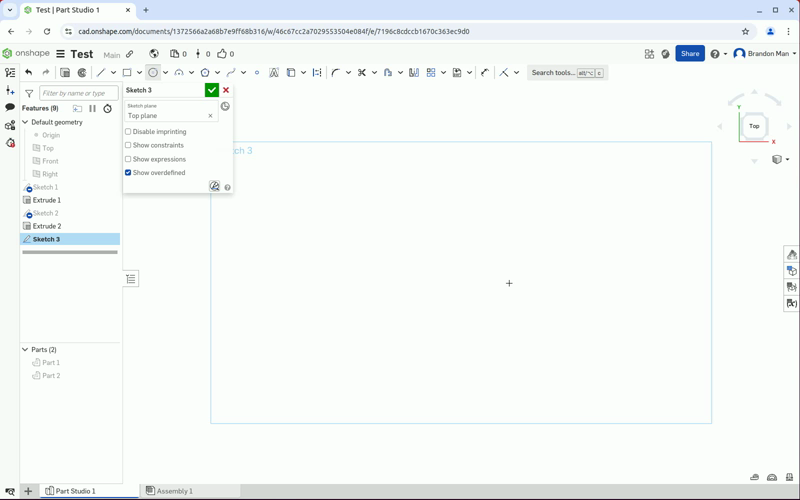
click(509, 282)
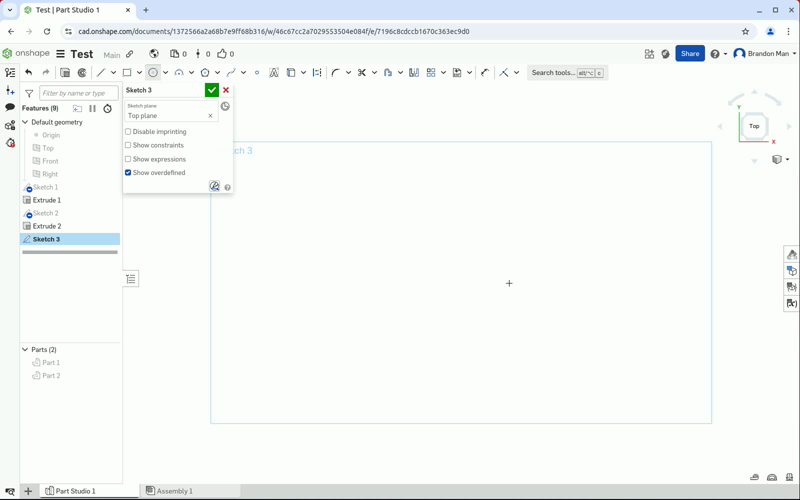
key_up(shift)
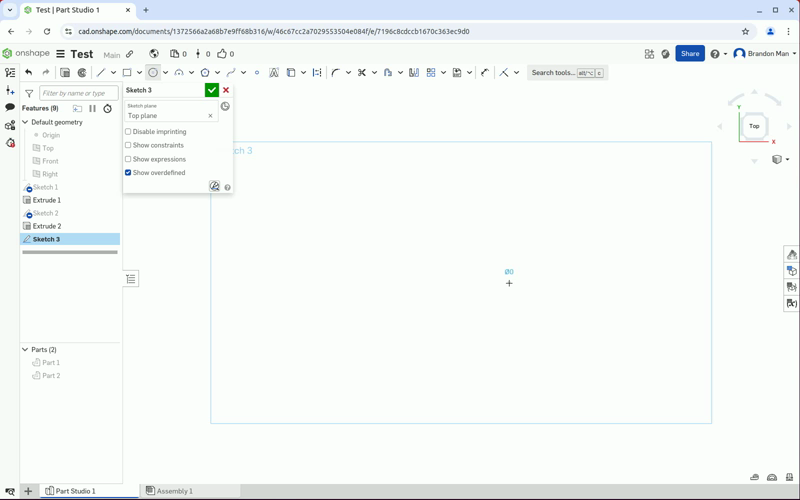
mouse_move(529, 282)
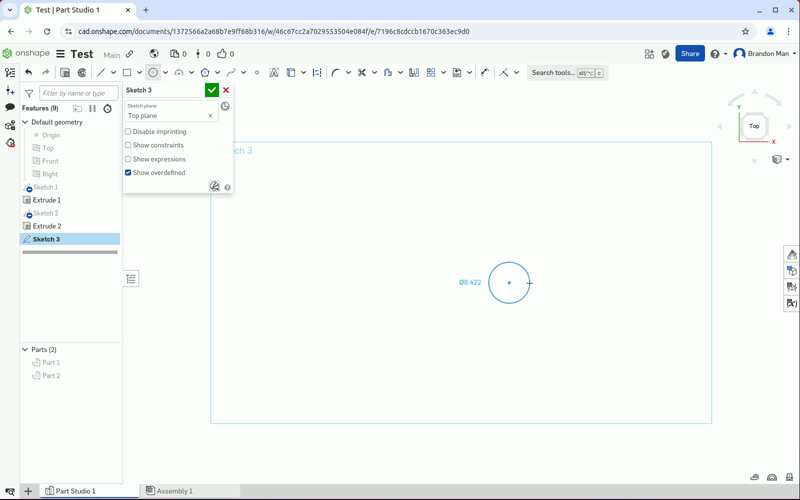
click(529, 282)
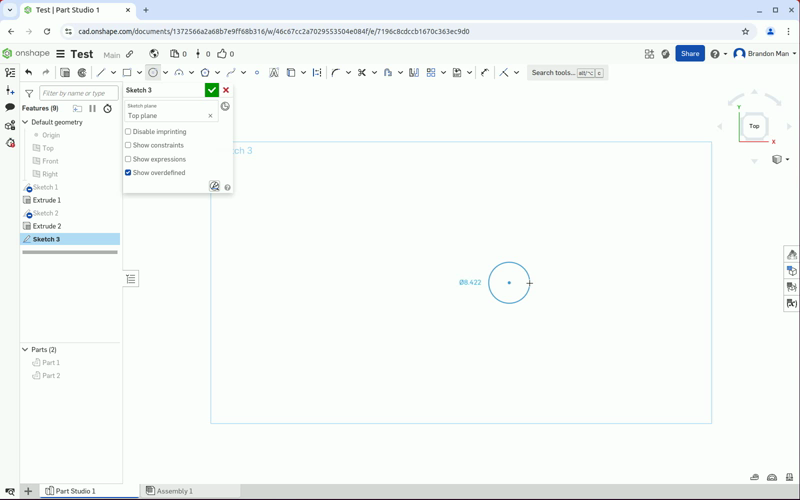
key(esc)
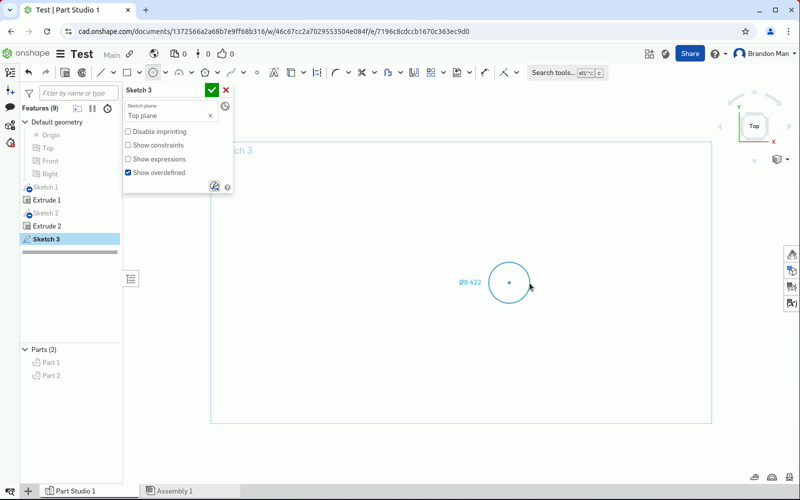
key(c)
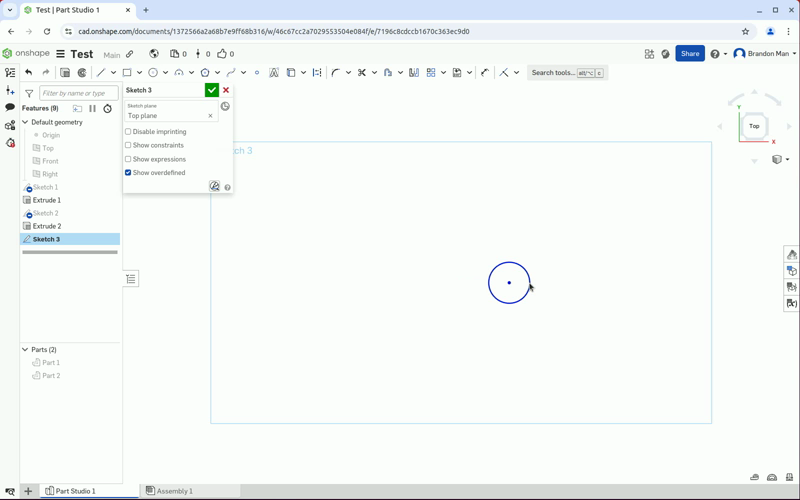
key_down(shift)
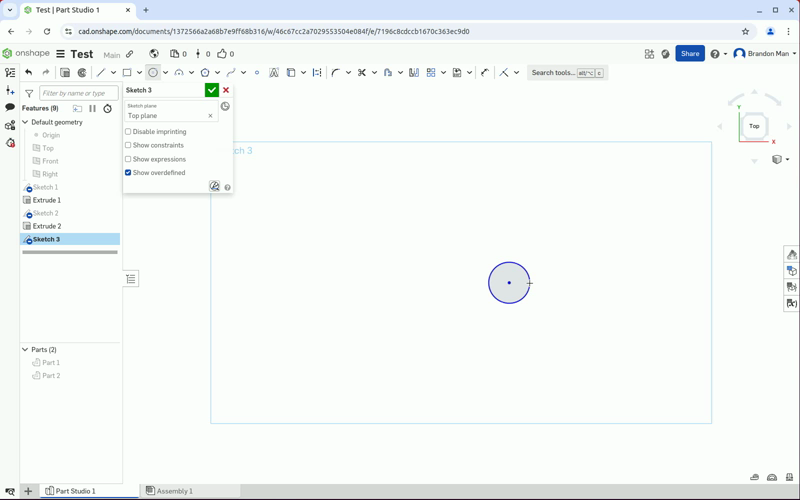
mouse_move(509, 282)
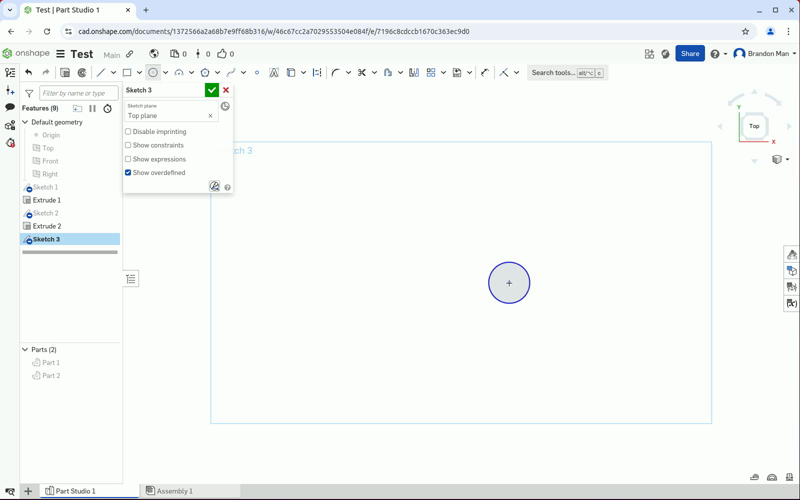
click(509, 282)
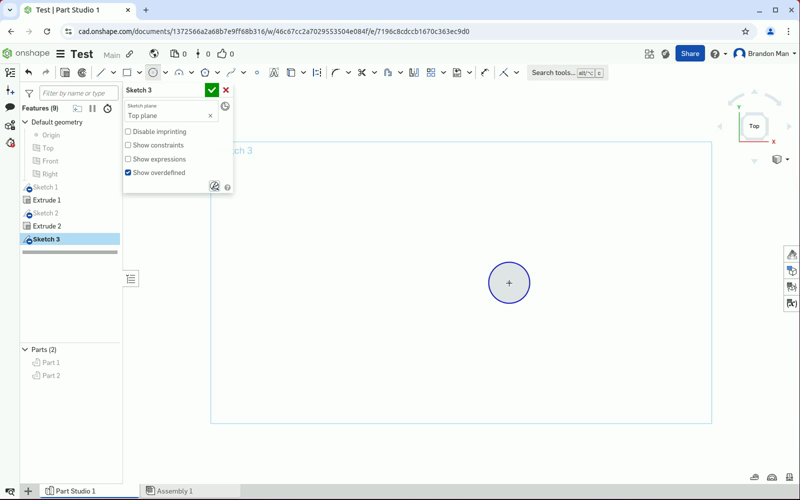
key_up(shift)
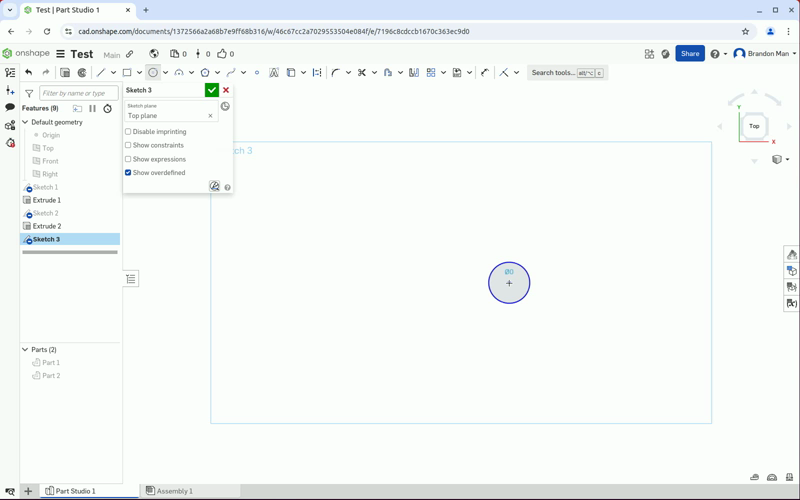
mouse_move(524, 282)
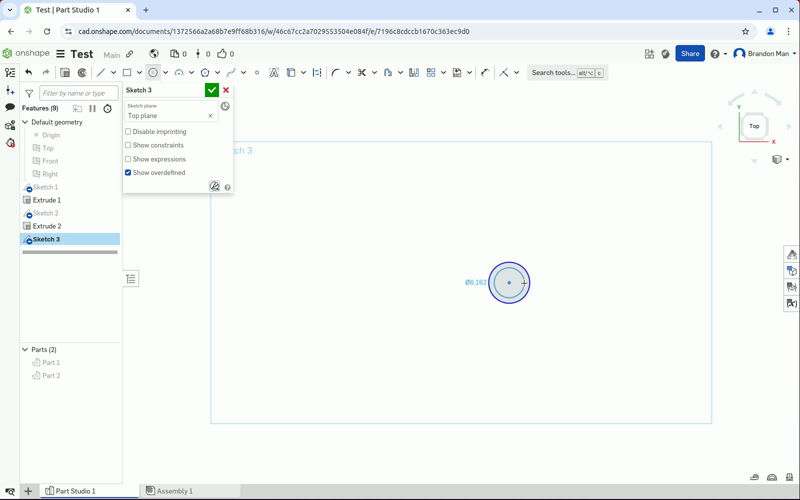
click(524, 282)
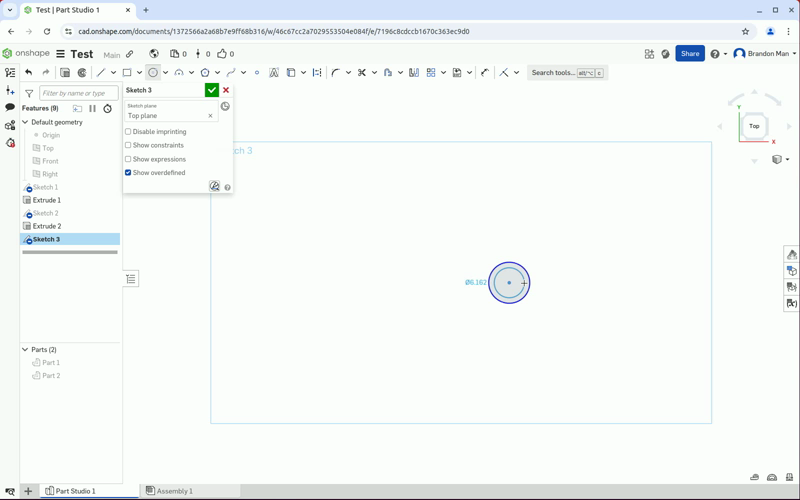
key(esc)
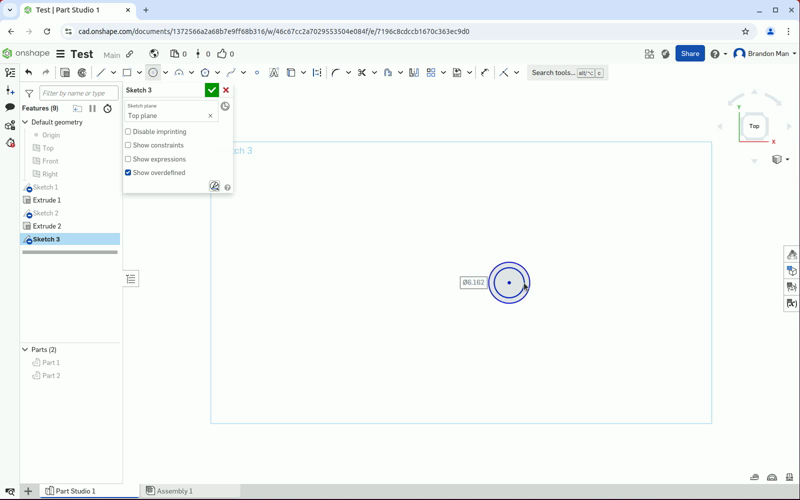
mouse_move(528, 289)
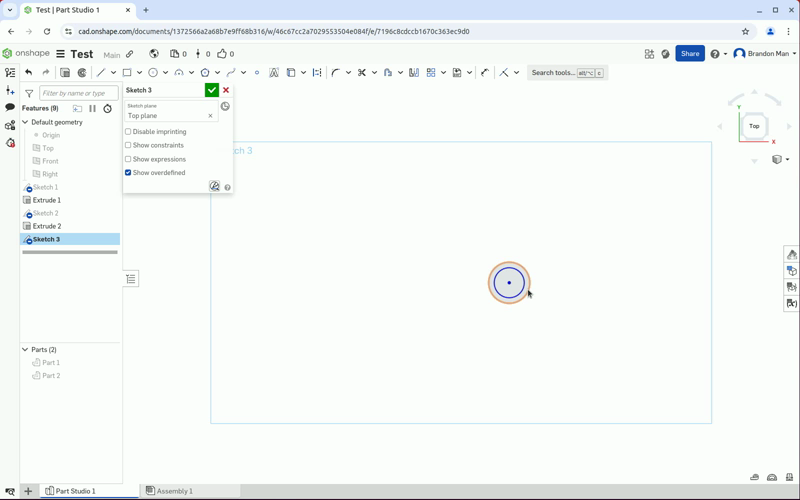
scroll(6)
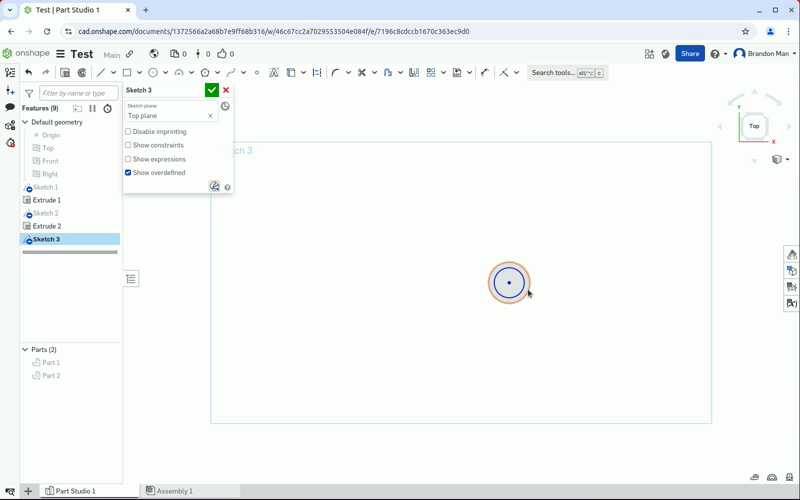
scroll(6)
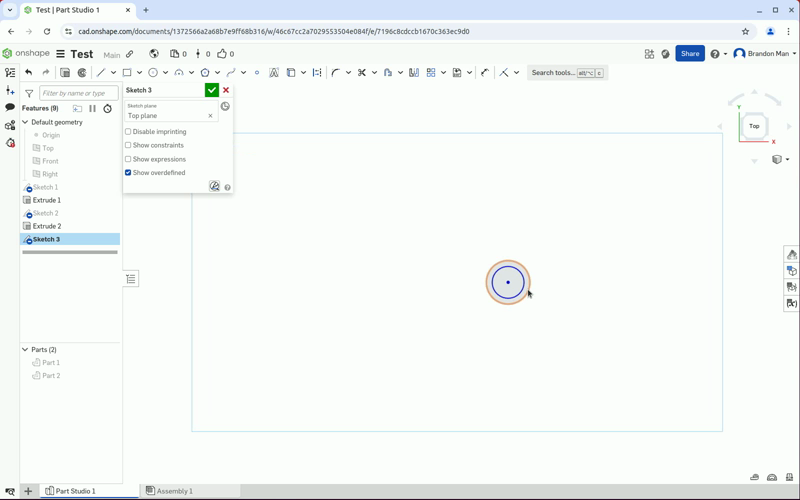
scroll(6)
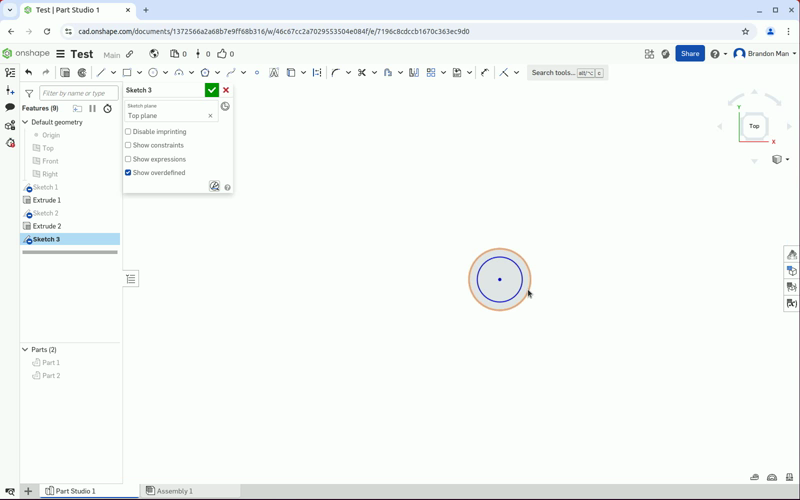
scroll(6)
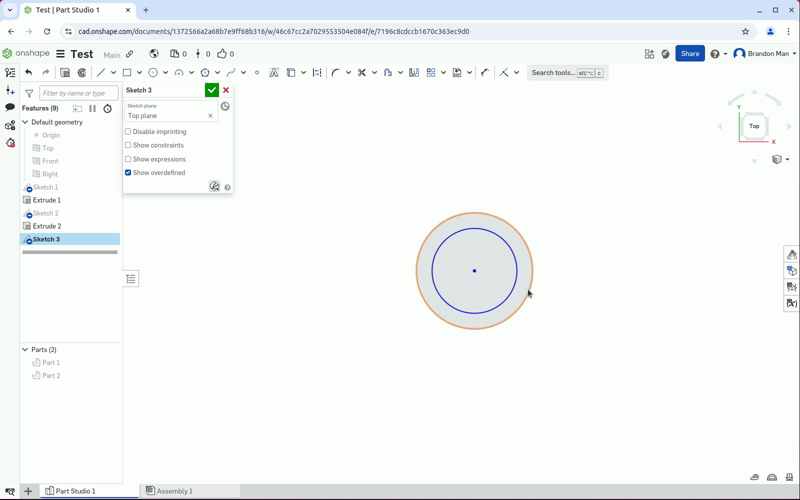
scroll(6)
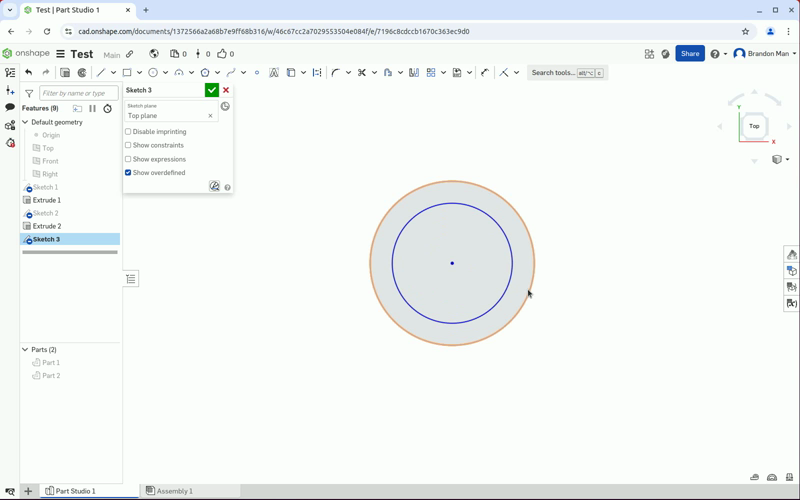
scroll(6)
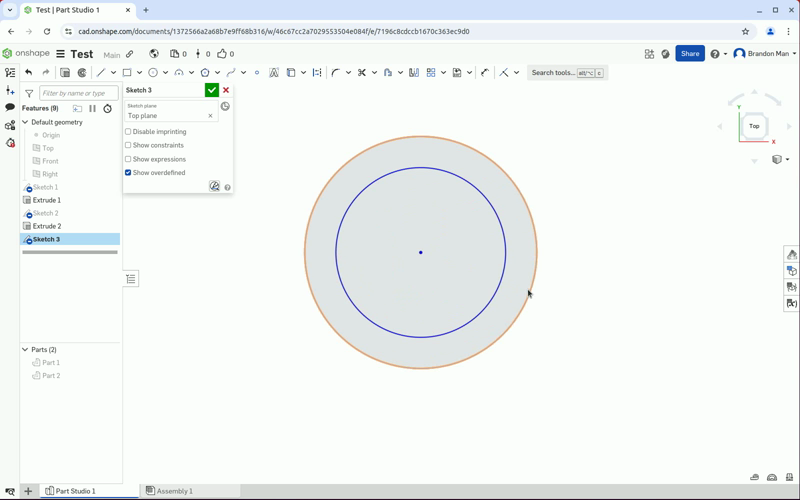
scroll(6)
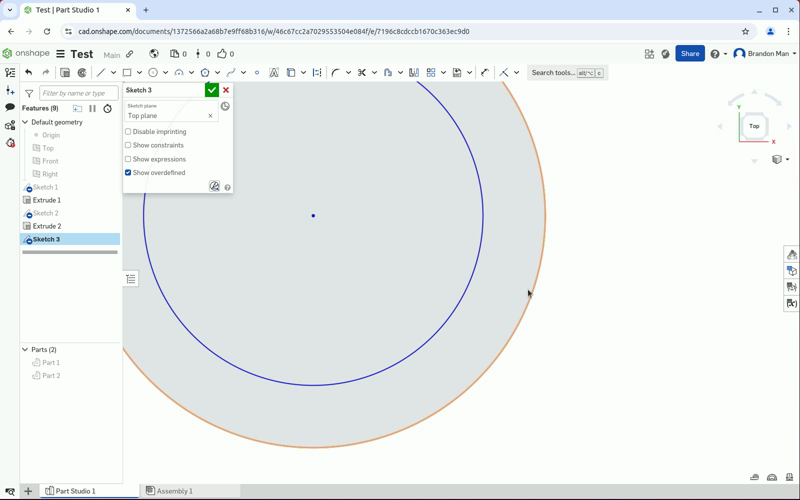
click(528, 289)
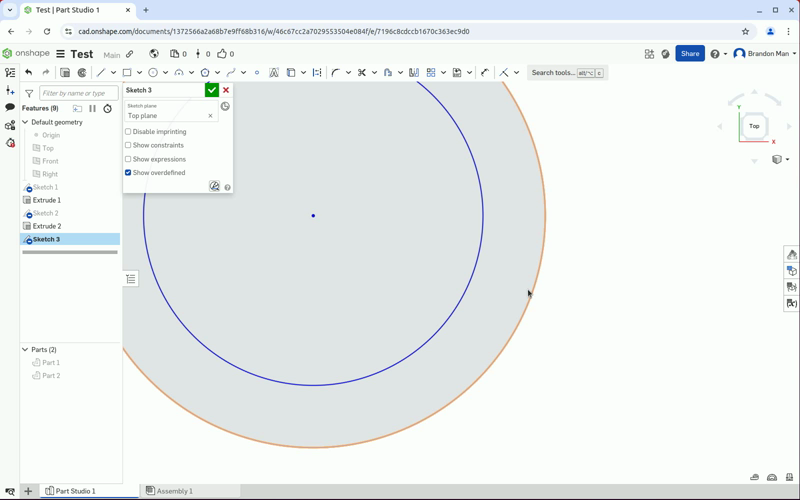
scroll(-6)
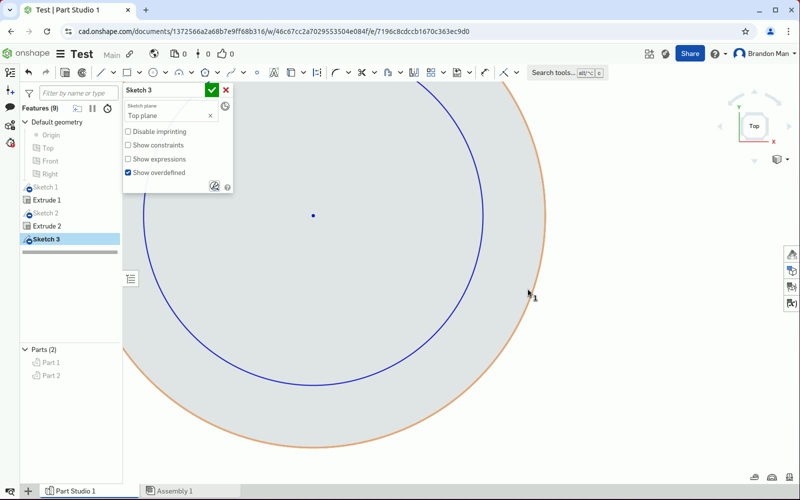
scroll(-6)
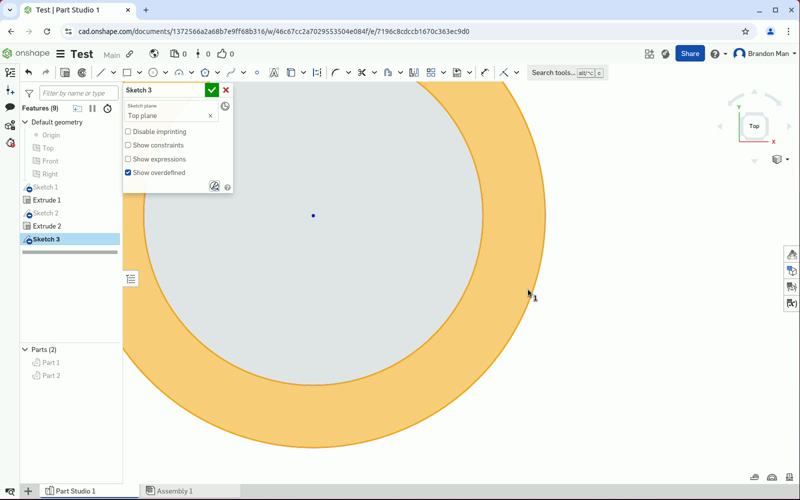
scroll(-6)
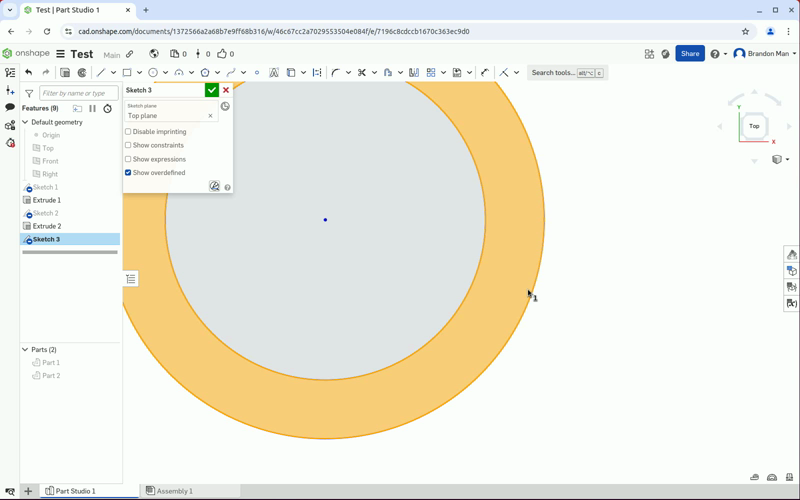
scroll(-6)
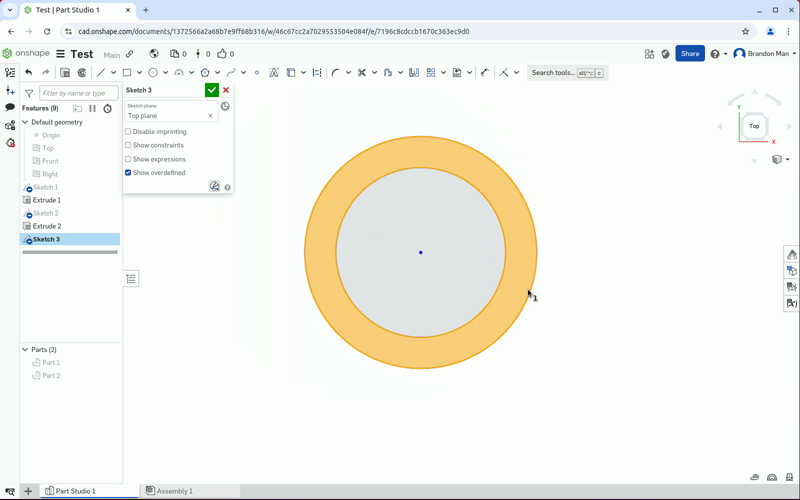
scroll(-6)
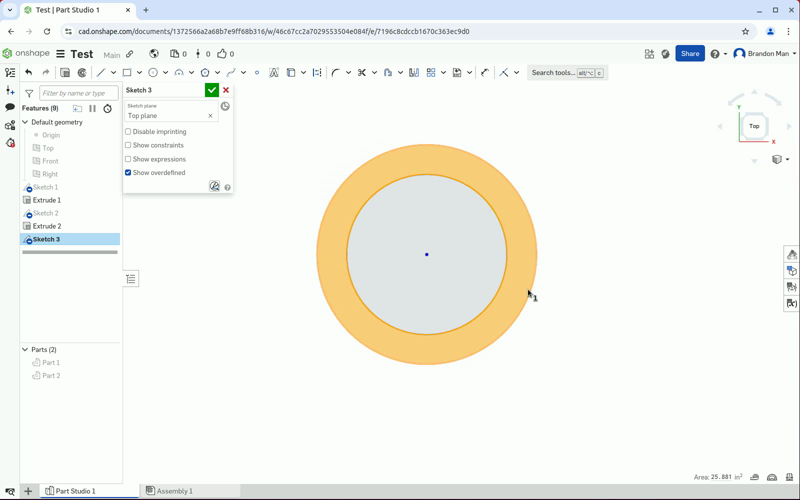
scroll(-6)
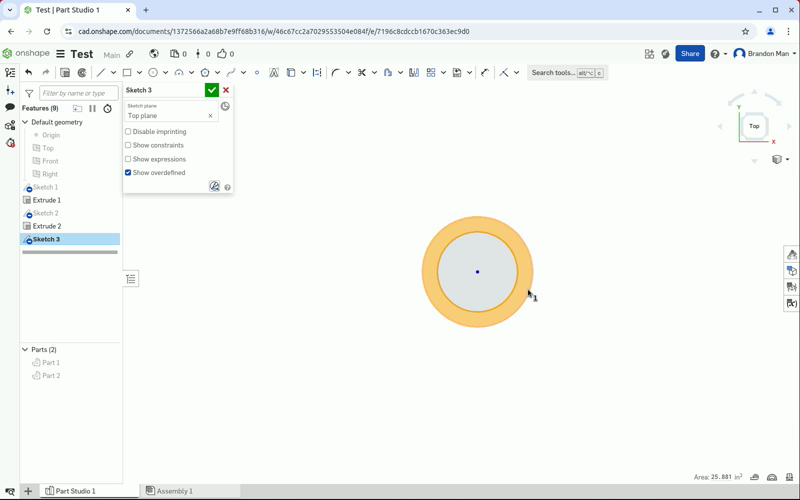
scroll(-6)
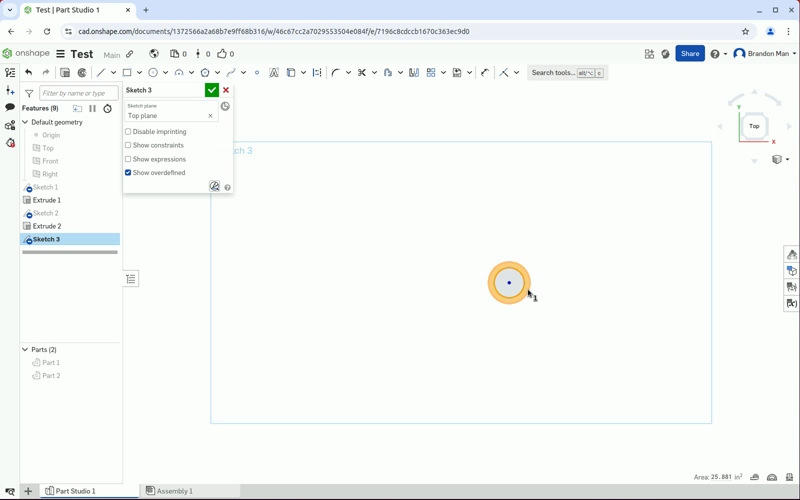
mouse_move(73, 352)
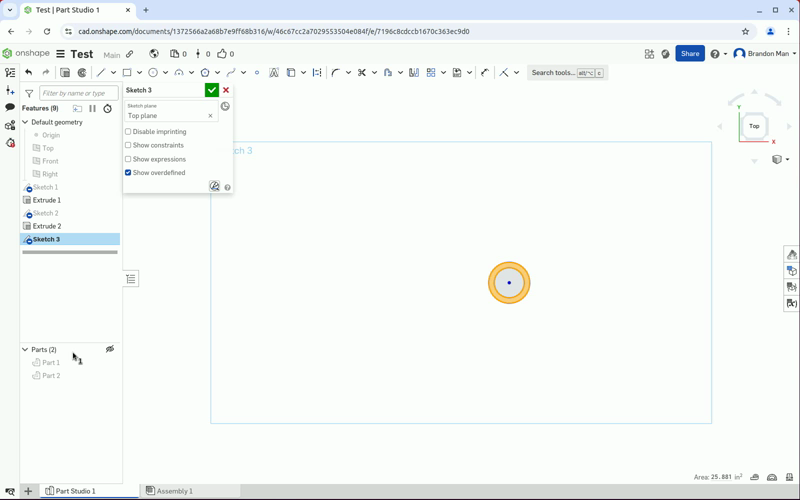
key(shift+y)
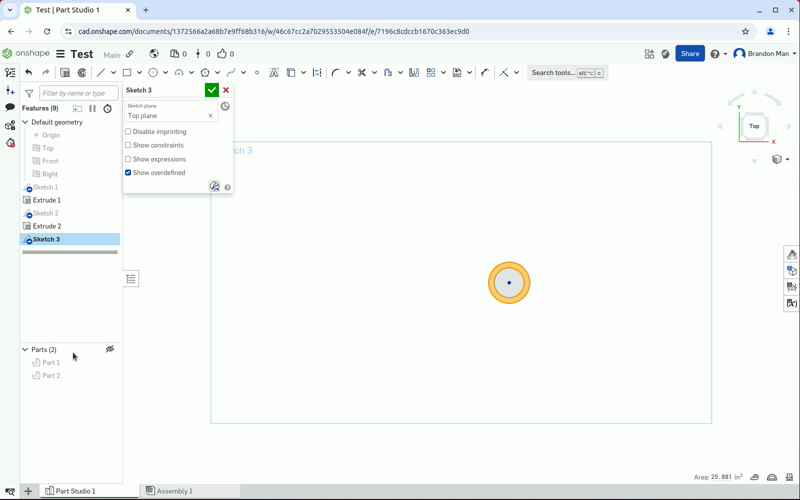
key(shift+e)
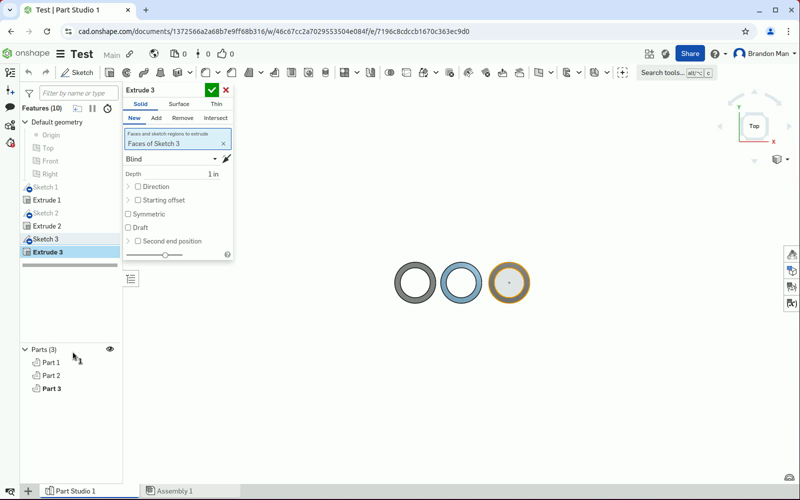
mouse_move(143, 106)
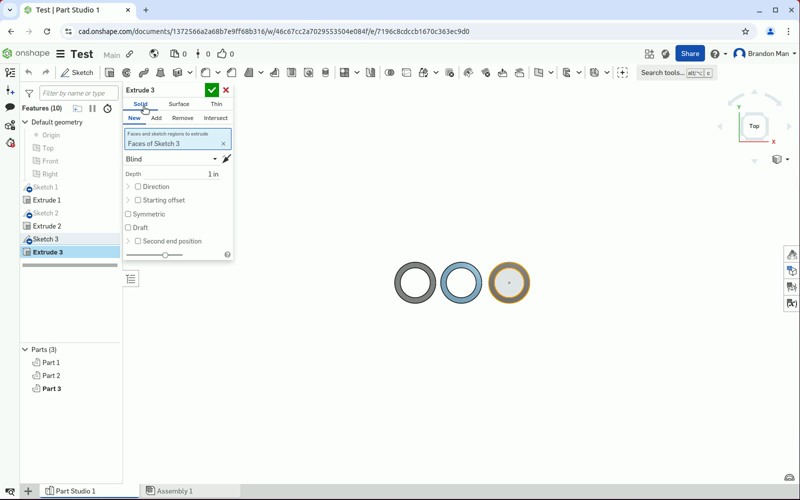
click(143, 106)
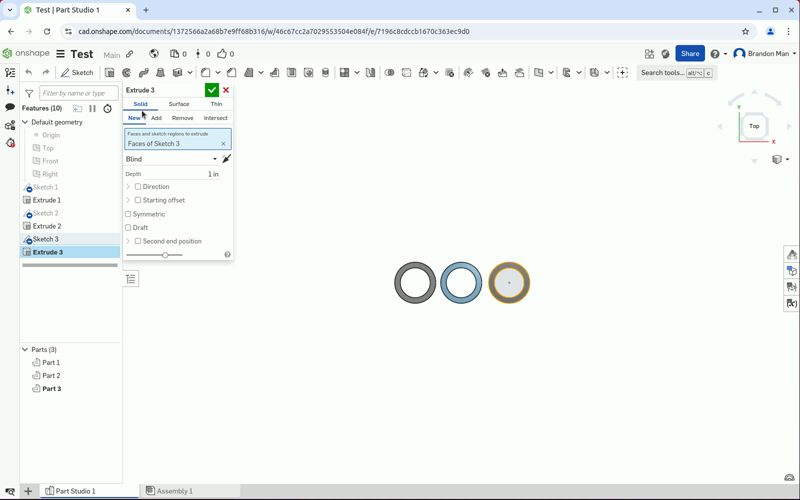
mouse_move(137, 120)
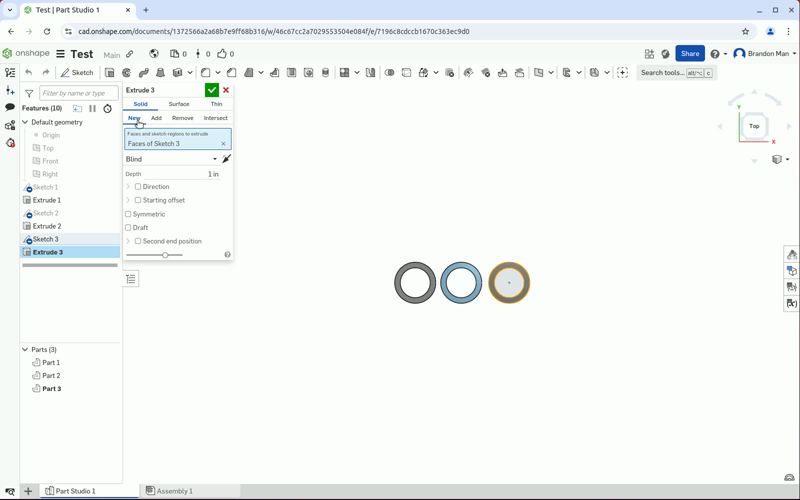
click(137, 120)
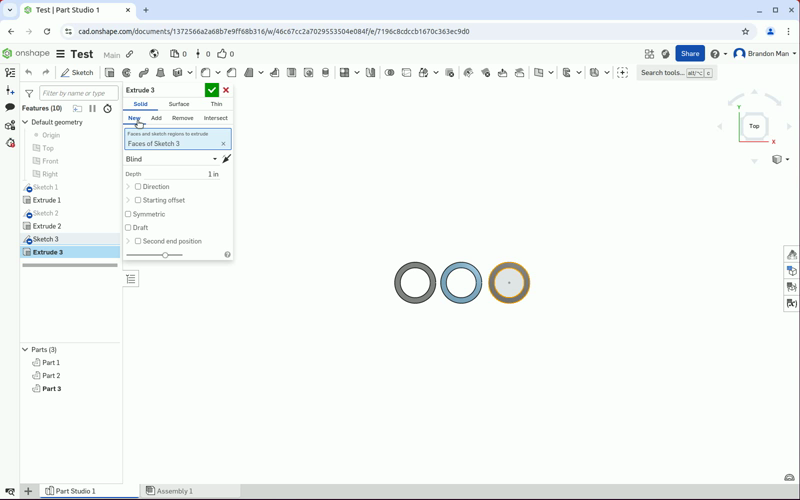
key(tab, 4)
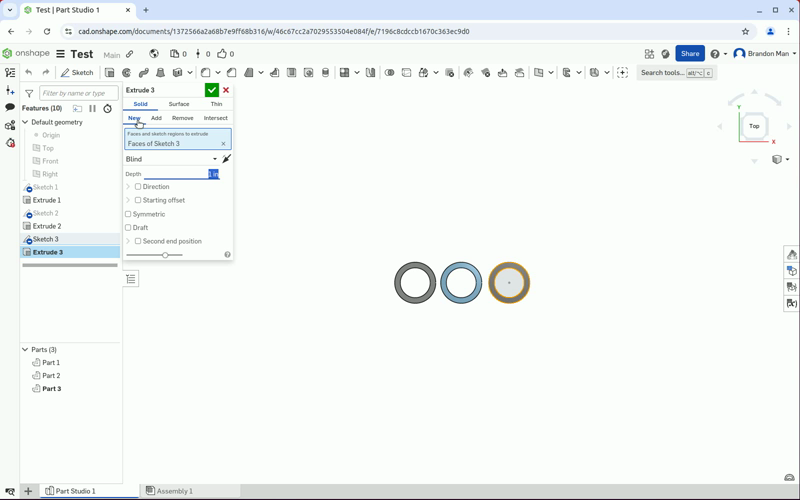
text(17.09)
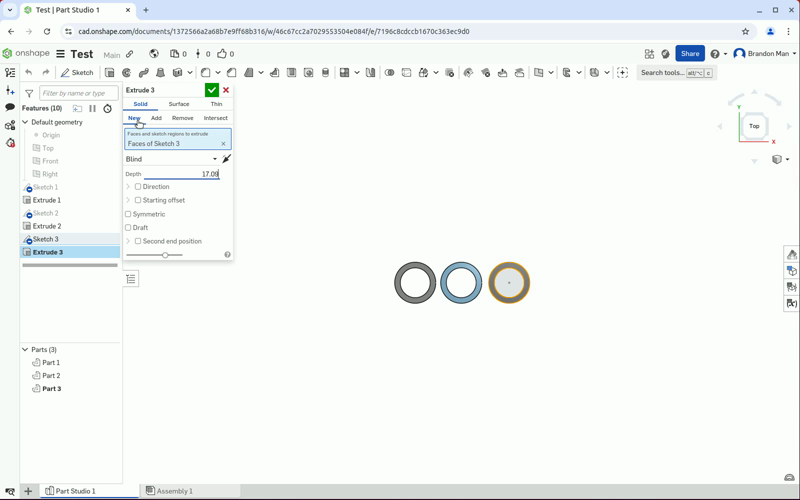
key(enter)
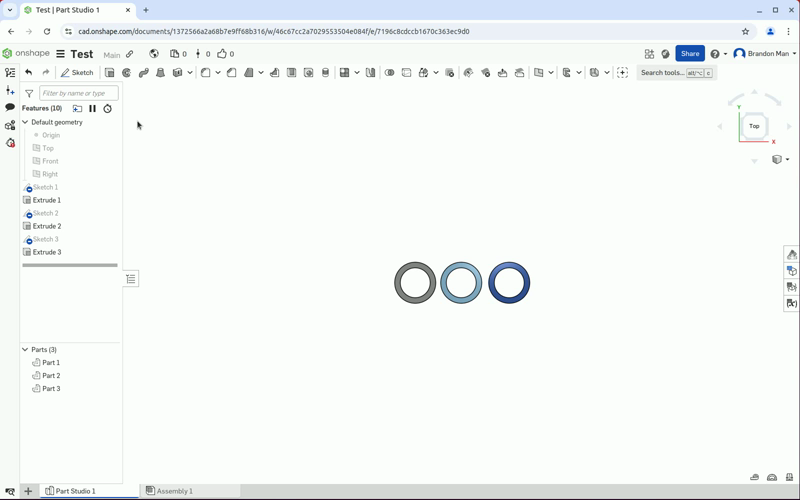
key(shift+h)
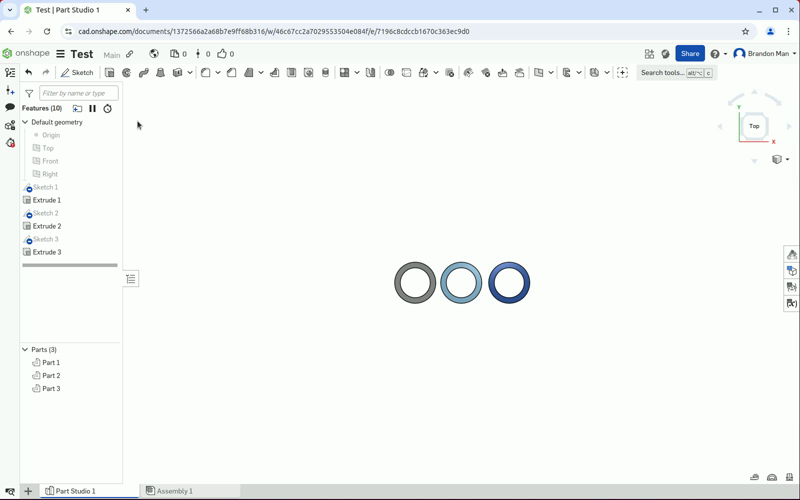
key(shift+h)
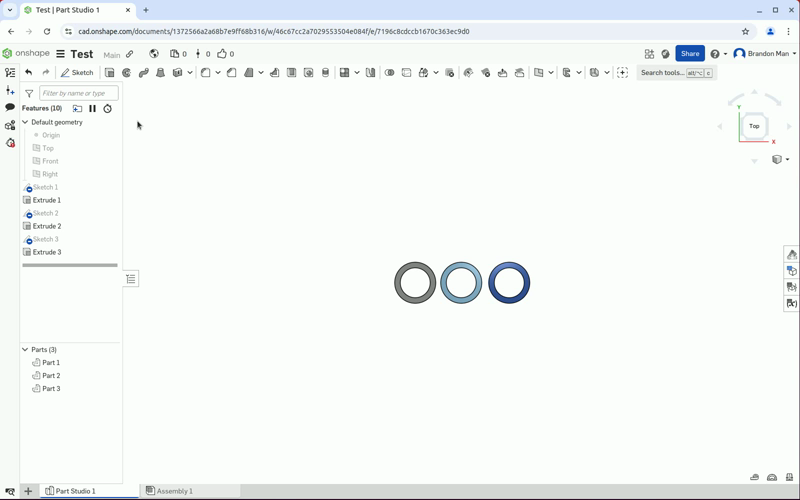
mouse_move(73, 189)
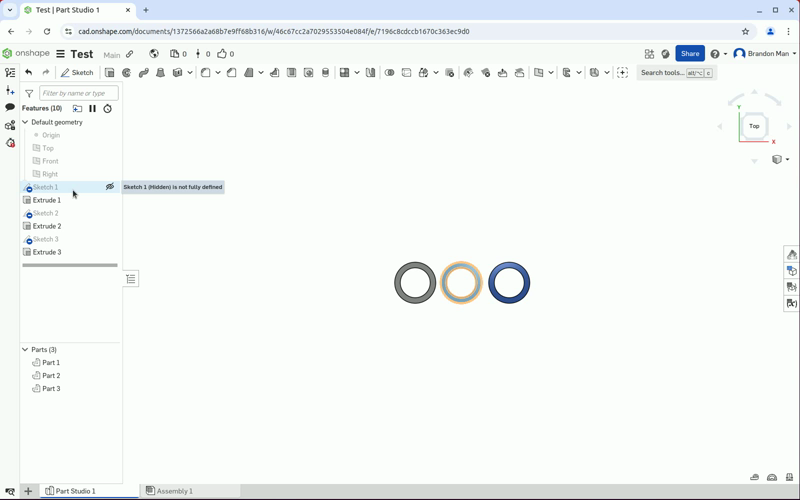
click(73, 189)
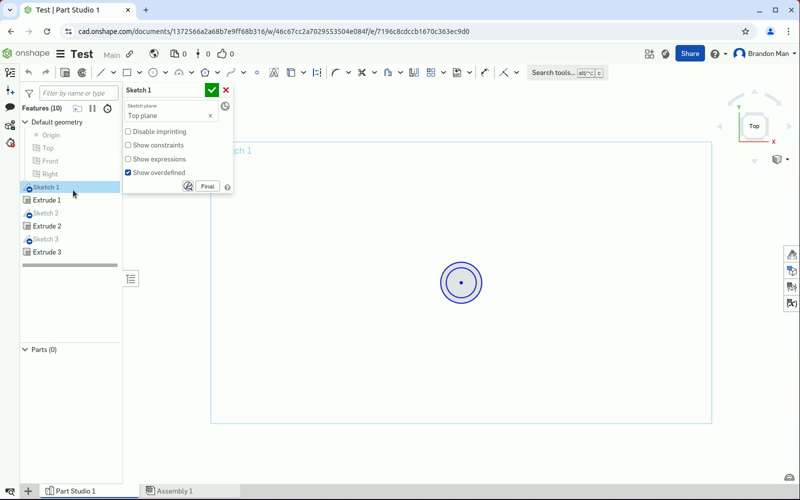
mouse_move(229, 92)
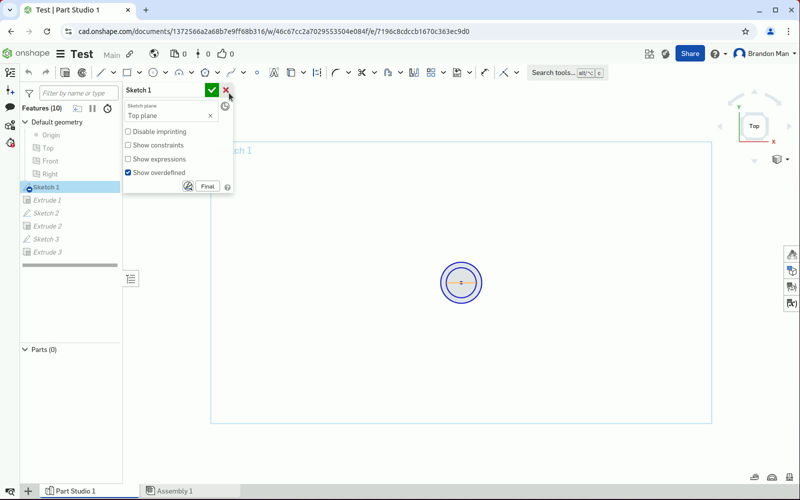
click(229, 92)
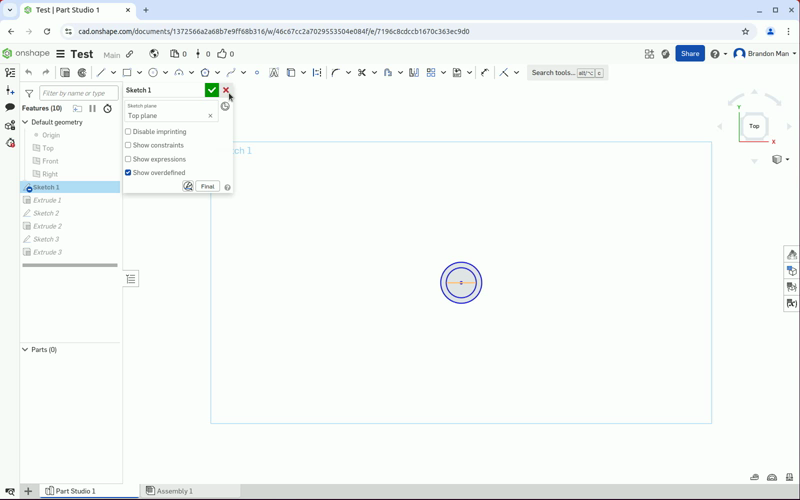
key(shift+s)
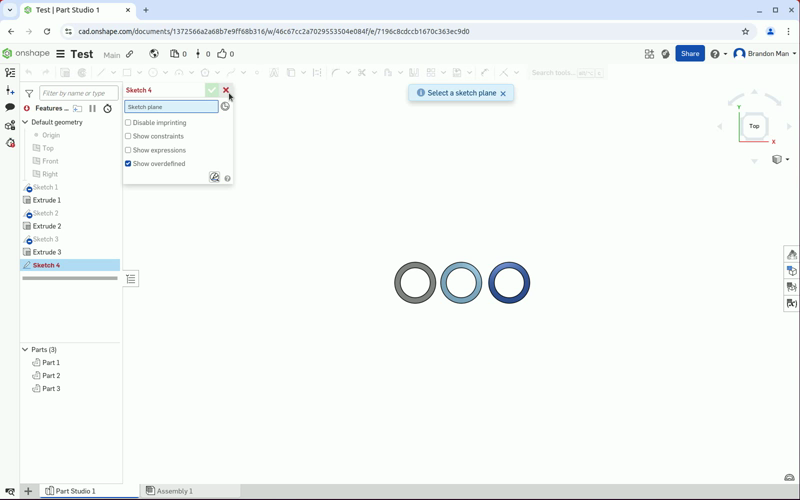
mouse_move(73, 150)
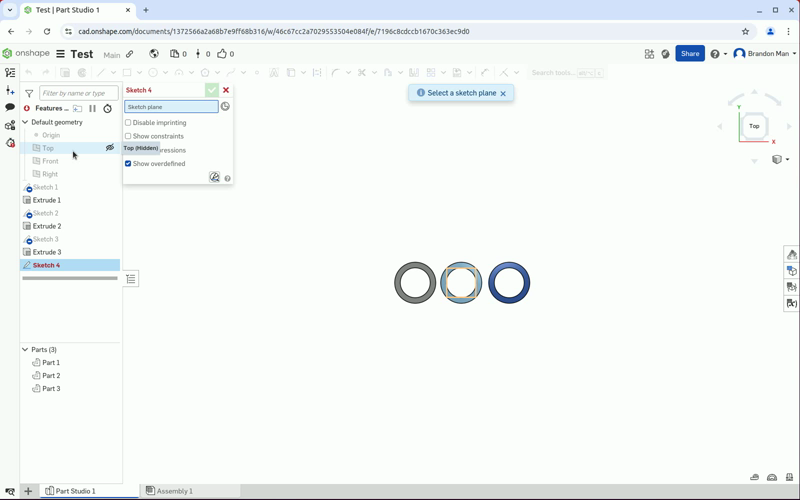
click(73, 150)
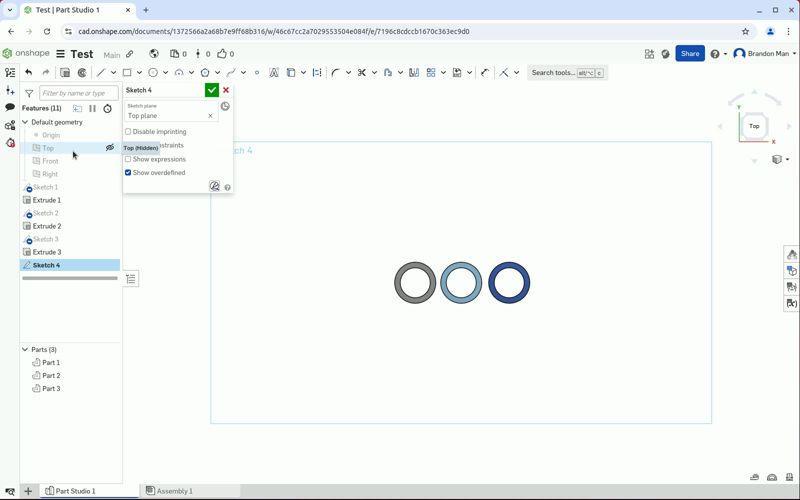
mouse_move(73, 352)
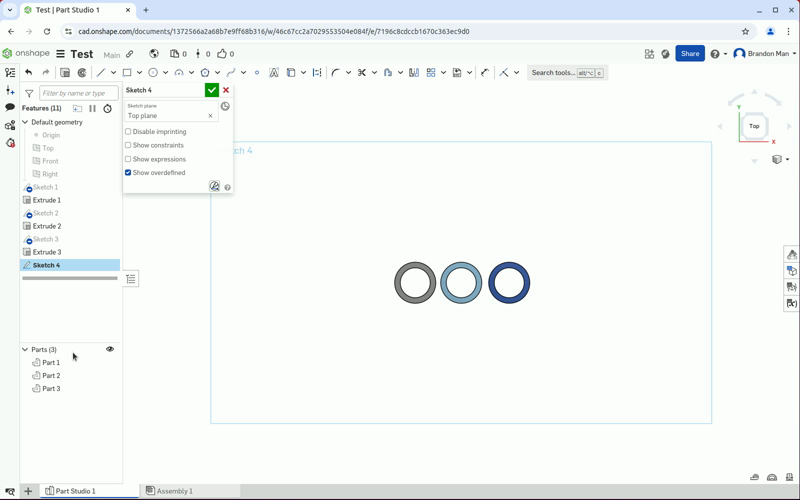
key(y)
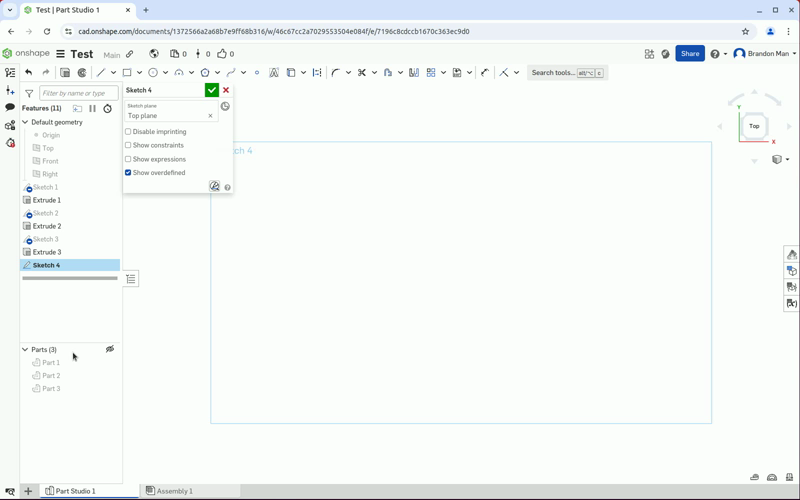
key(c)
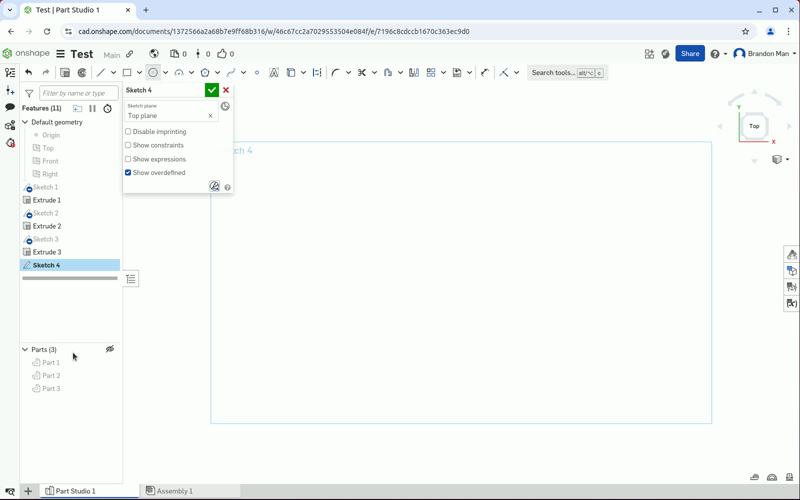
key_down(shift)
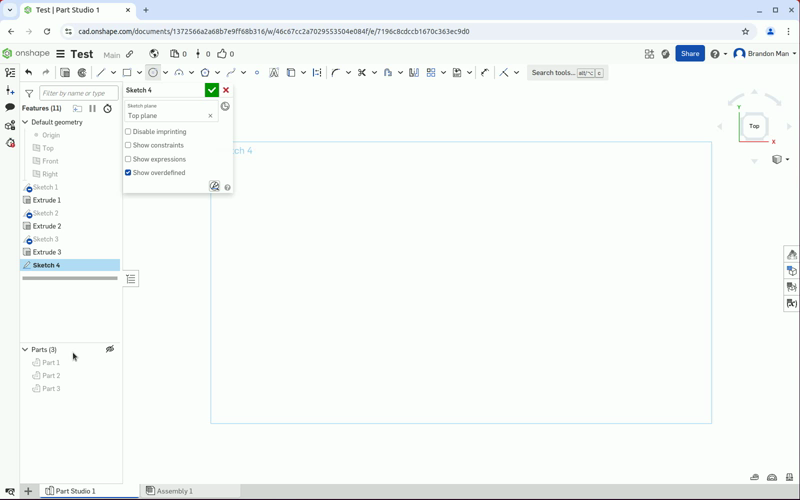
mouse_move(368, 282)
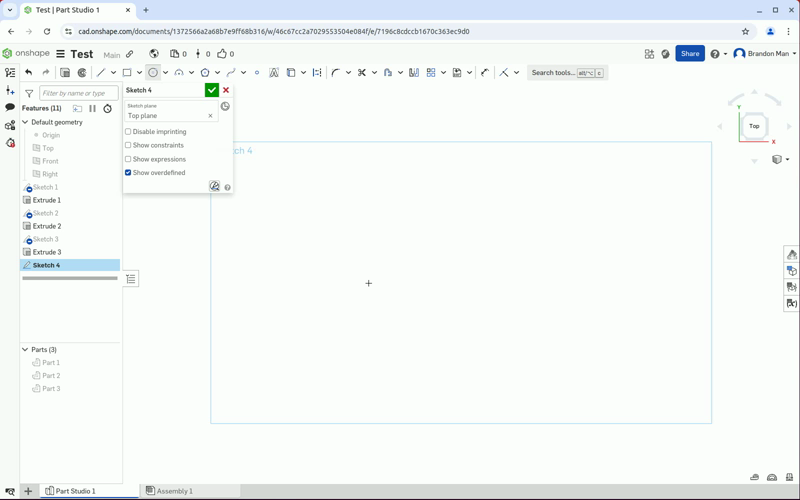
click(368, 282)
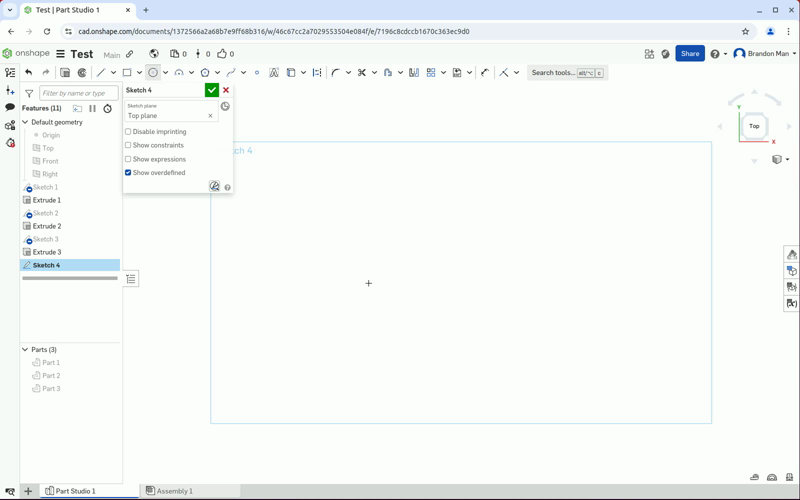
key_up(shift)
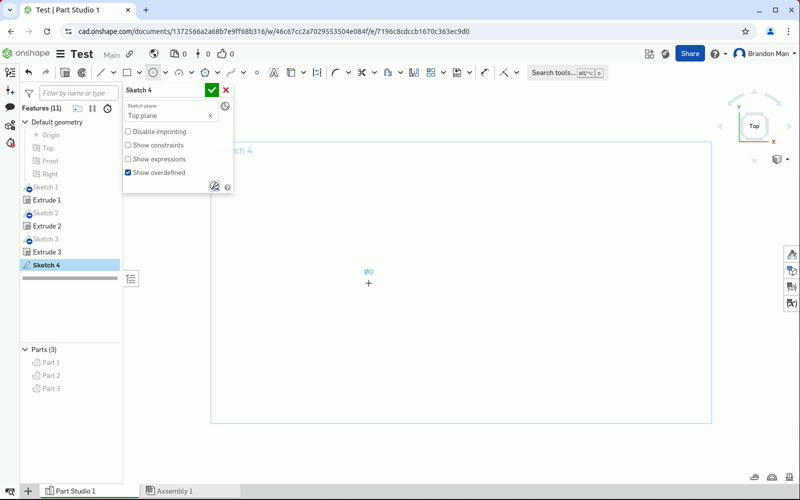
mouse_move(389, 282)
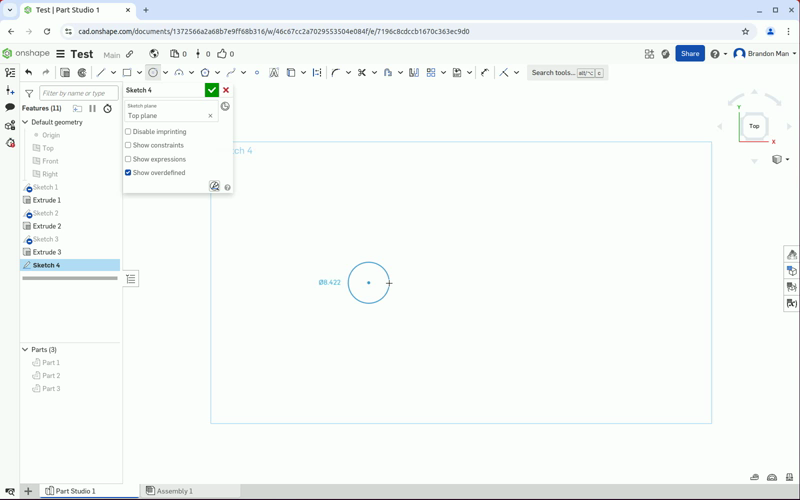
click(389, 282)
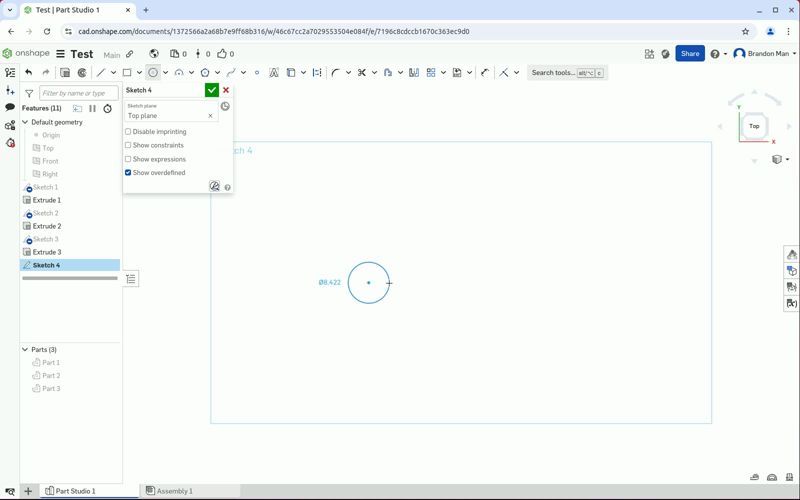
key(esc)
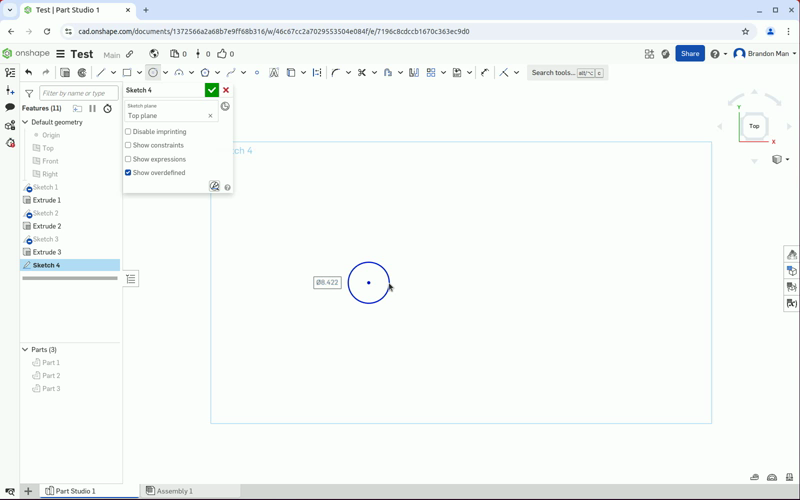
key(c)
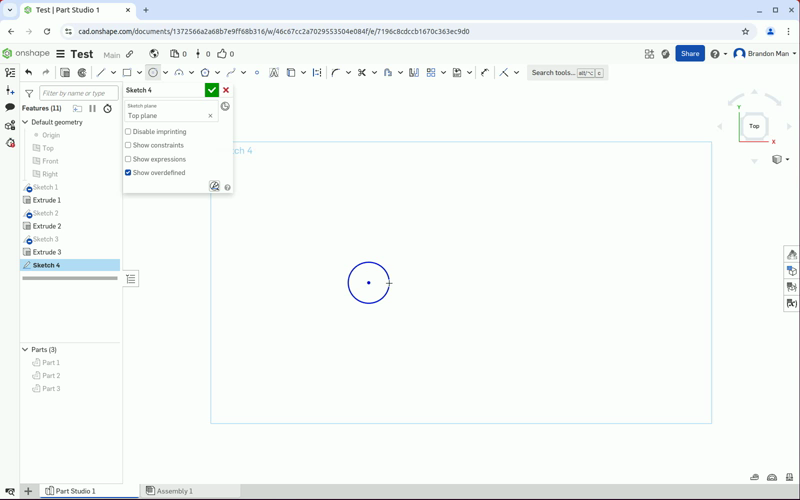
key_down(shift)
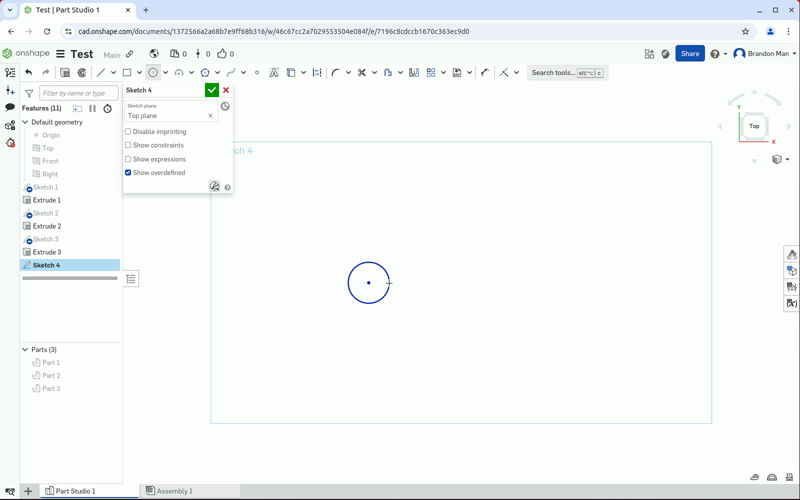
mouse_move(368, 282)
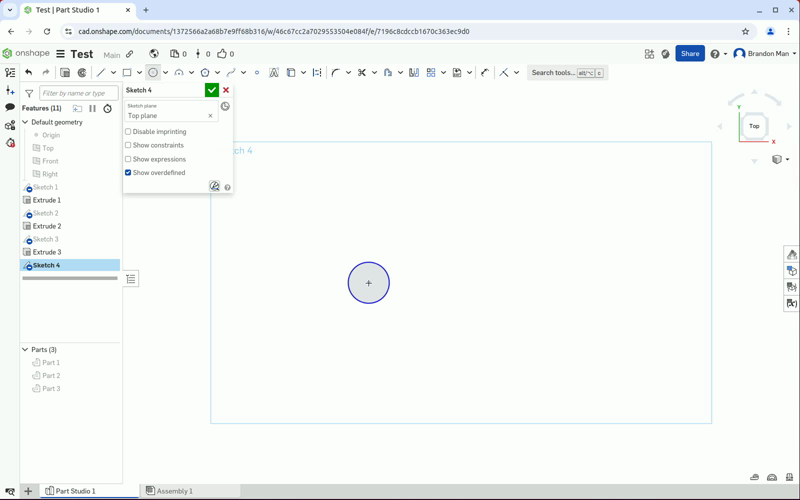
click(368, 282)
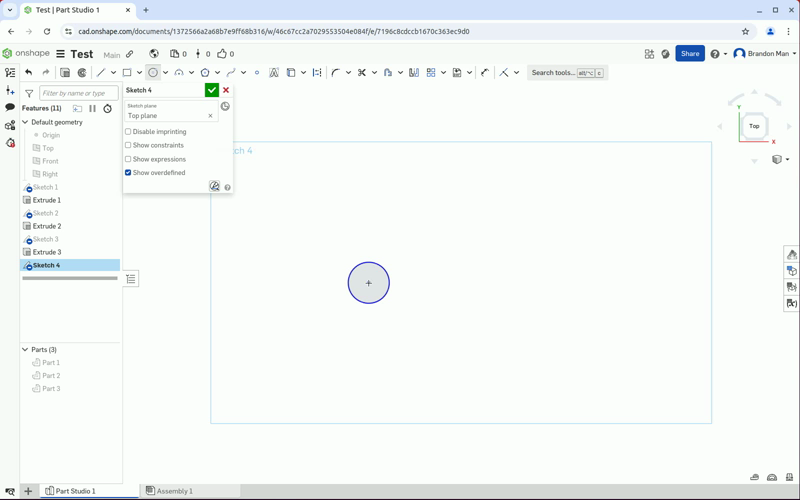
key_up(shift)
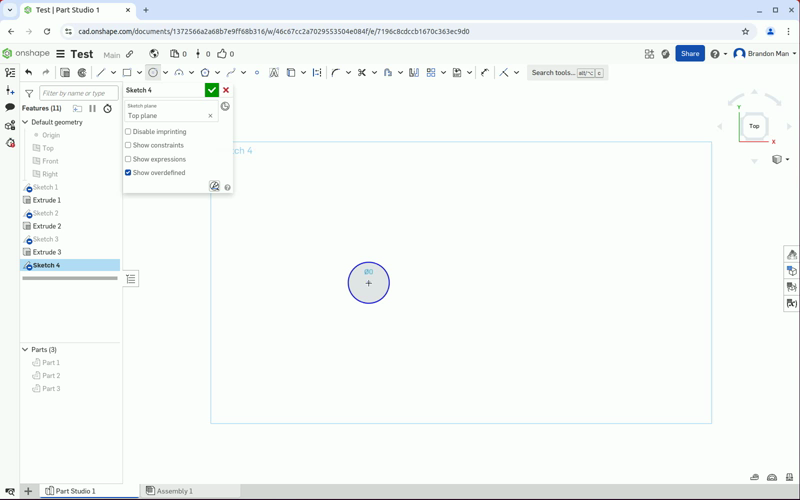
mouse_move(383, 282)
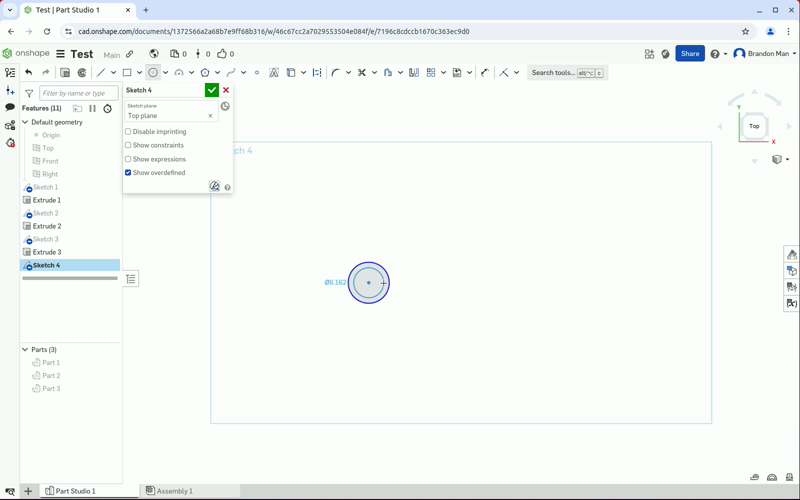
click(383, 282)
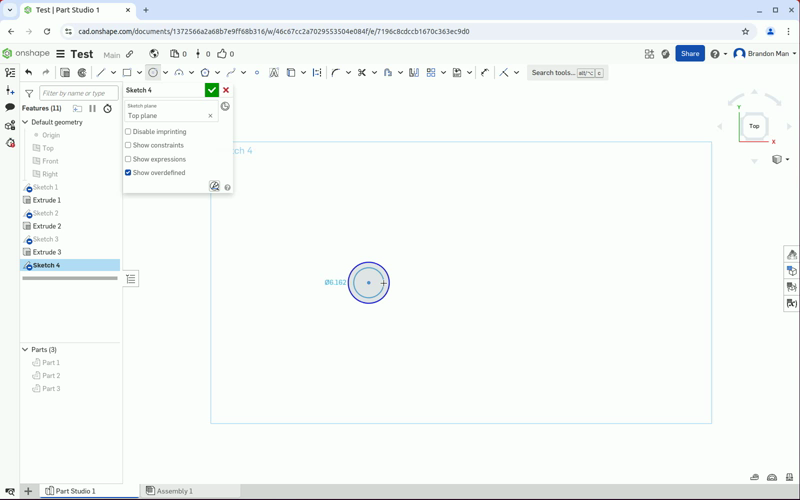
key(esc)
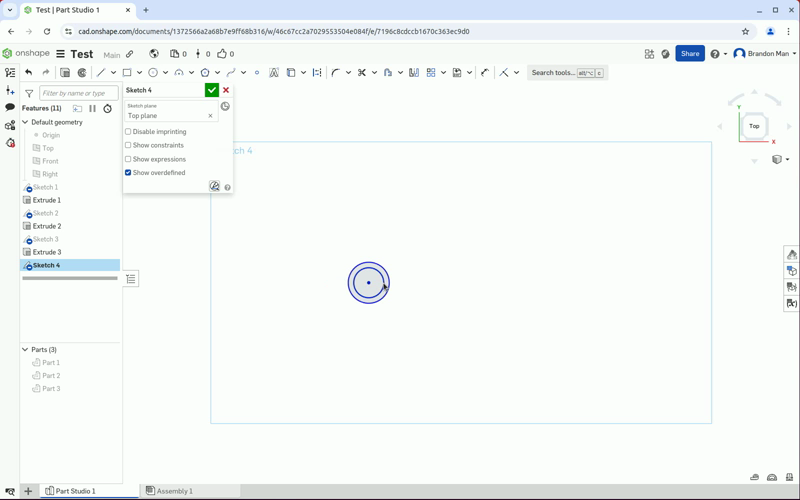
mouse_move(372, 297)
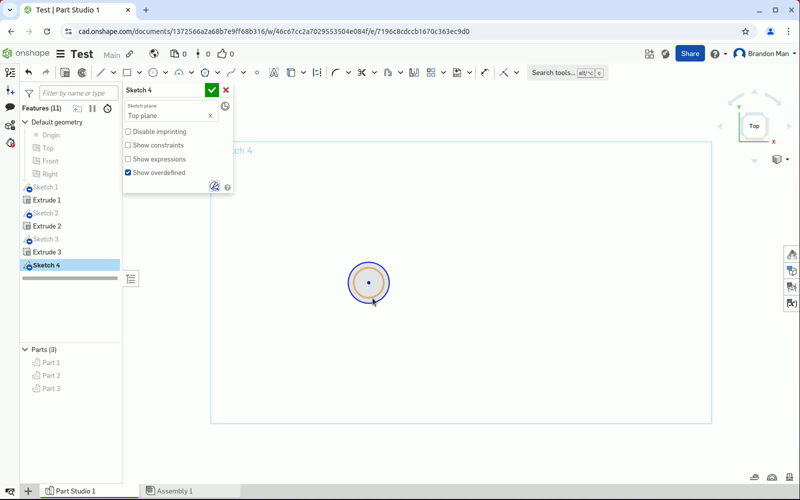
scroll(6)
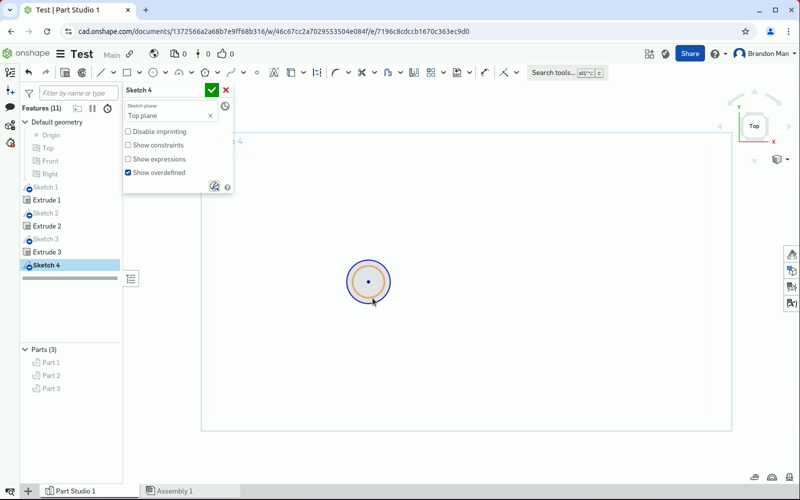
scroll(6)
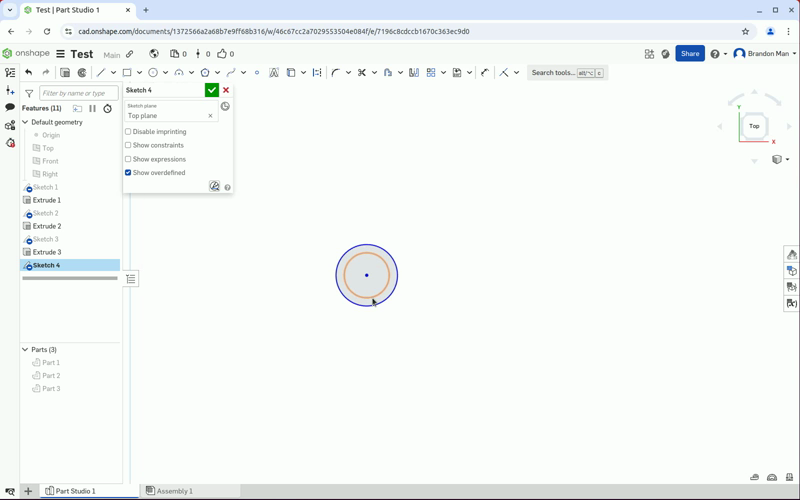
scroll(6)
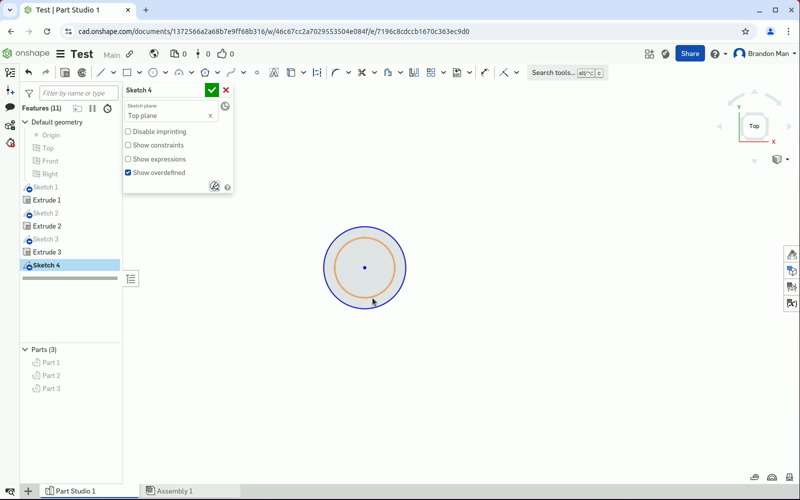
scroll(6)
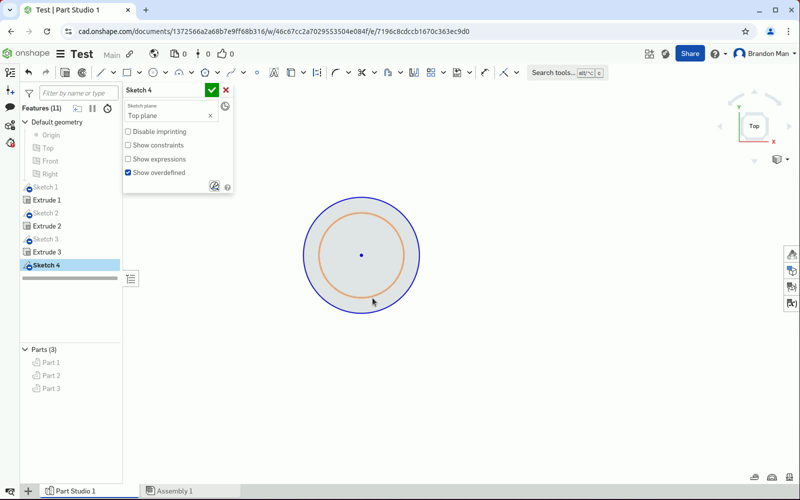
scroll(6)
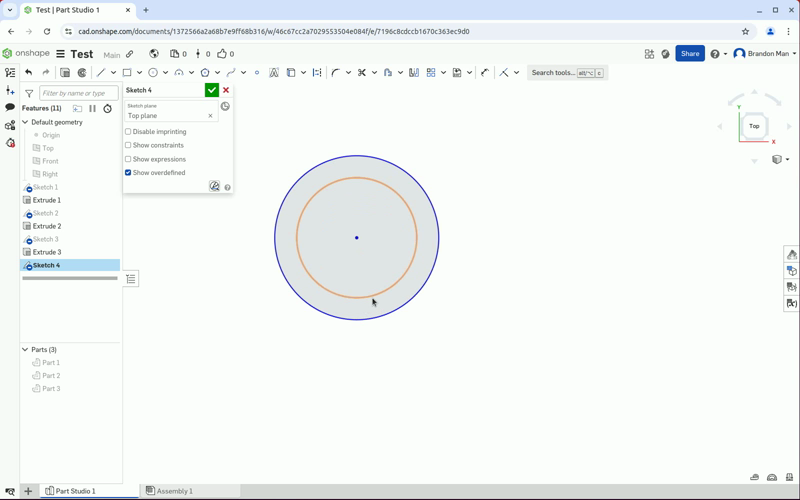
scroll(6)
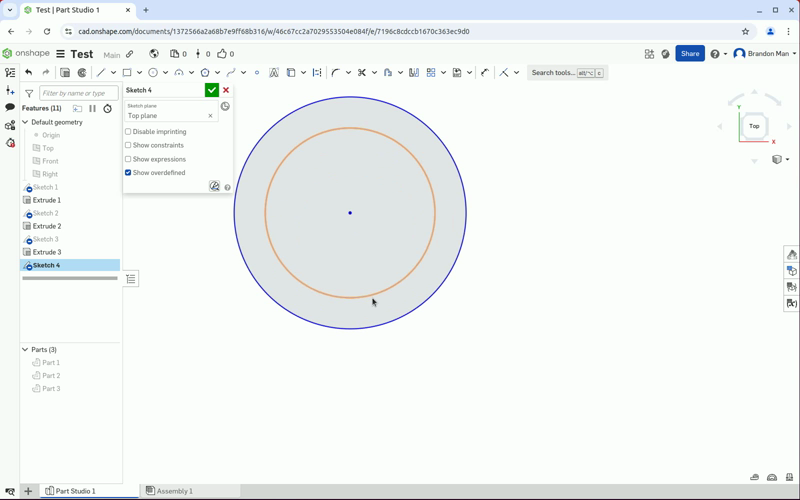
scroll(6)
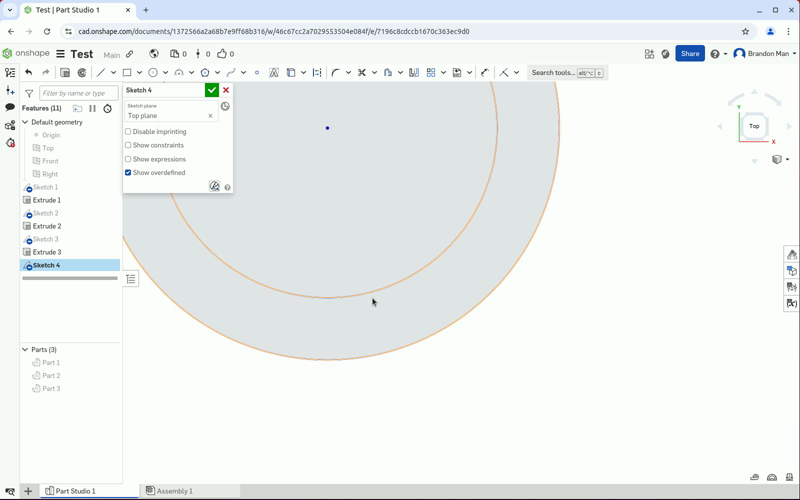
click(372, 297)
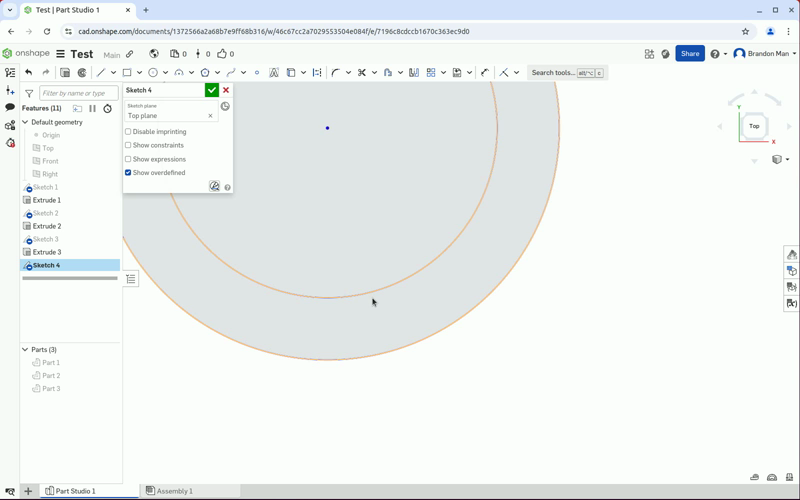
scroll(-6)
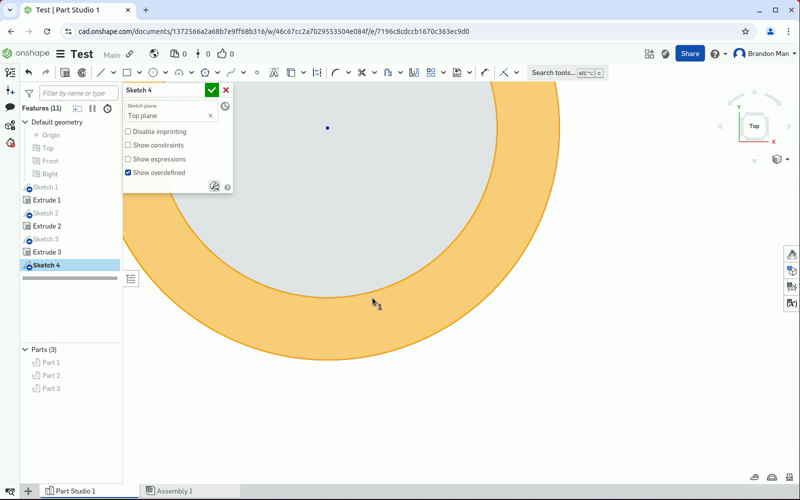
scroll(-6)
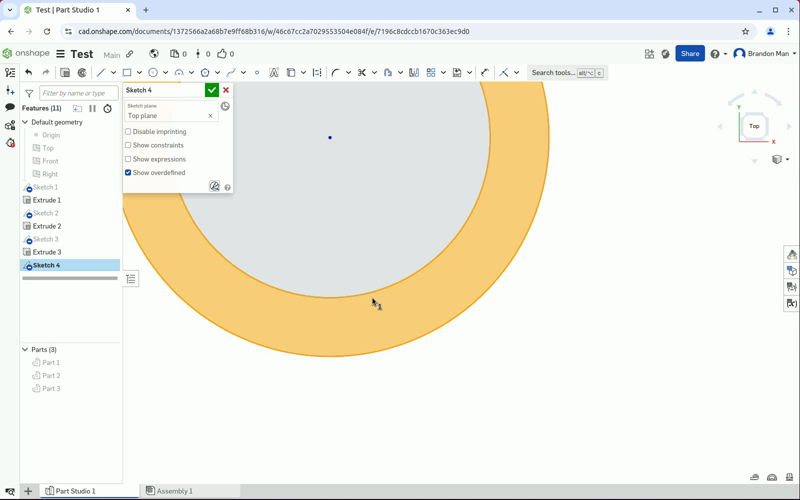
scroll(-6)
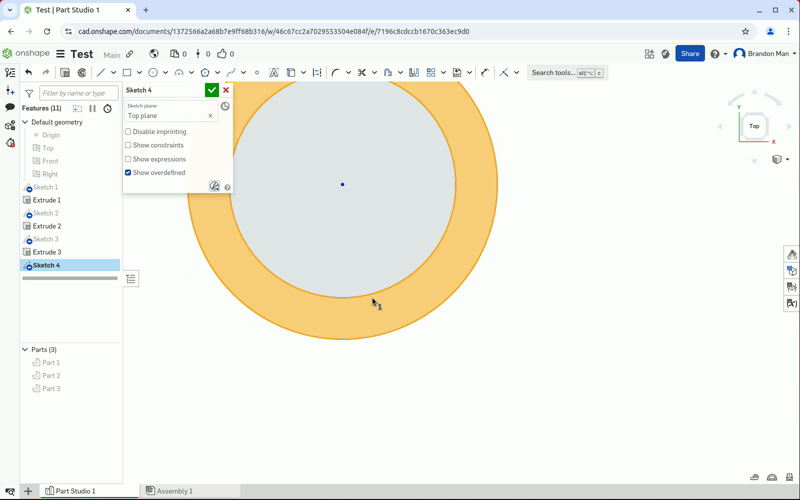
scroll(-6)
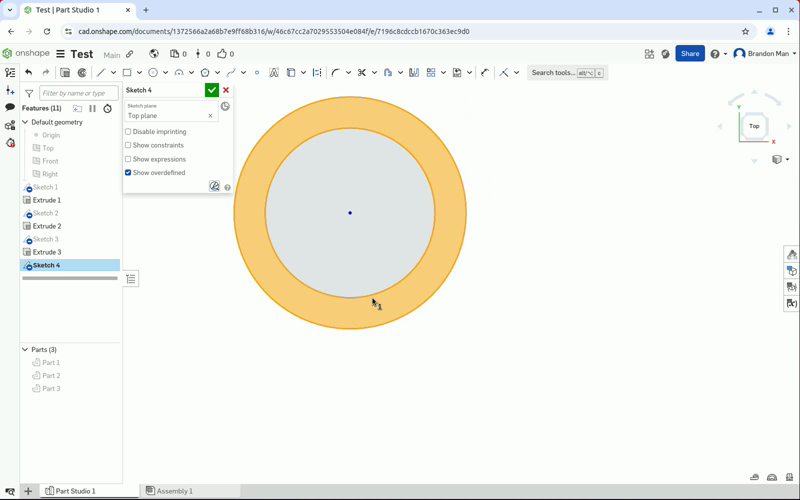
scroll(-6)
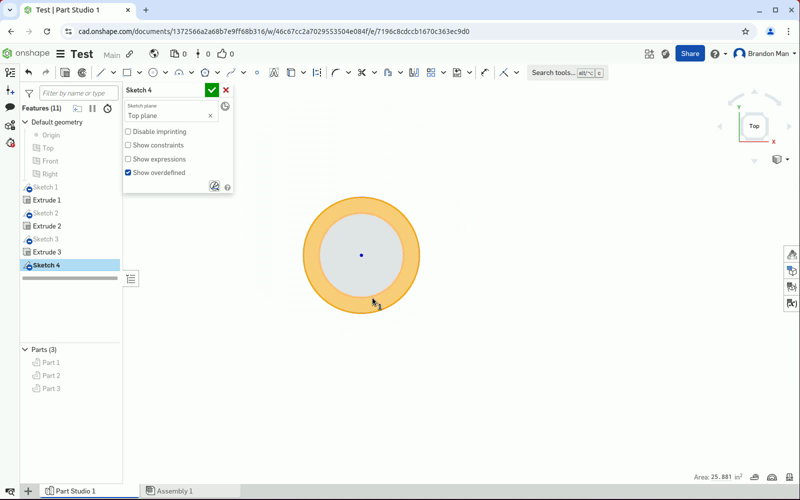
scroll(-6)
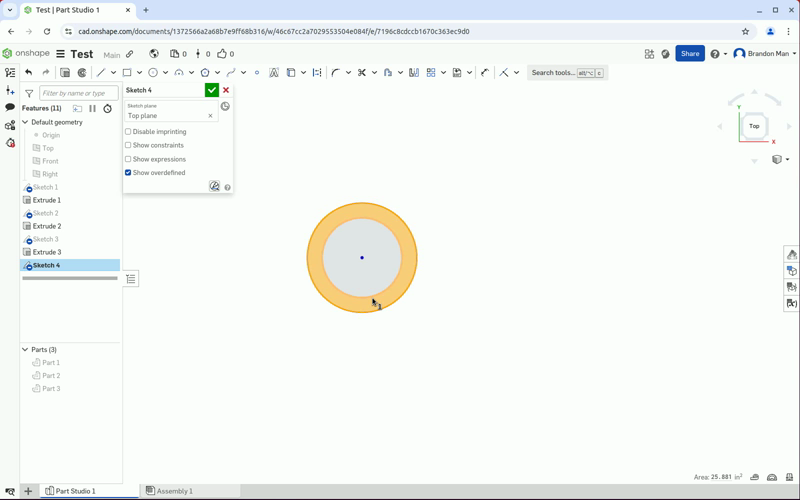
scroll(-6)
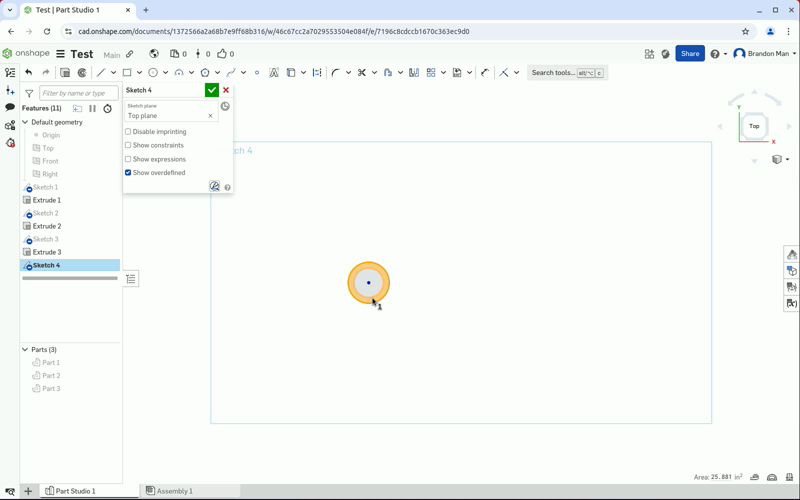
mouse_move(73, 352)
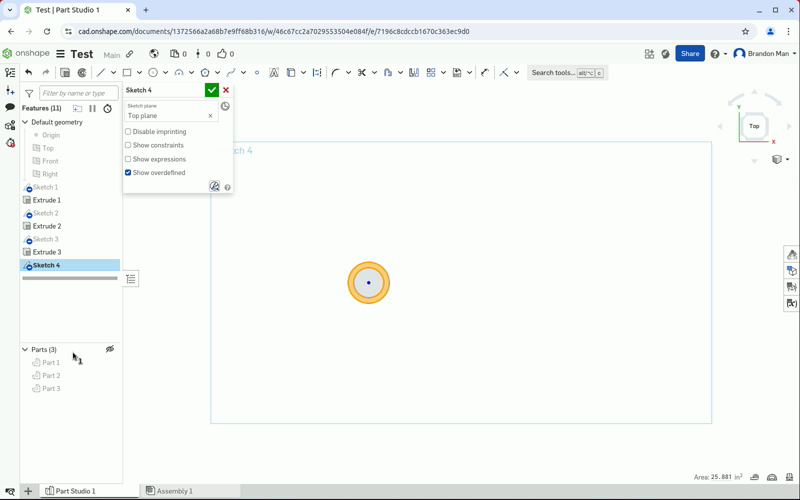
key(shift+y)
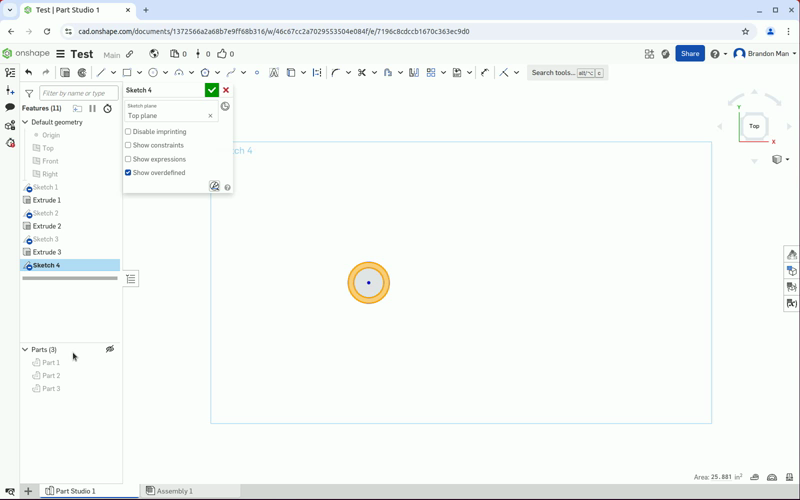
key(shift+e)
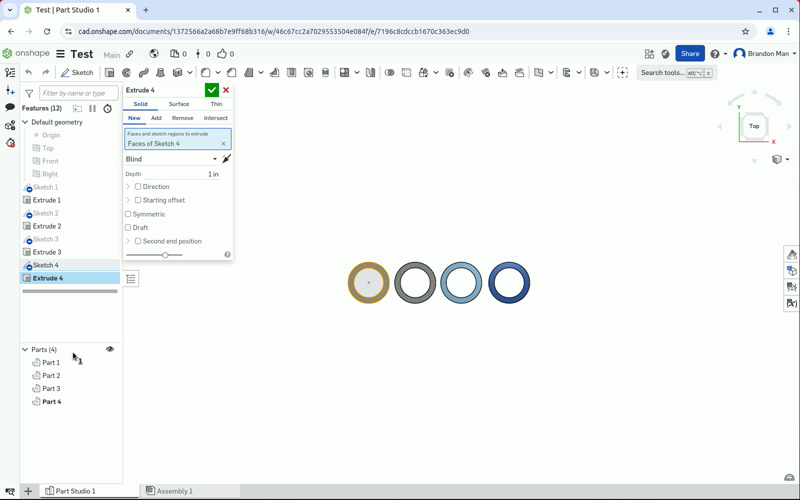
mouse_move(143, 106)
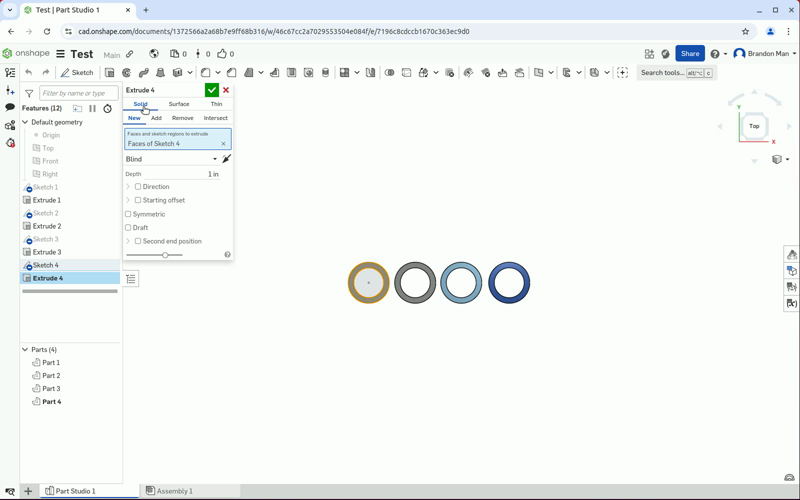
click(143, 106)
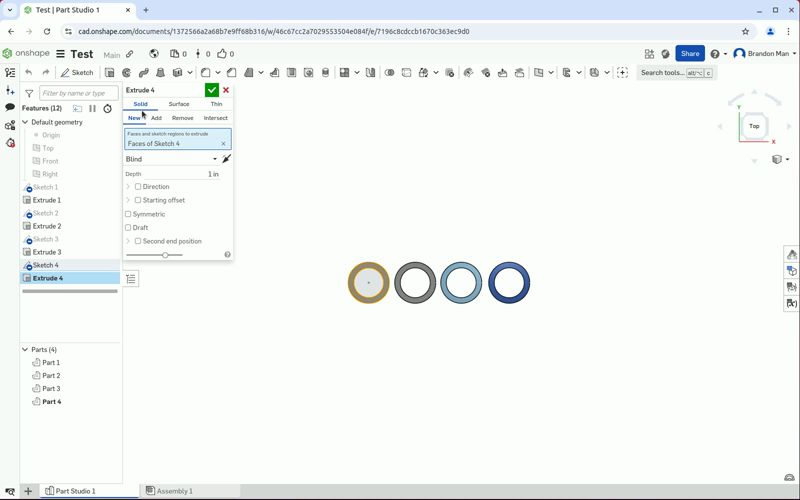
mouse_move(137, 120)
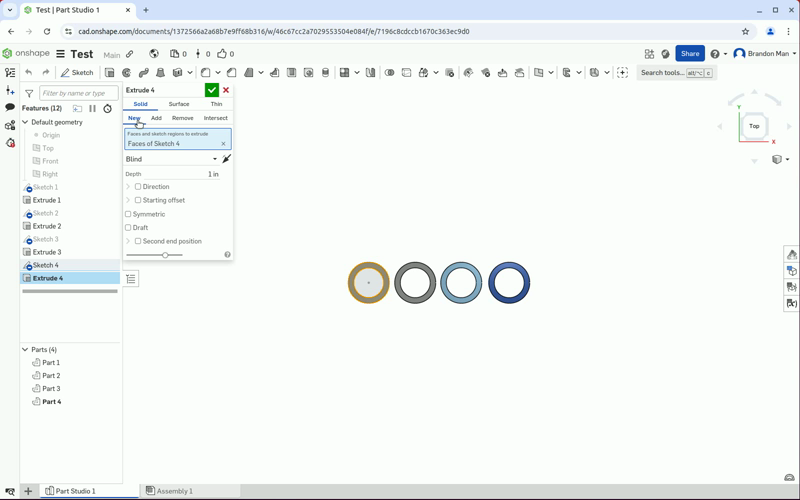
click(137, 120)
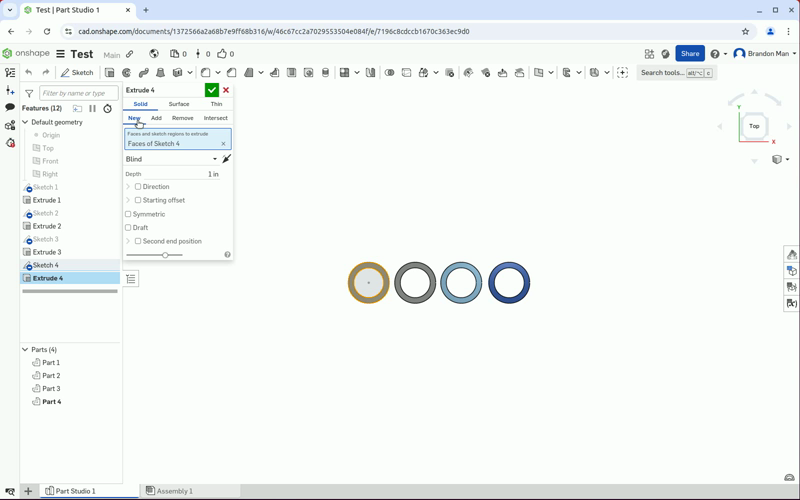
key(tab, 4)
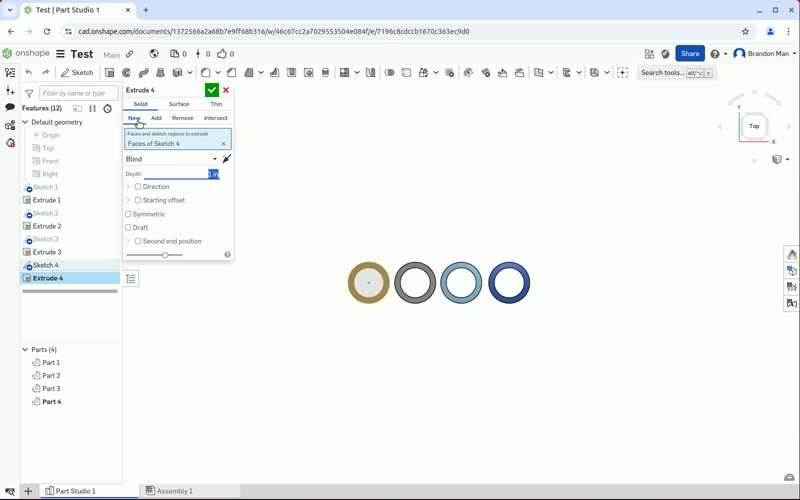
text(17.813)
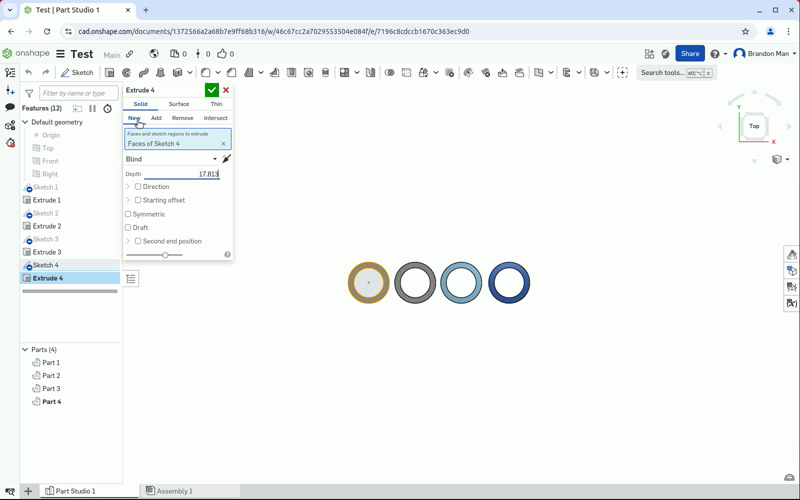
key(enter)
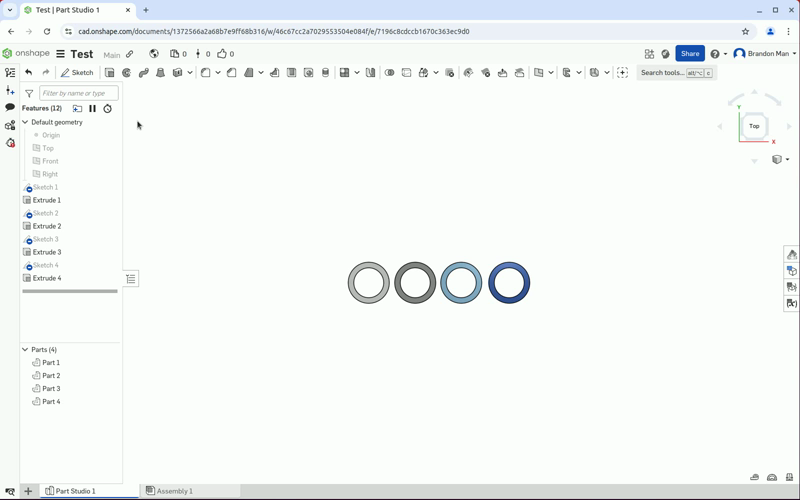
key(shift+h)
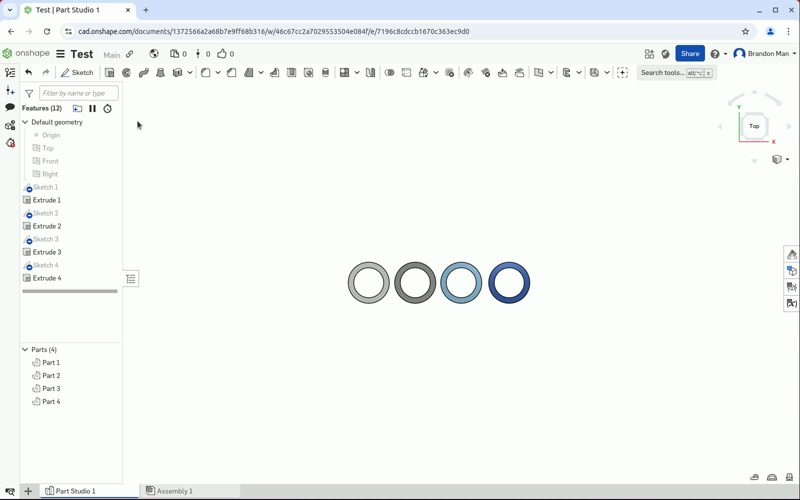
key(shift+h)
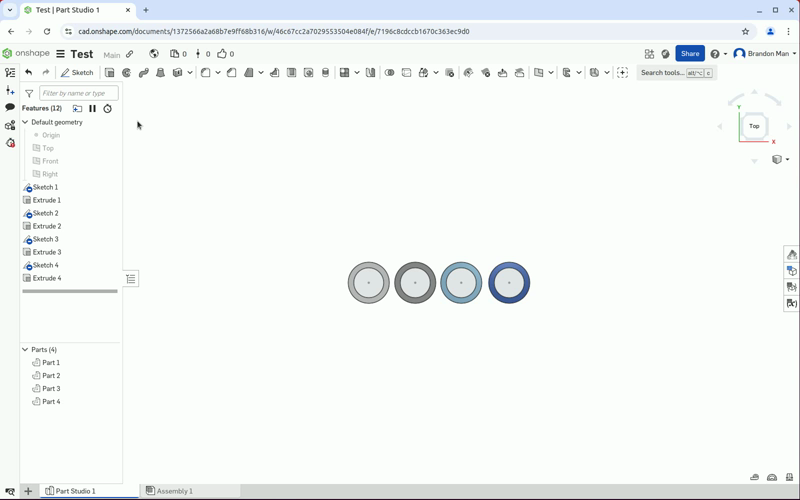
key(shift+7)
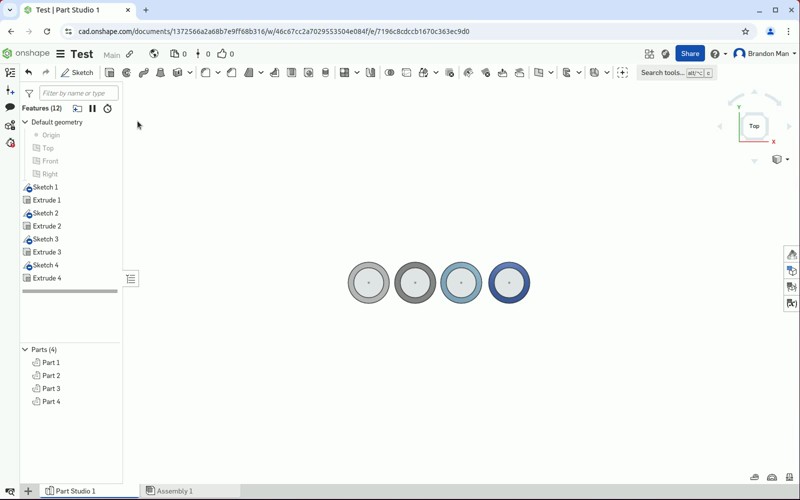
key(up, 3)
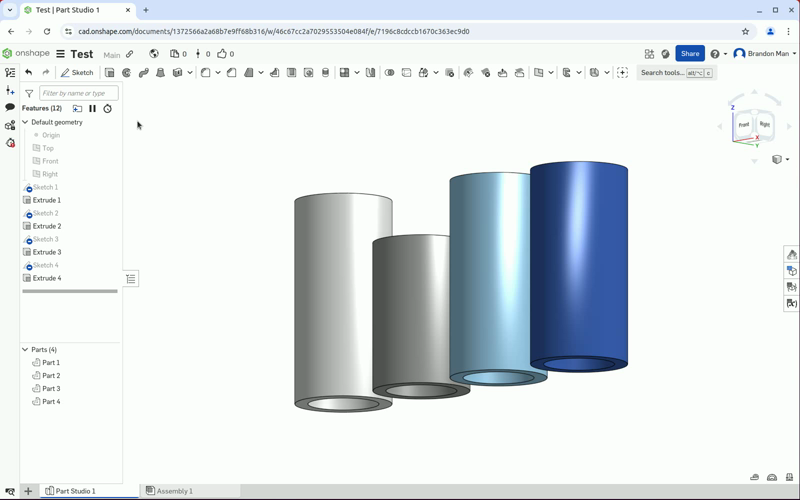
key(left, 3)
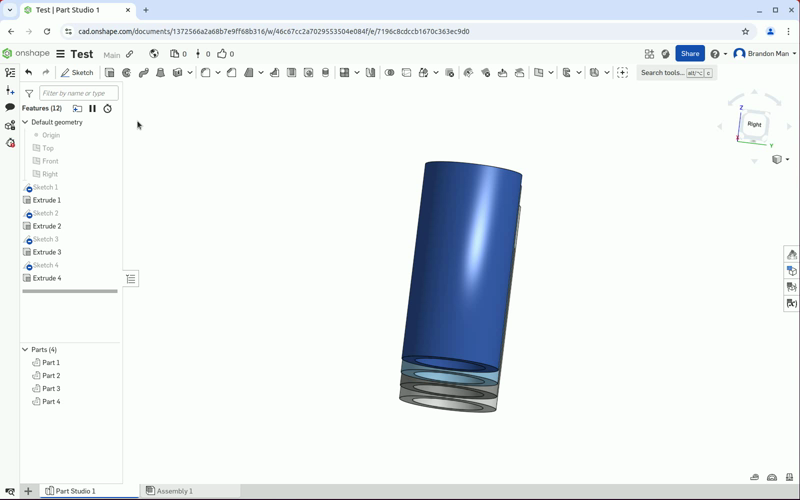
key(right, 3)
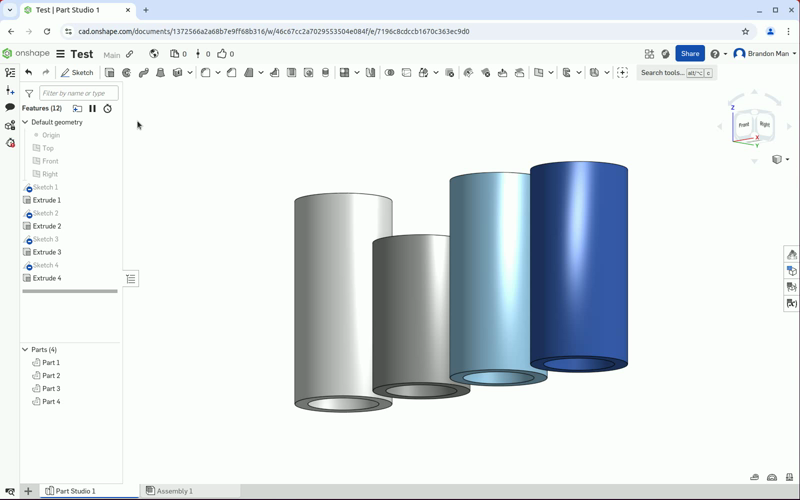
key(down, 3)
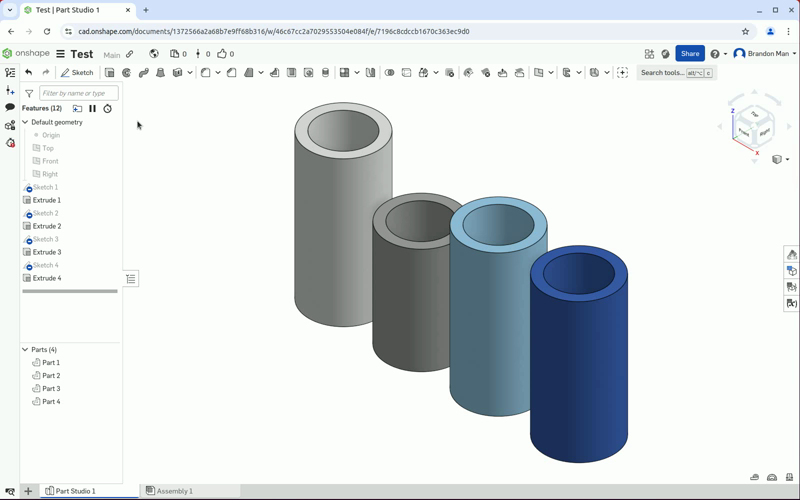
mouse_move(73, 189)
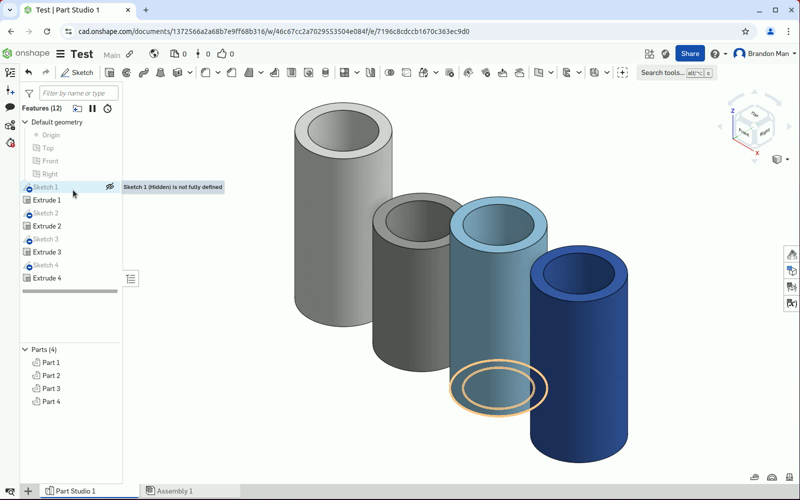
click(73, 189)